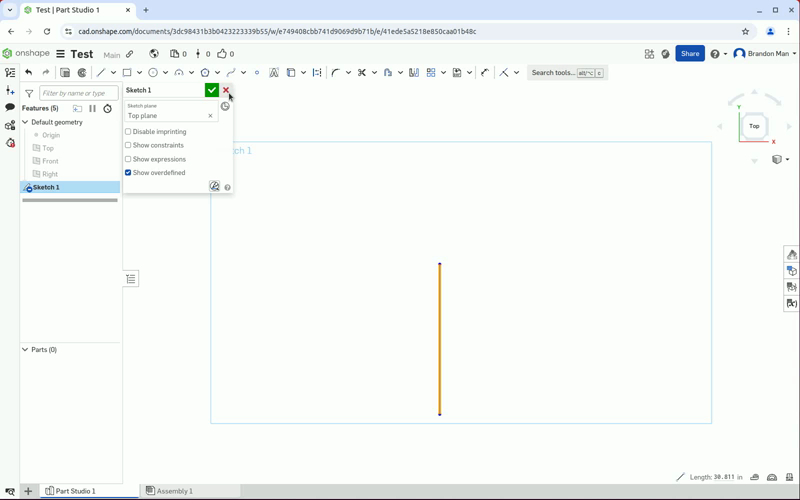
key(shift+h)
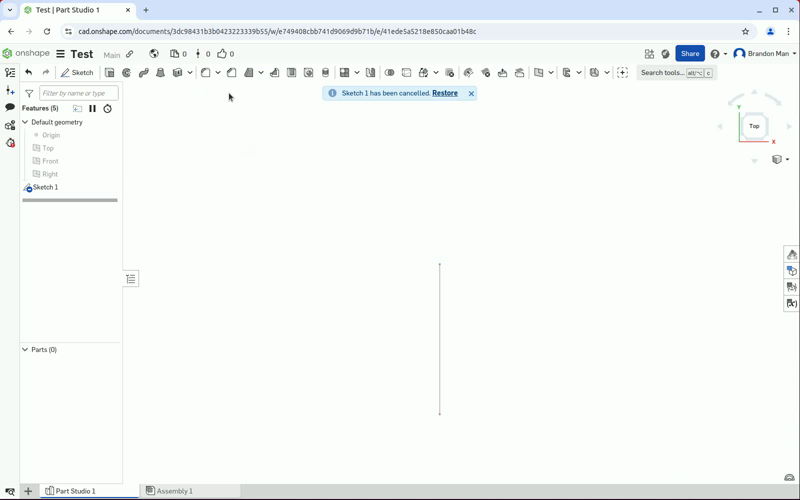
key(shift+s)
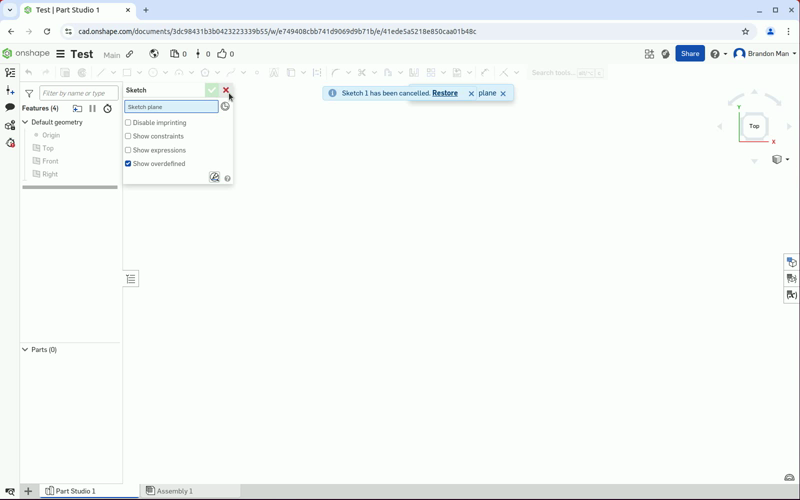
mouse_move(73, 150)
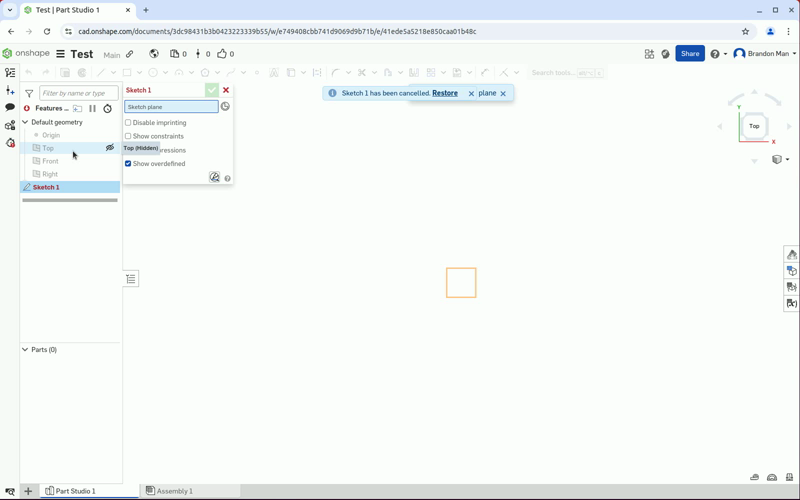
click(73, 150)
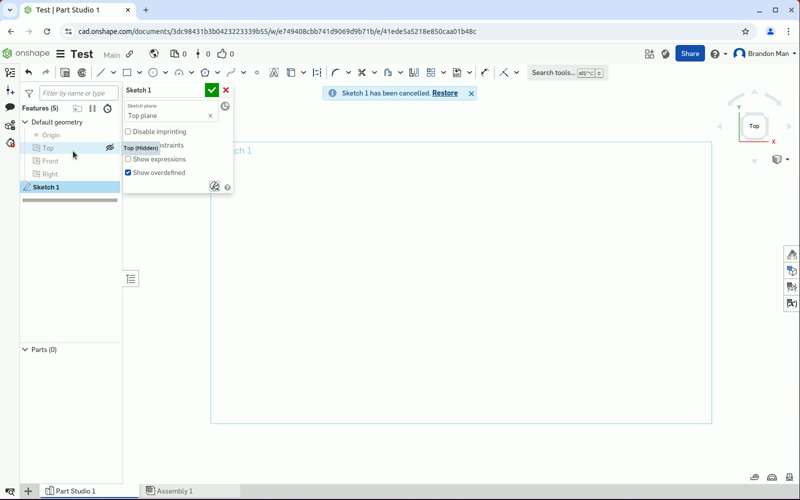
mouse_move(73, 352)
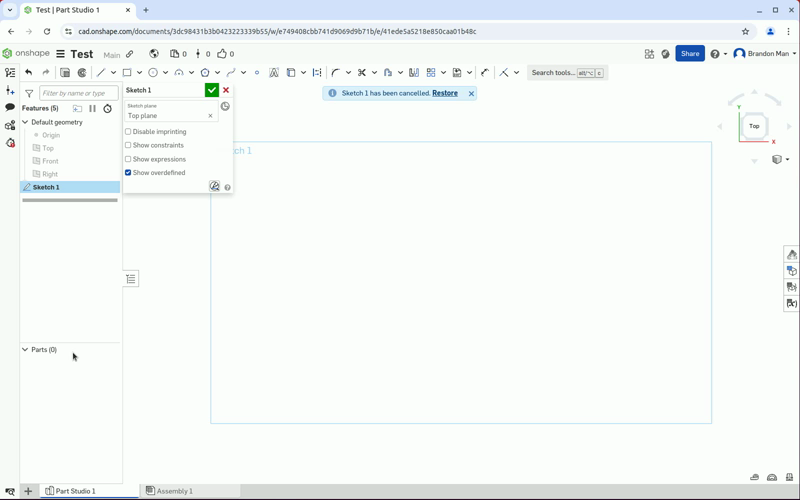
key(y)
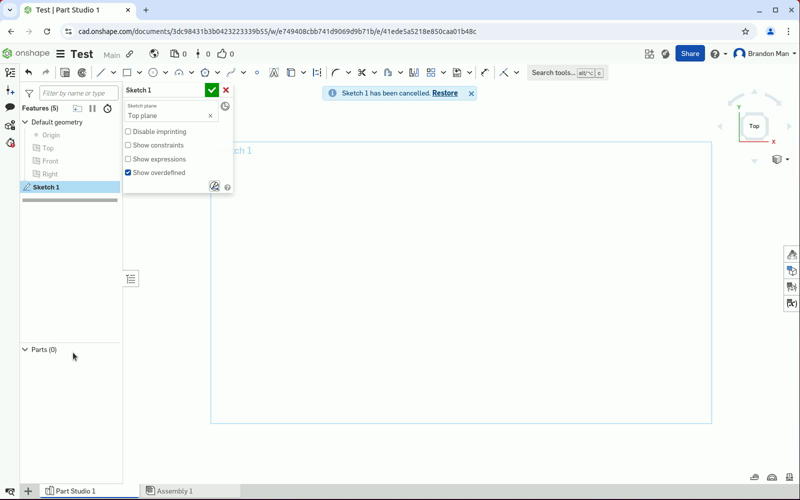
key(a)
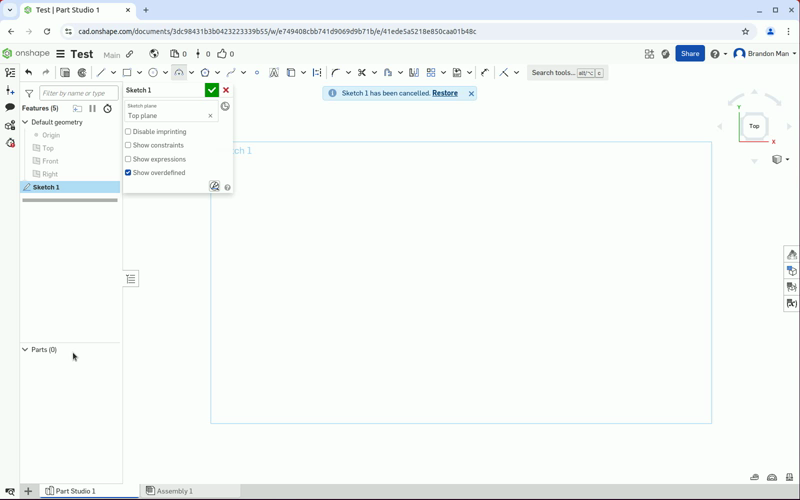
key_down(shift)
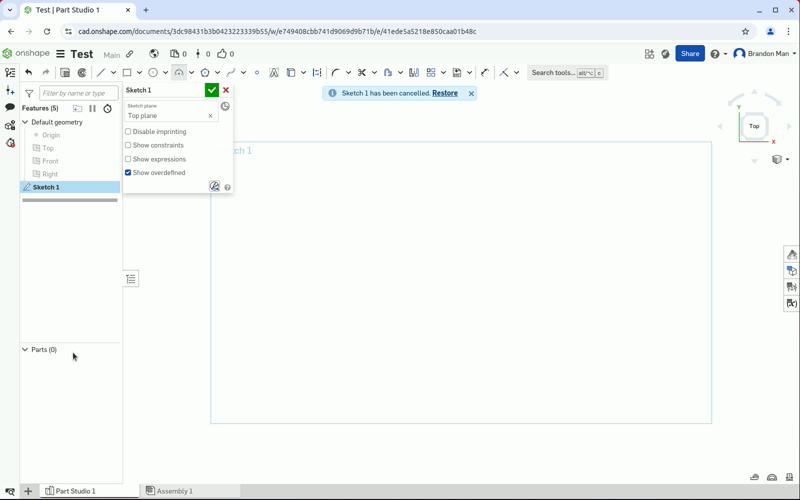
mouse_move(386, 333)
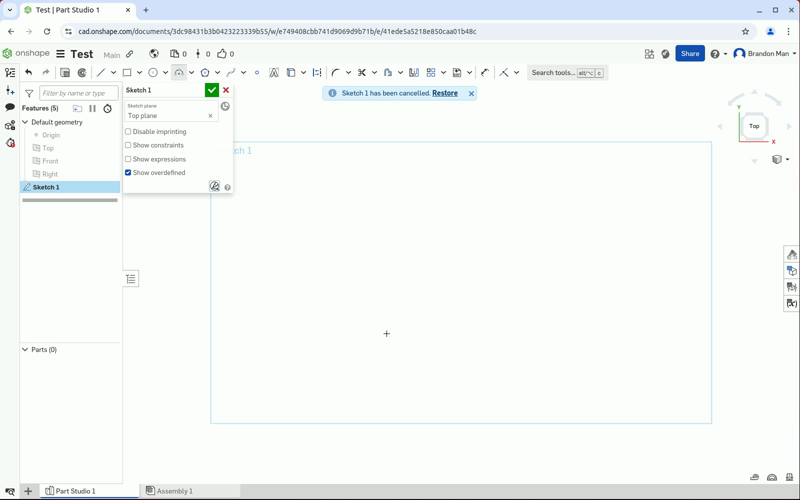
click(386, 333)
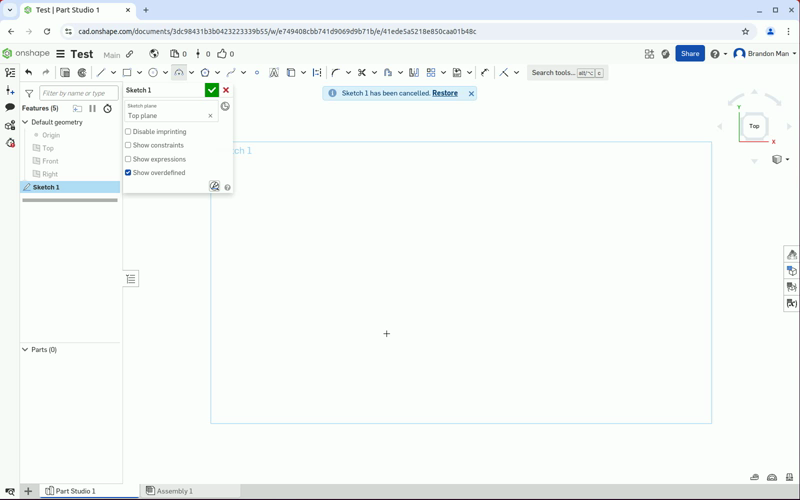
key_up(shift)
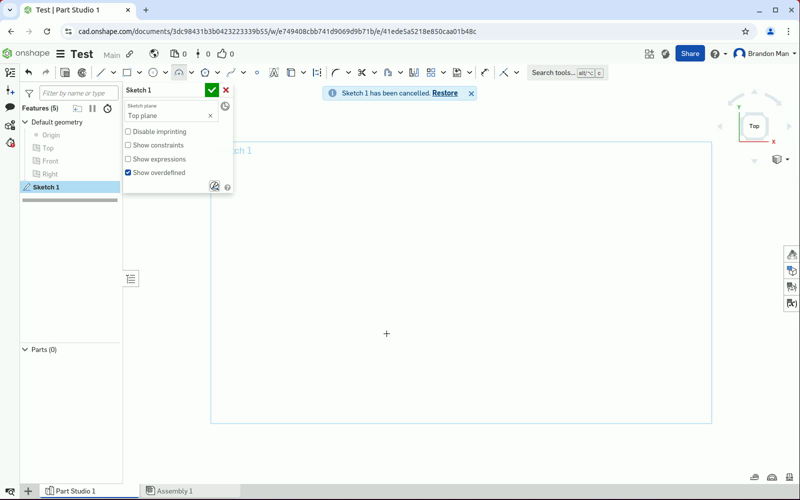
key_down(shift)
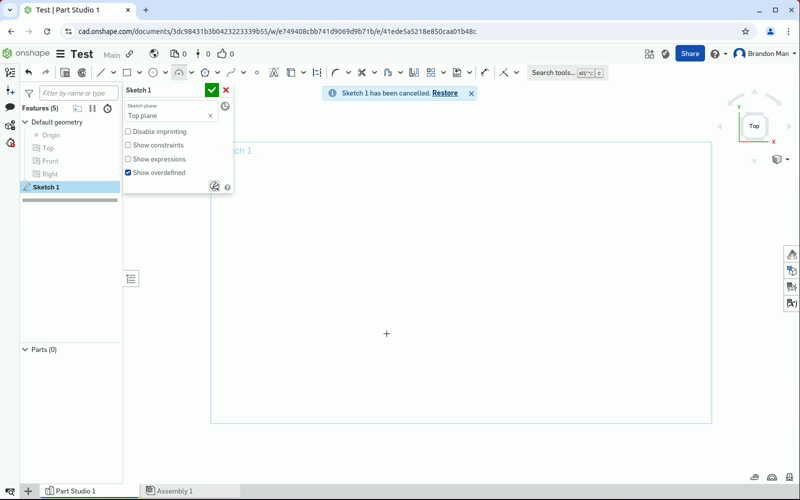
mouse_move(461, 333)
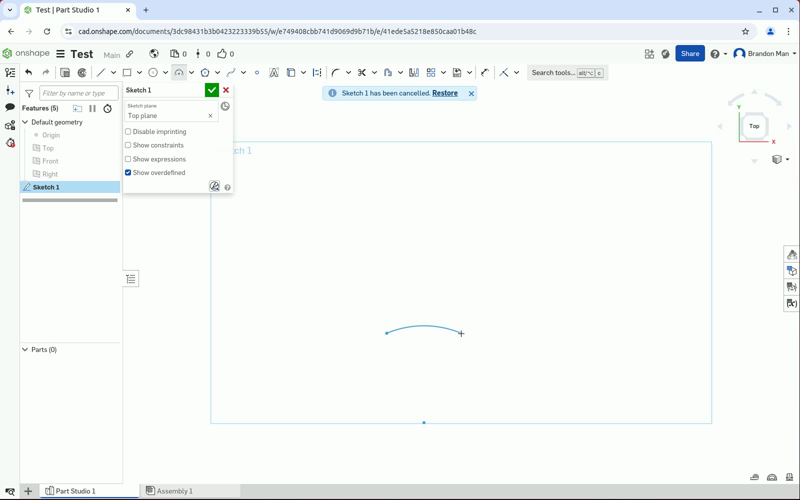
click(461, 333)
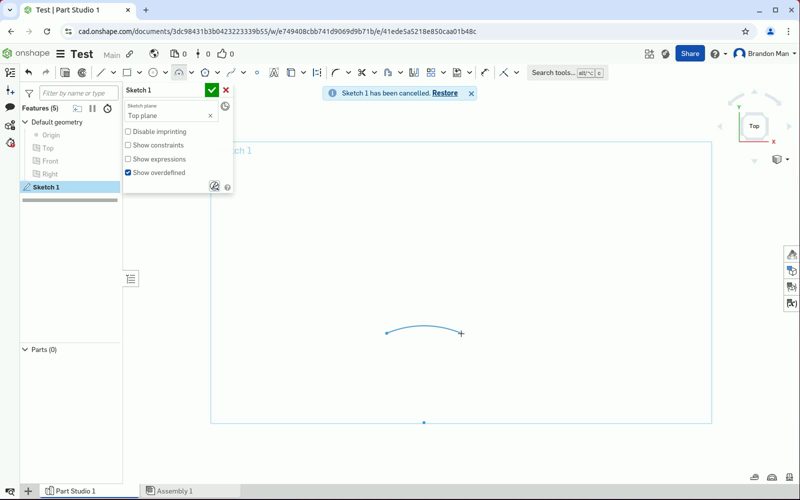
mouse_move(424, 360)
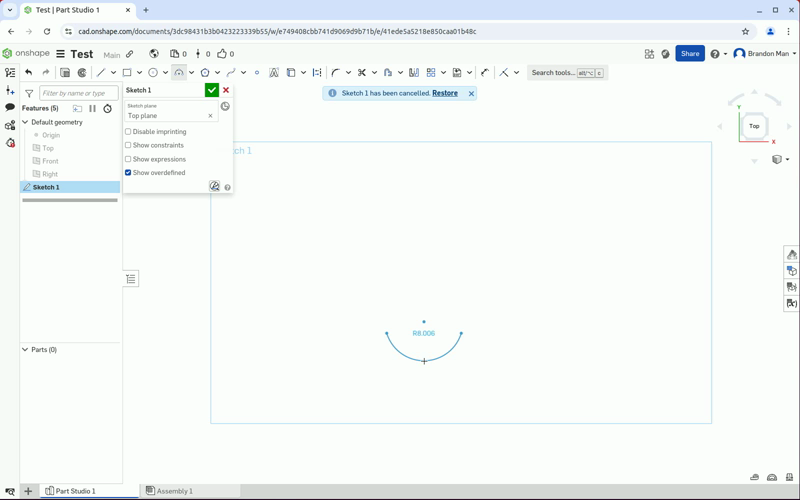
click(424, 360)
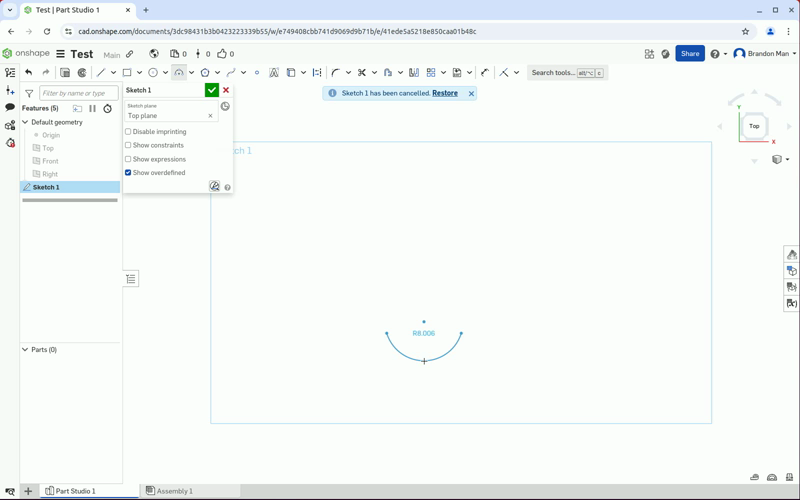
key_up(shift)
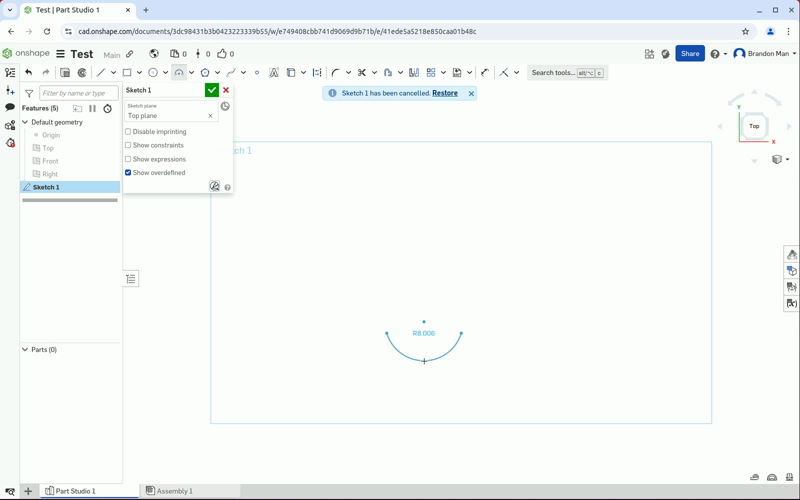
key(esc)
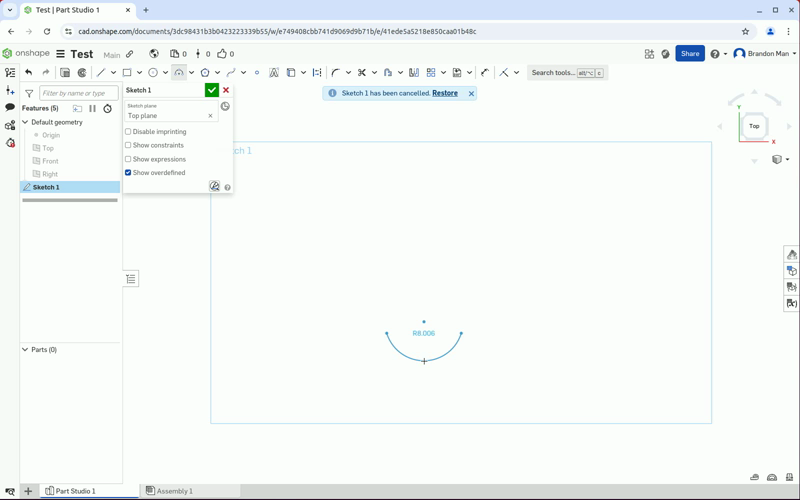
key(l)
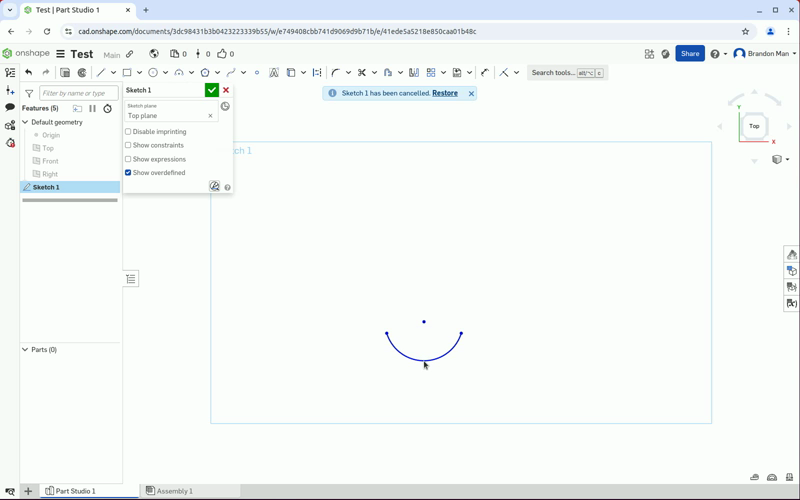
mouse_move(461, 333)
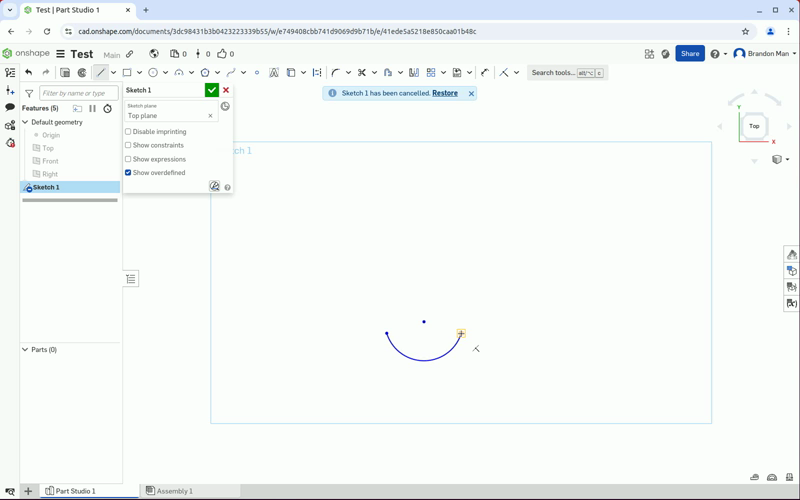
click(461, 333)
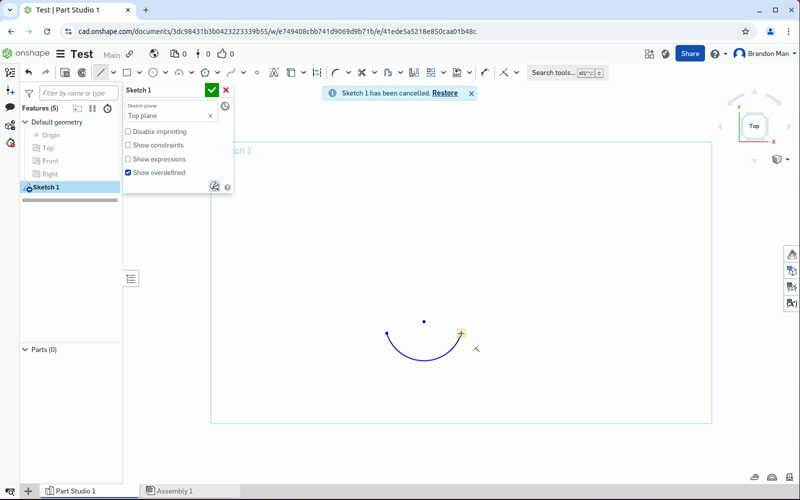
key_down(shift)
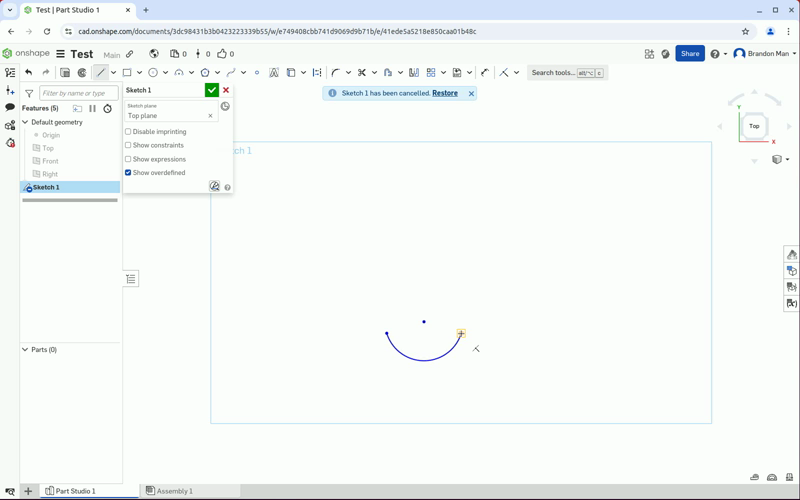
mouse_move(491, 333)
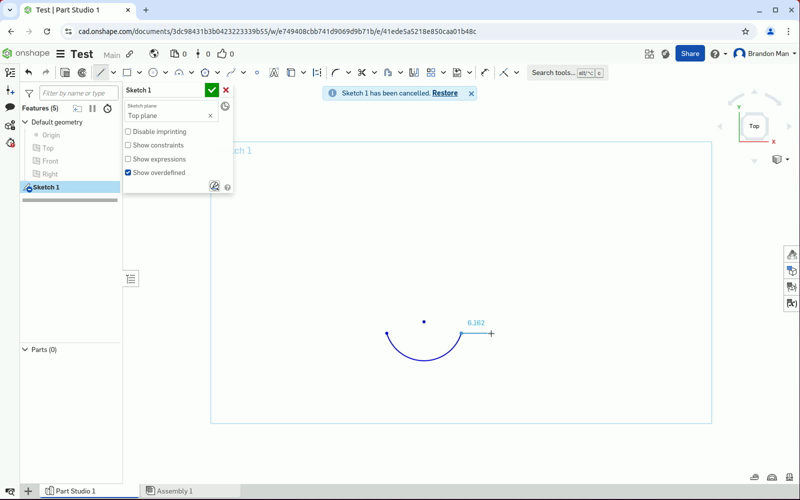
mouse_move(461, 281)
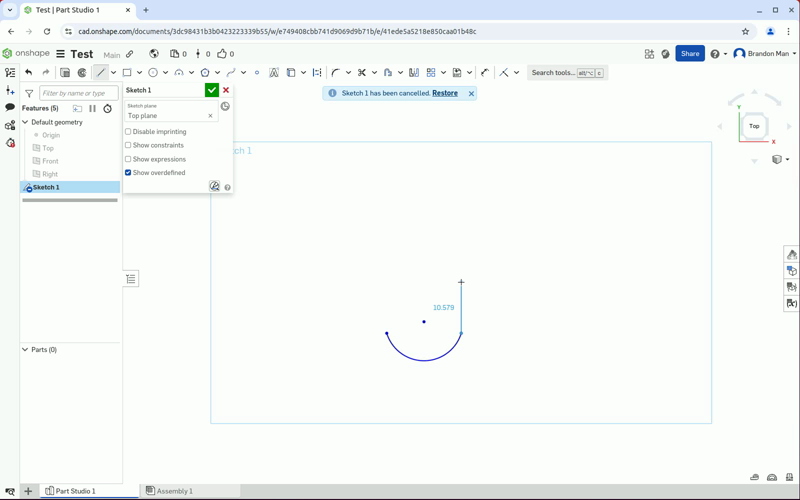
click(461, 281)
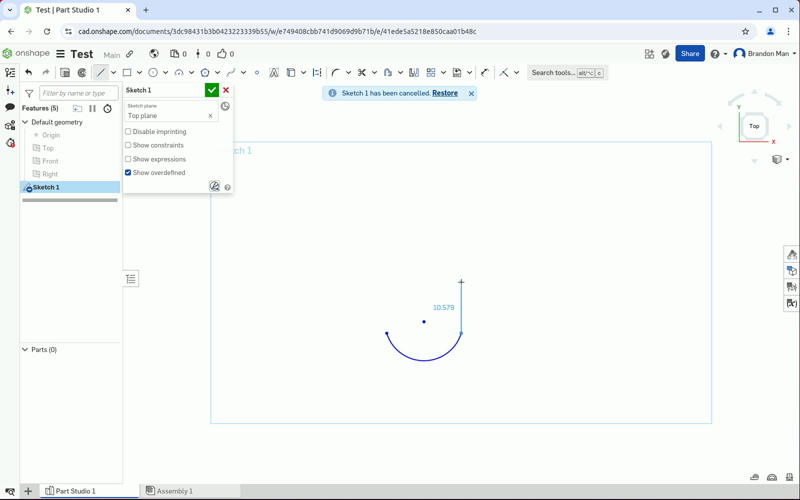
key_up(shift)
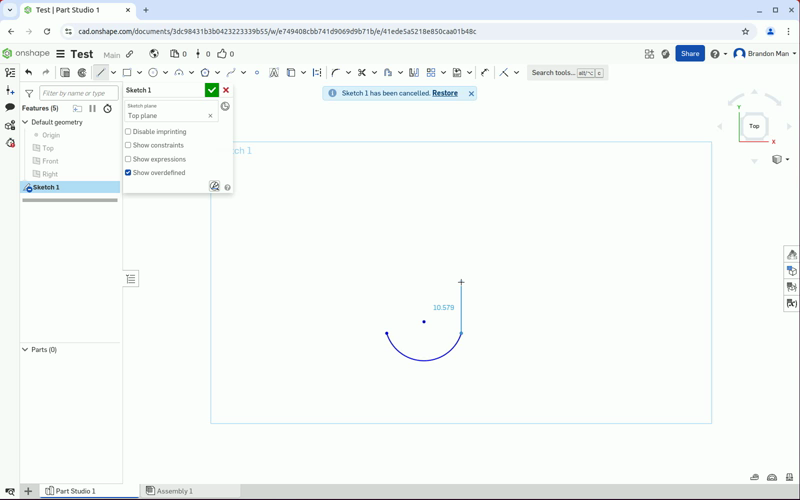
key_down(shift)
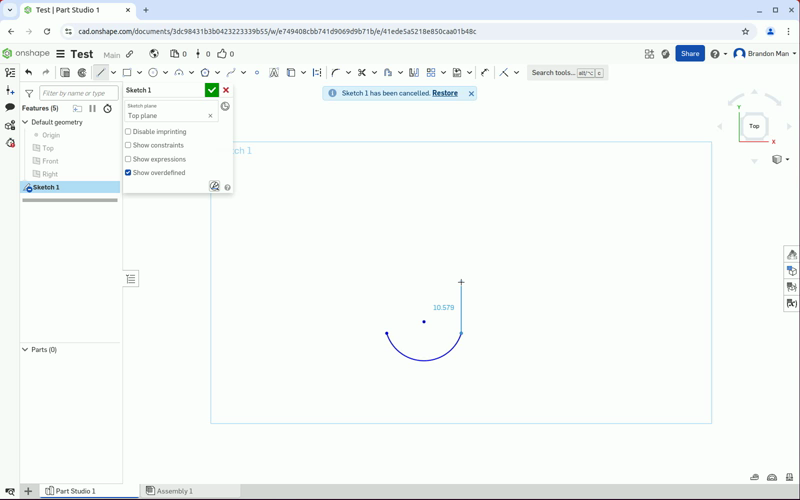
mouse_move(386, 281)
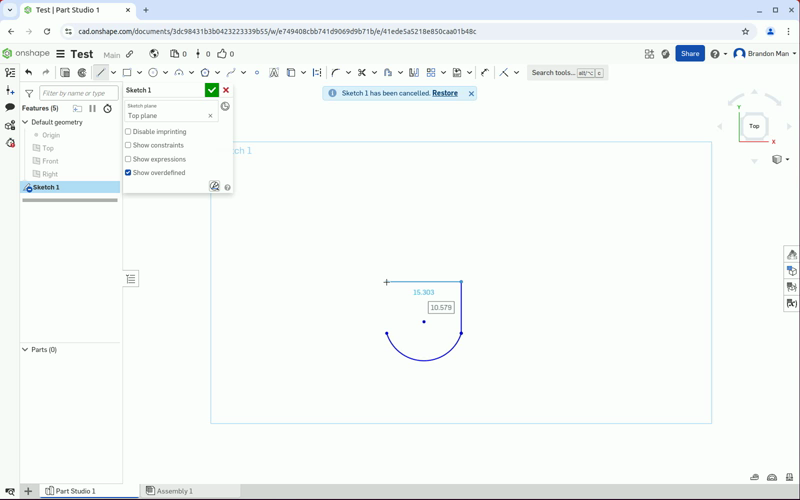
click(386, 281)
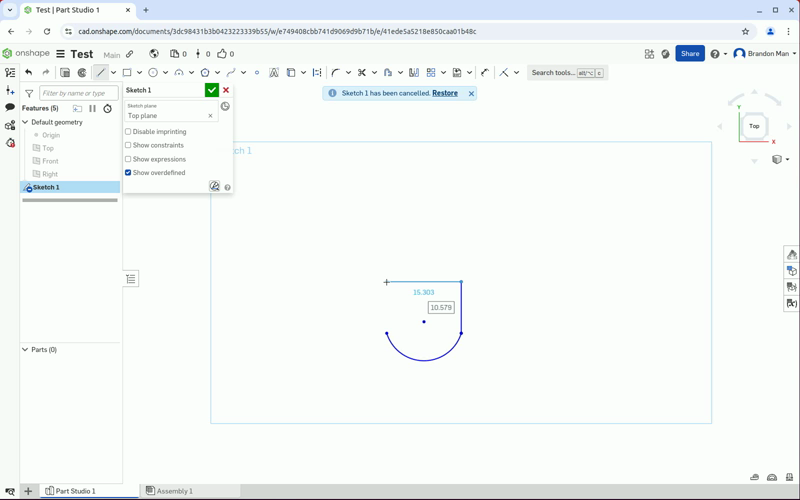
key_up(shift)
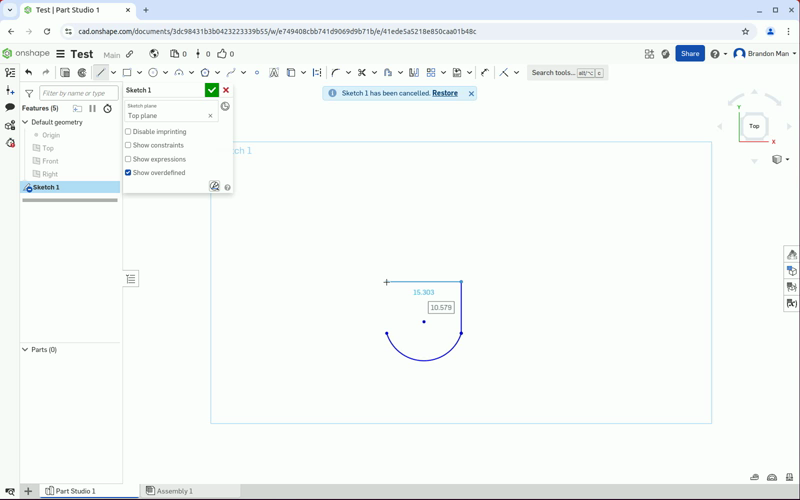
mouse_move(417, 281)
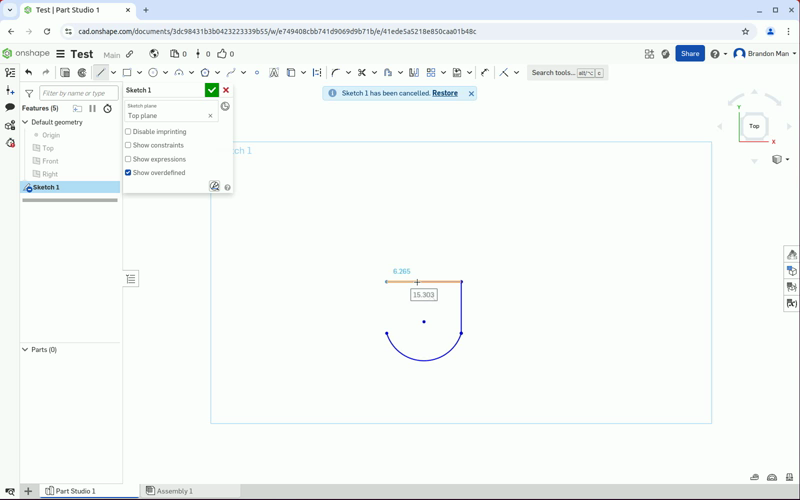
key_down(shift)
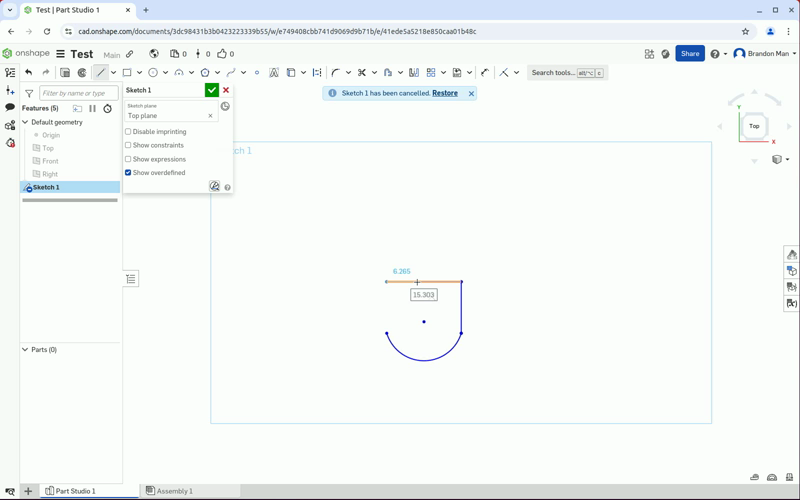
mouse_move(386, 333)
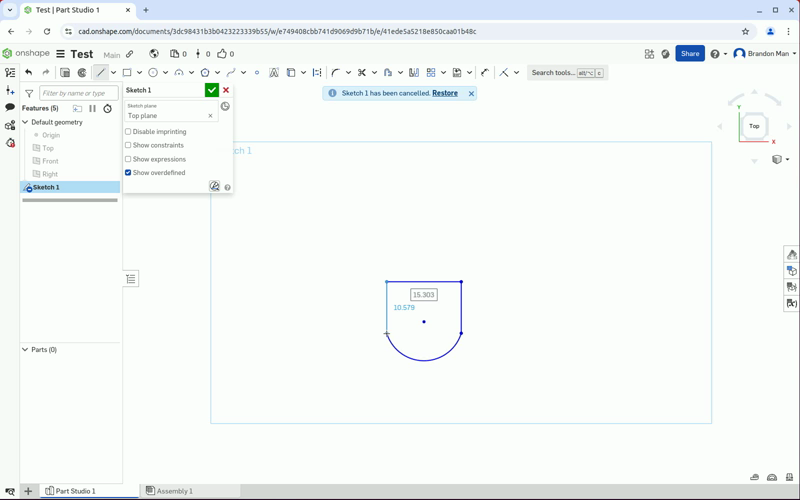
key_up(shift)
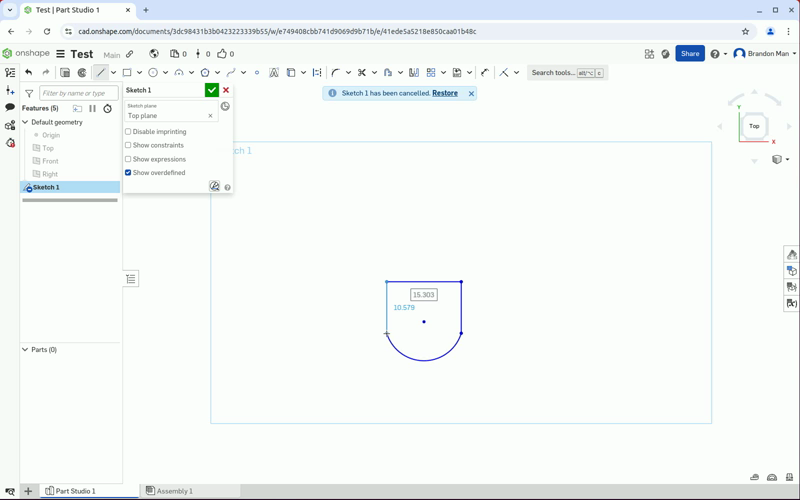
click(386, 333)
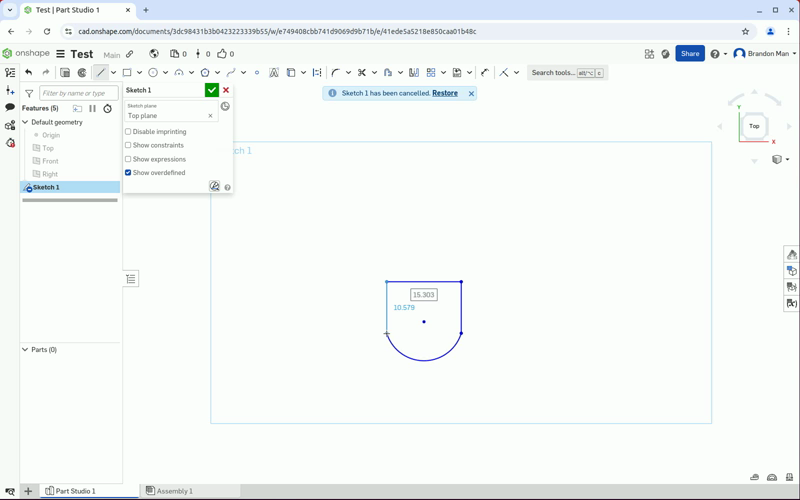
key(esc)
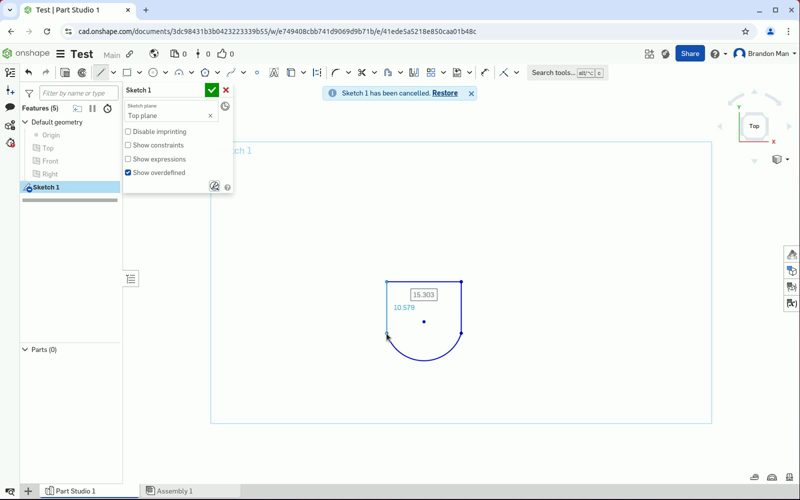
mouse_move(418, 303)
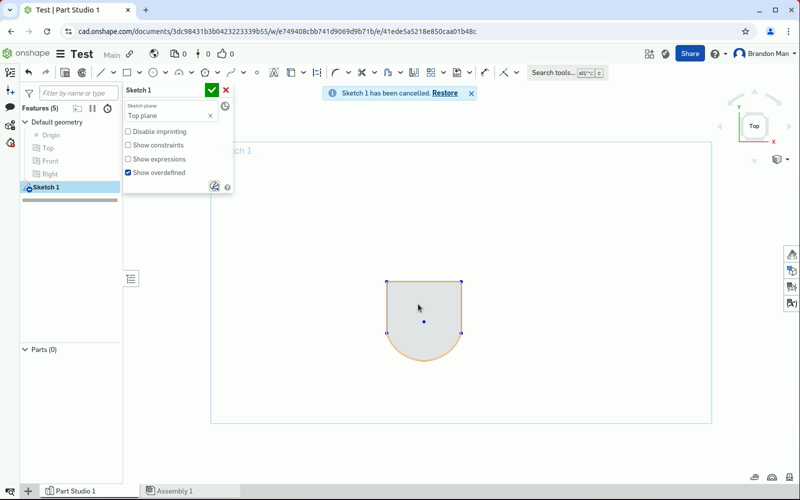
click(418, 303)
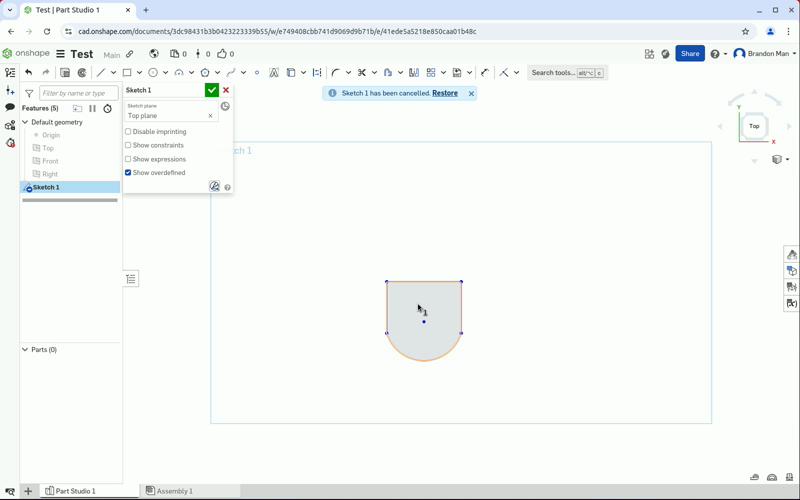
mouse_move(73, 352)
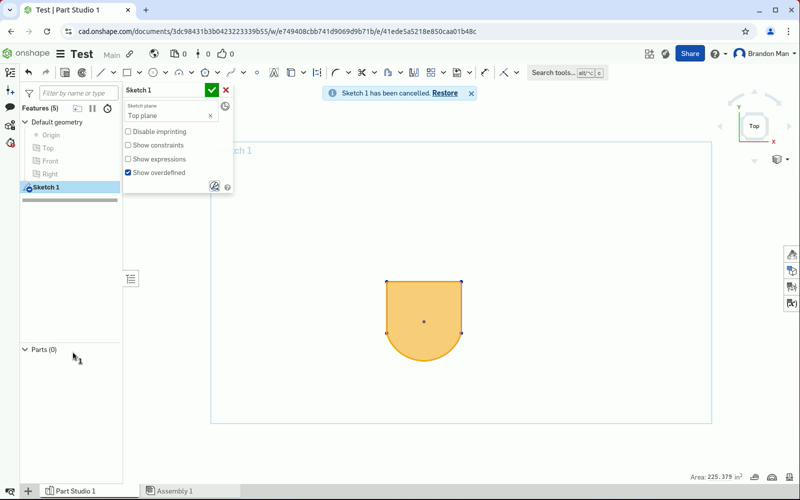
key(shift+y)
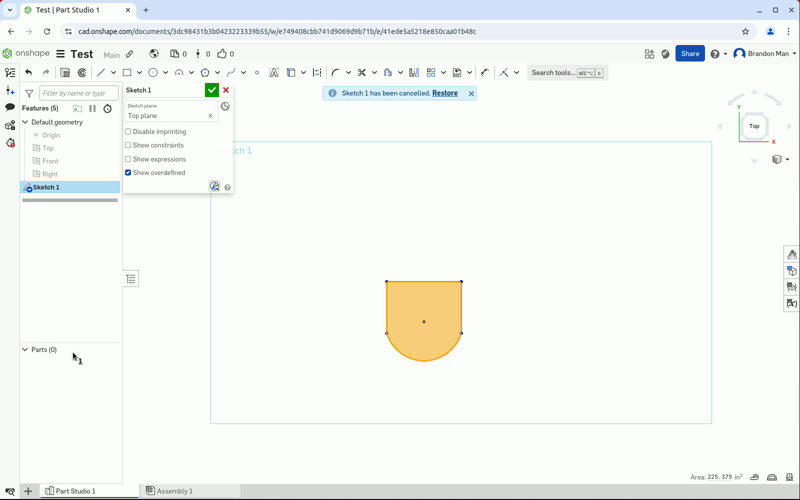
key(shift+e)
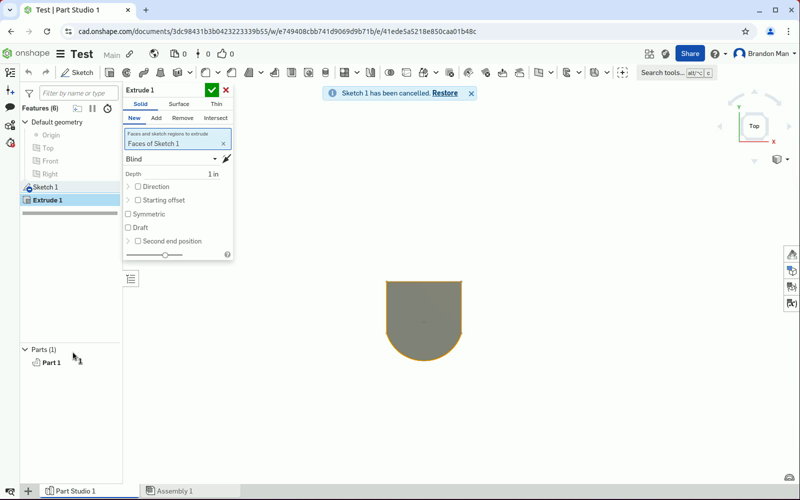
mouse_move(143, 106)
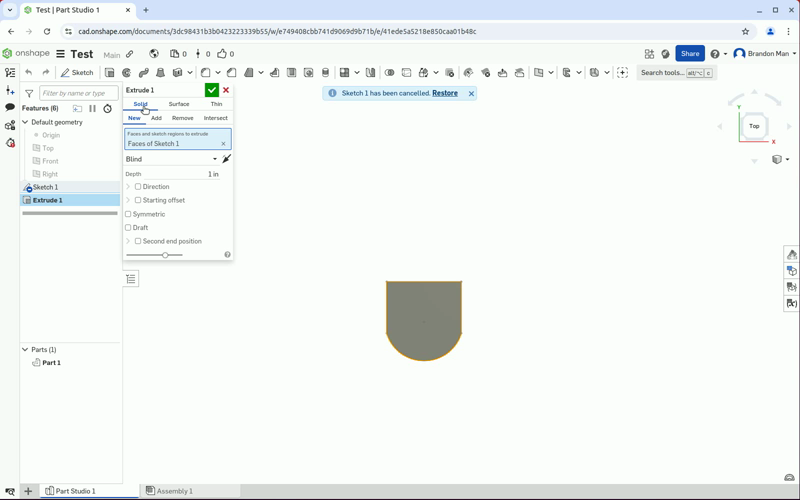
click(143, 106)
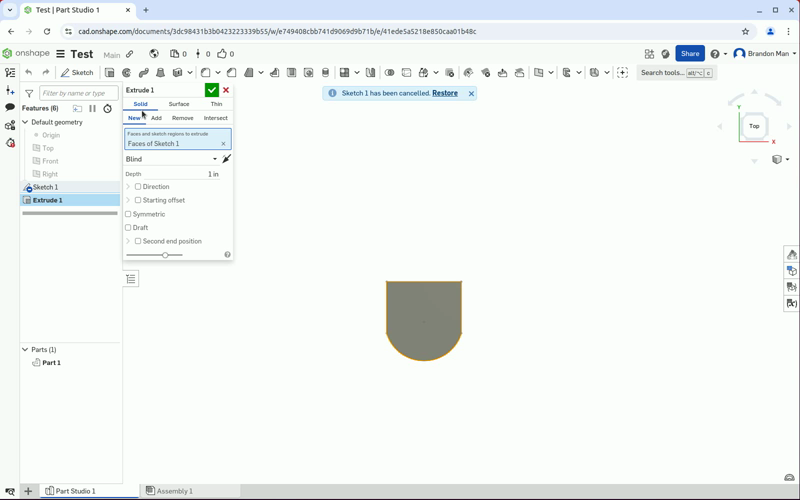
mouse_move(137, 120)
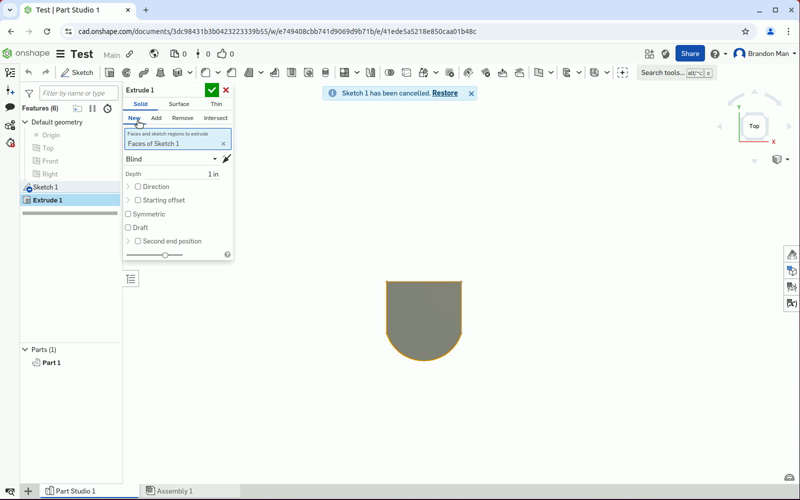
click(137, 120)
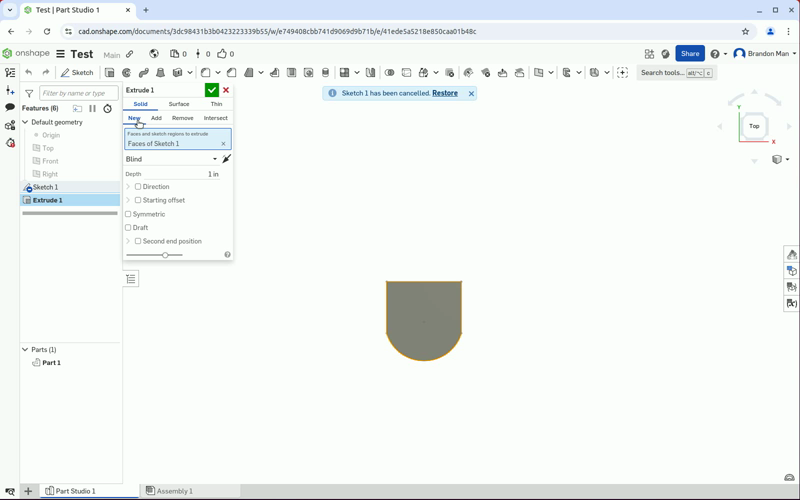
key(tab, 4)
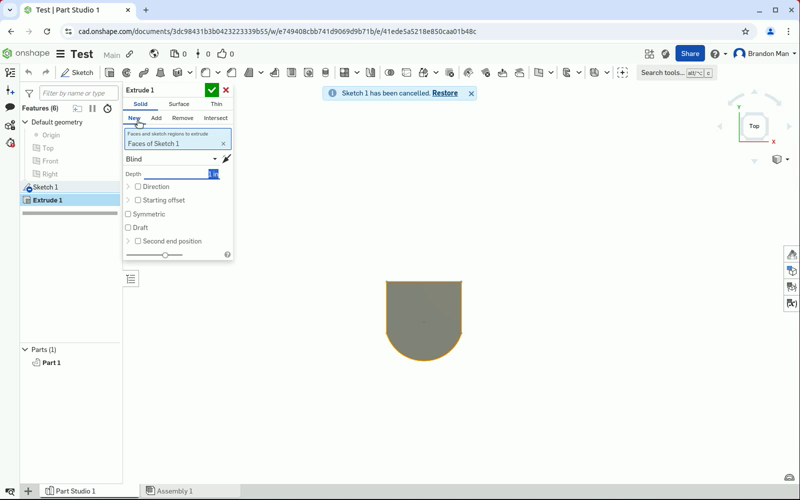
text(5.536)
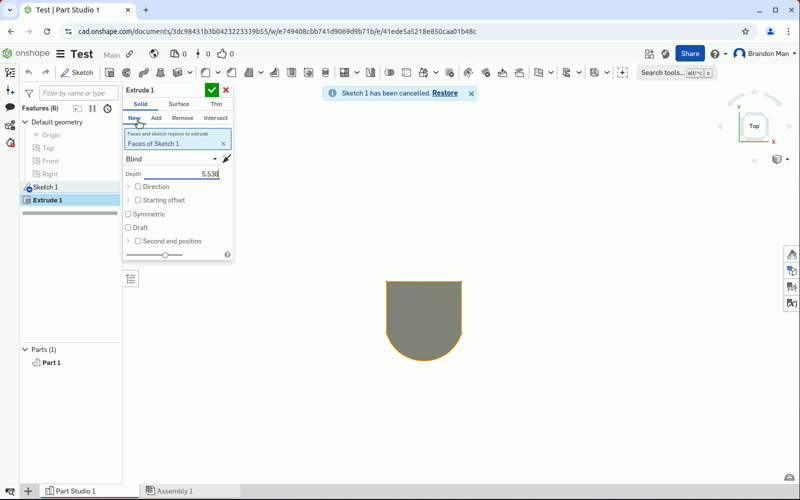
key(enter)
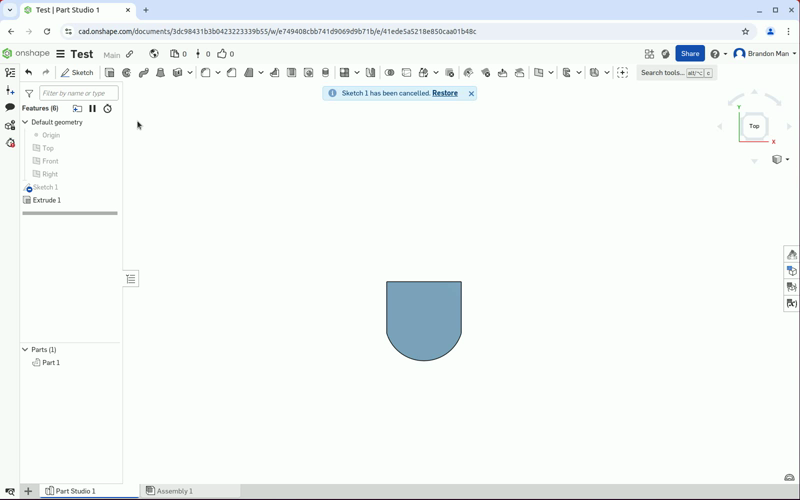
key(shift+h)
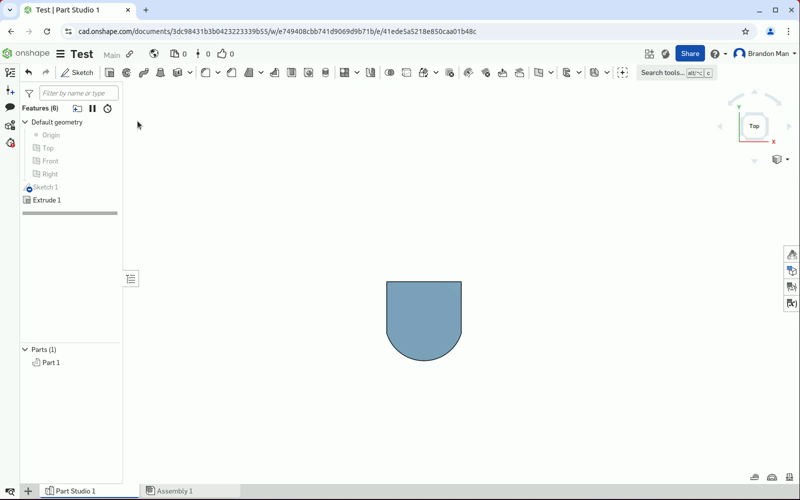
key(shift+h)
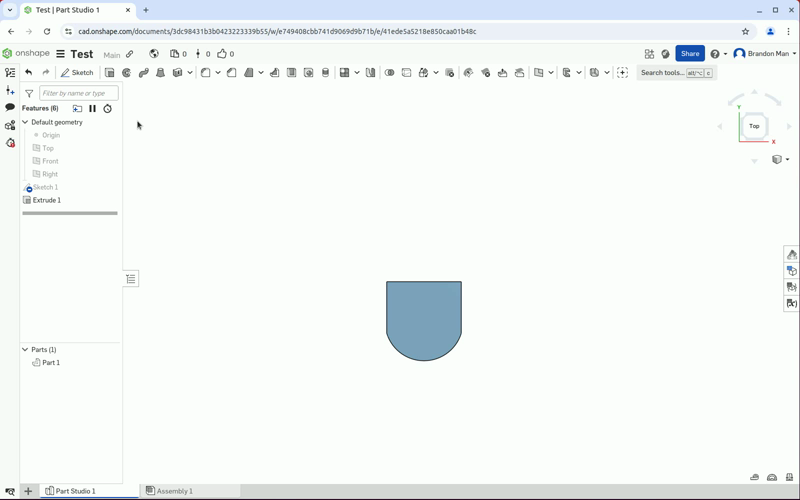
mouse_move(73, 189)
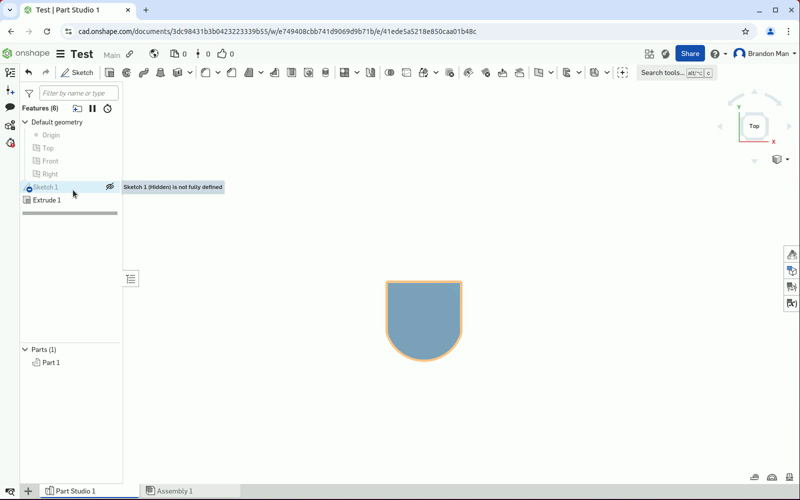
click(73, 189)
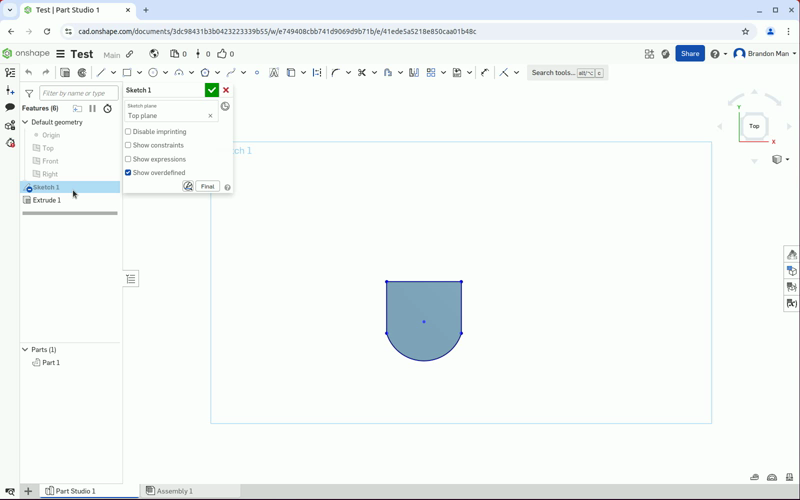
mouse_move(229, 92)
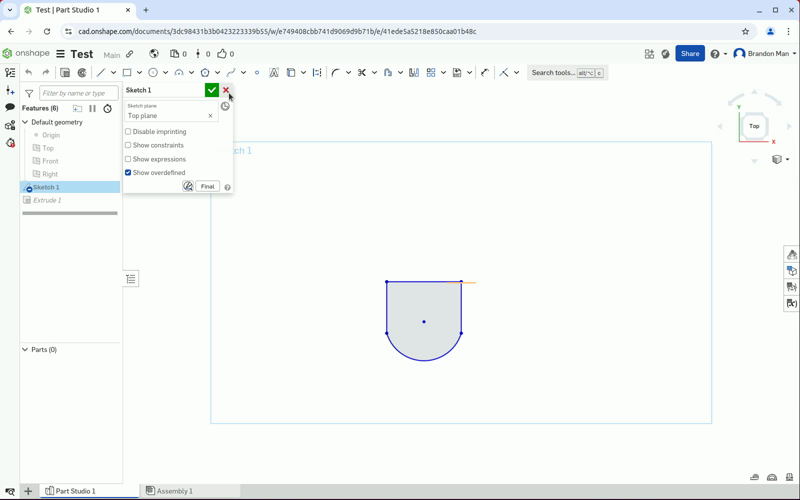
click(229, 92)
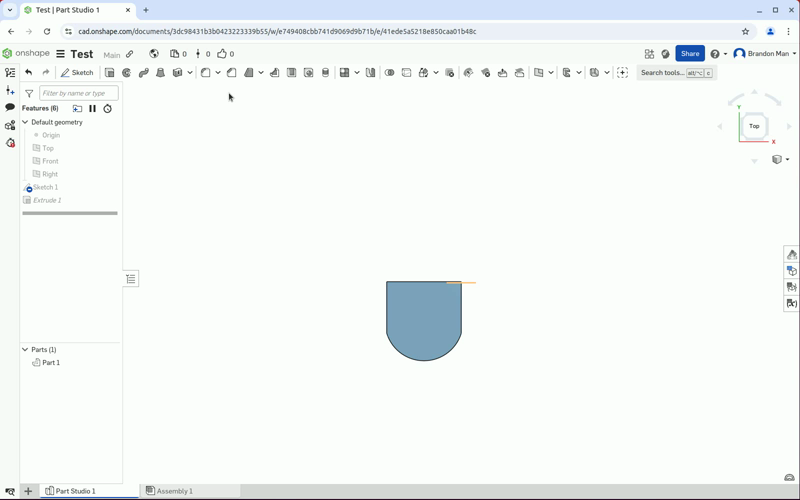
mouse_move(73, 352)
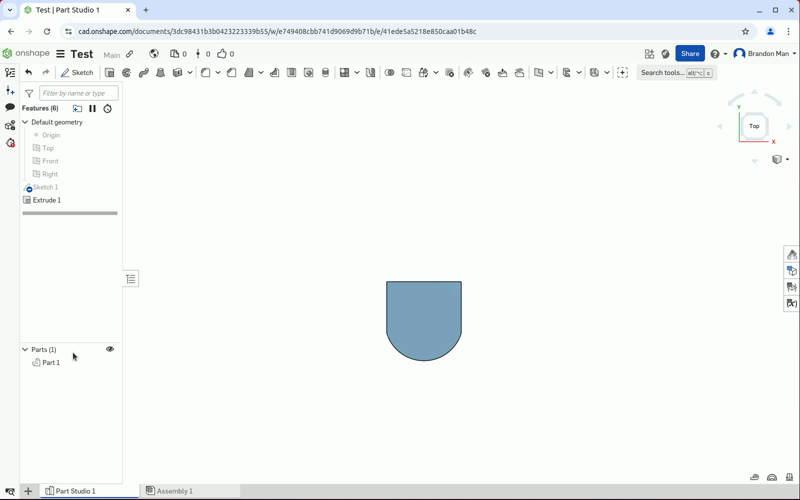
key(y)
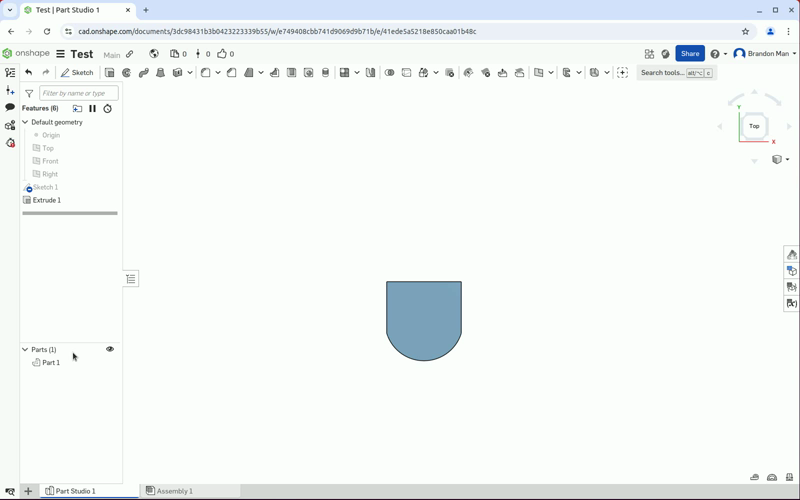
key(shift+p)
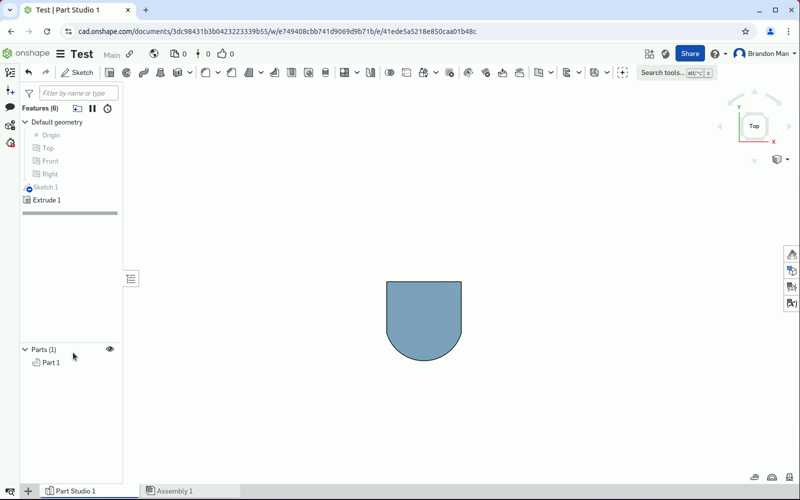
key(space)
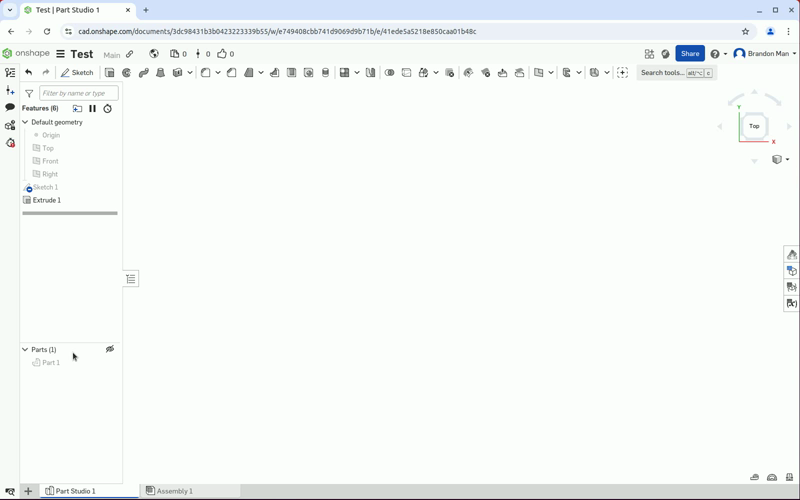
key_down(shift)
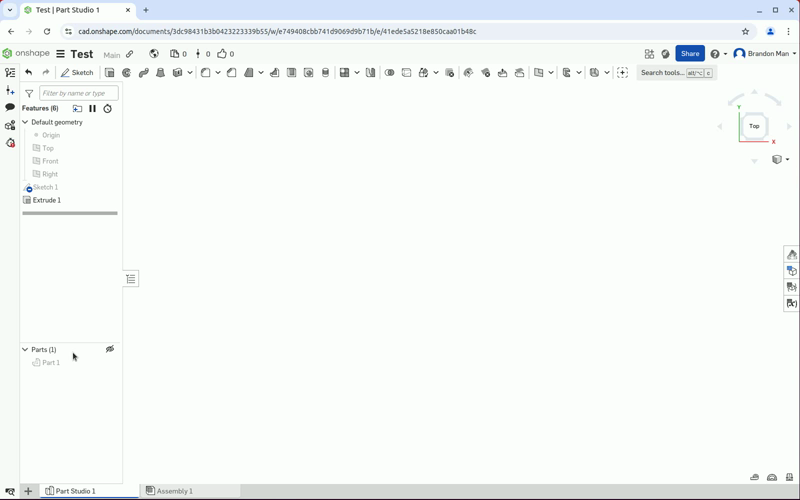
key(up)
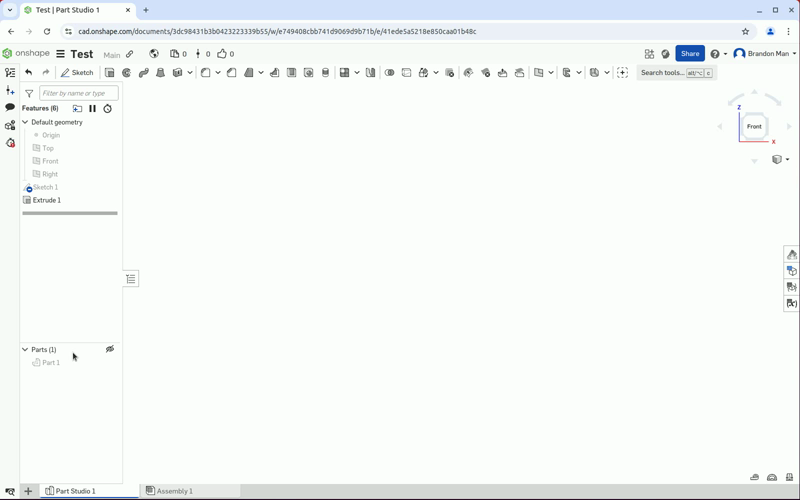
key_up(shift)
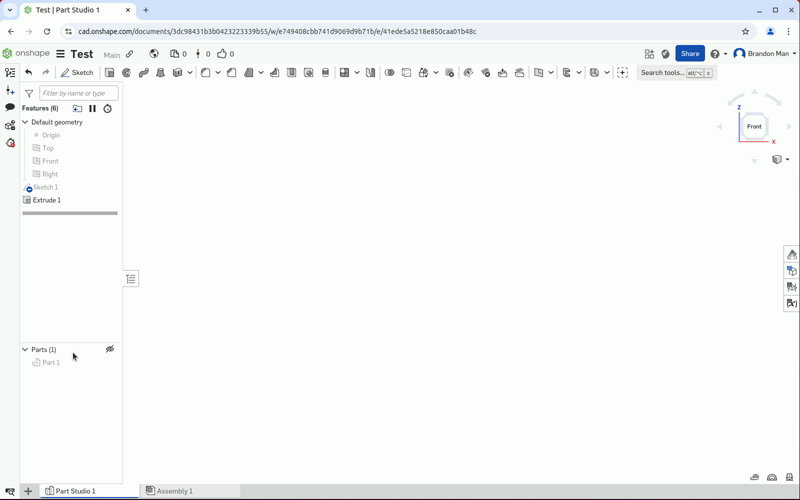
mouse_move(73, 352)
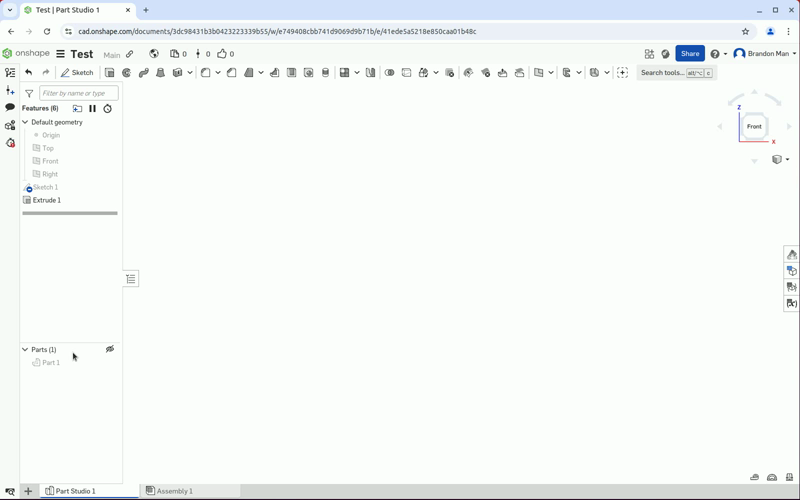
key(shift+y)
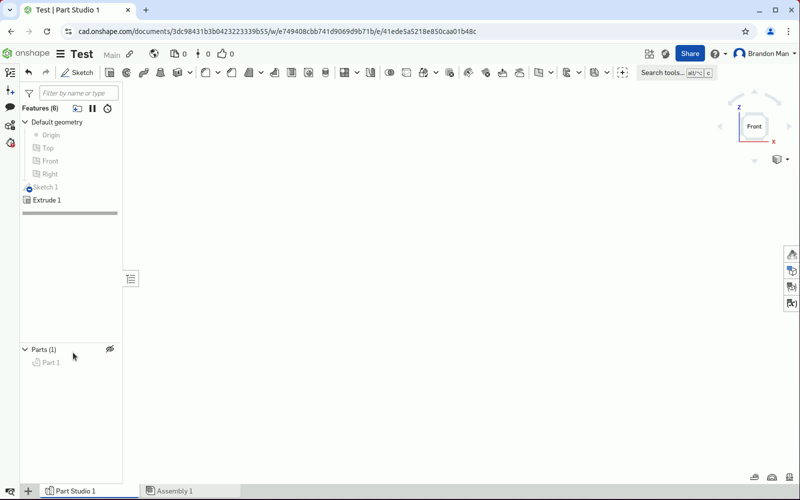
key(shift+s)
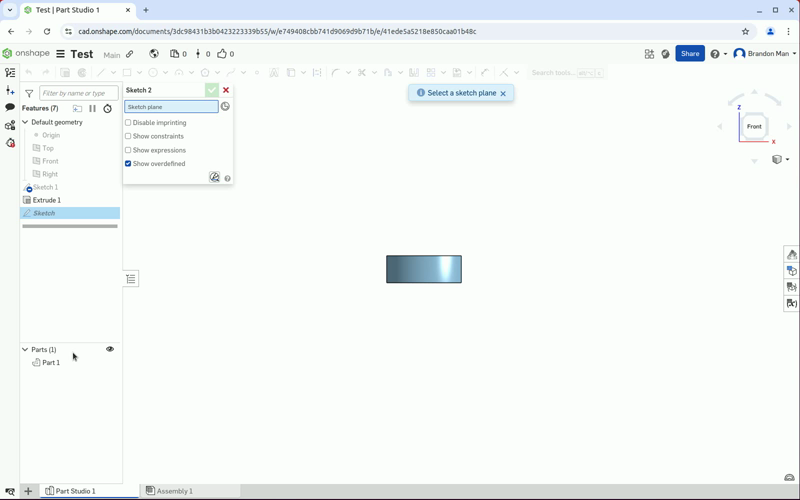
mouse_move(73, 163)
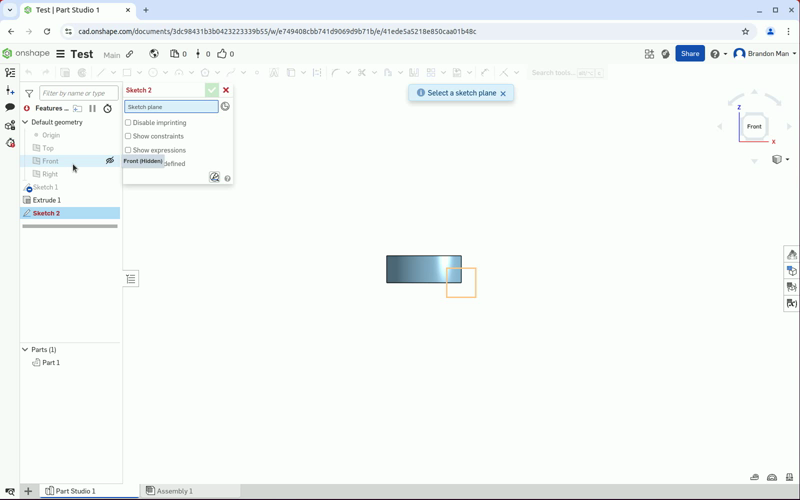
click(73, 163)
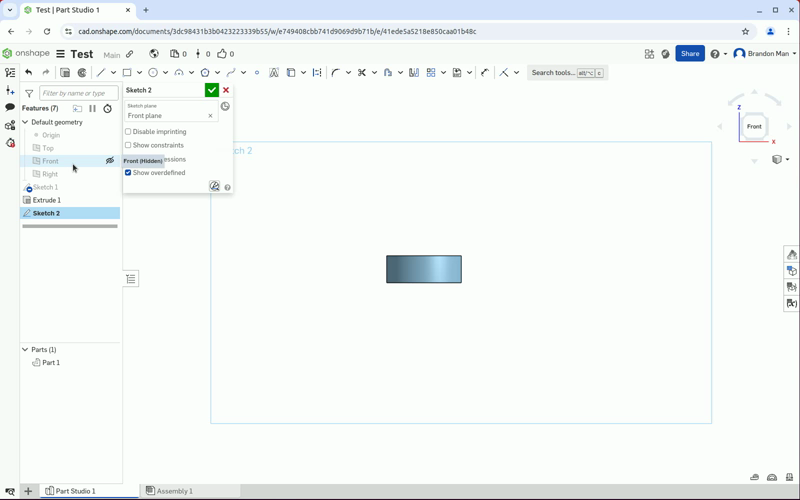
mouse_move(73, 352)
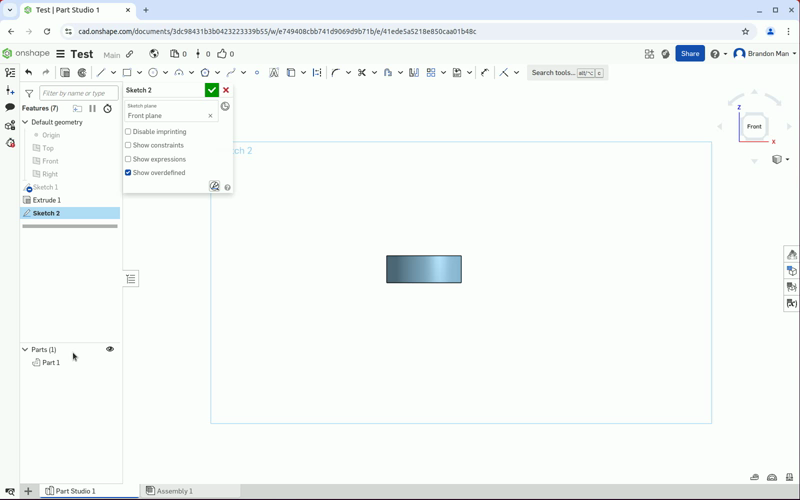
key(y)
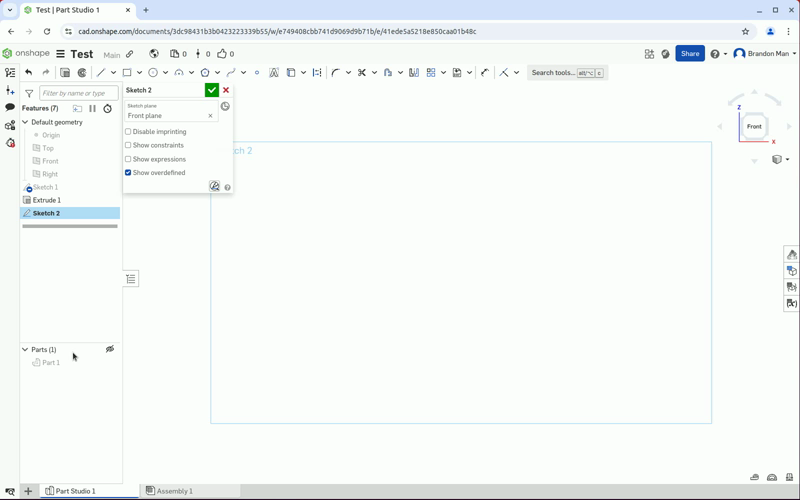
key(l)
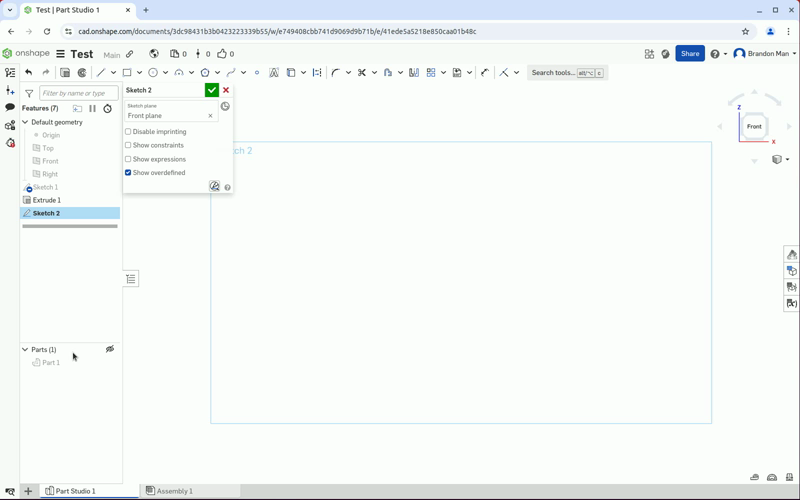
key_down(shift)
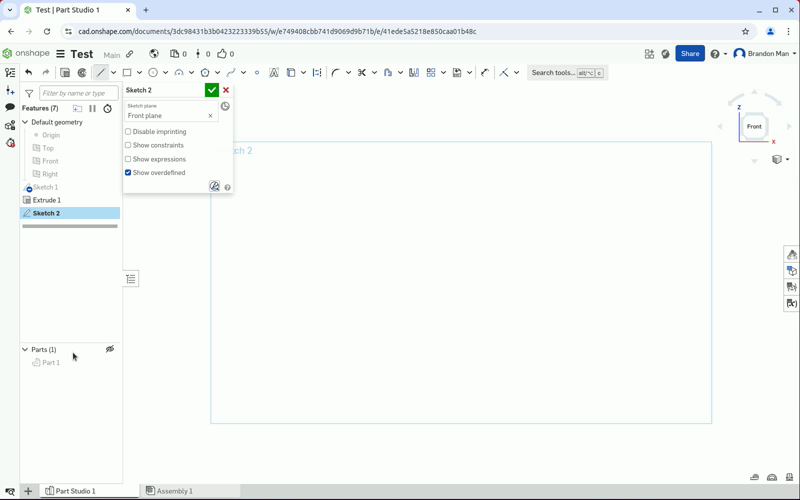
mouse_move(386, 255)
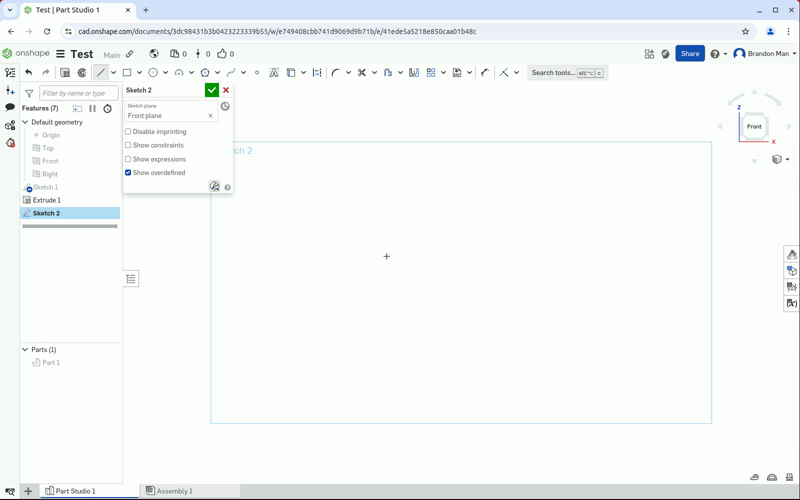
click(386, 255)
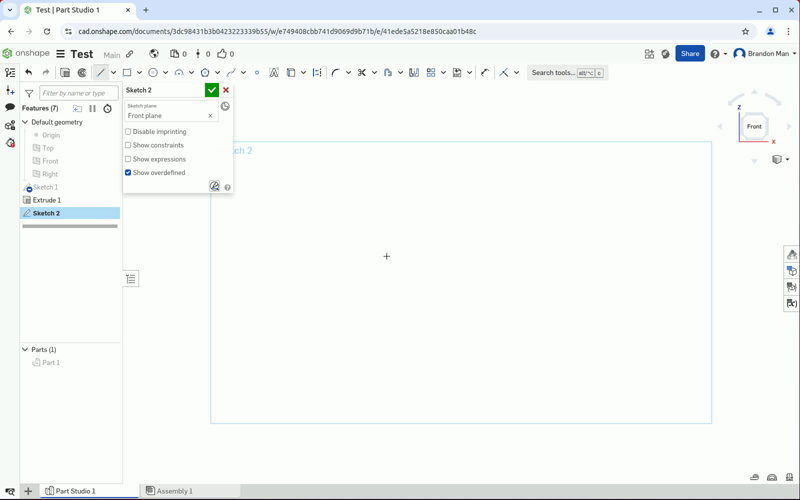
key_up(shift)
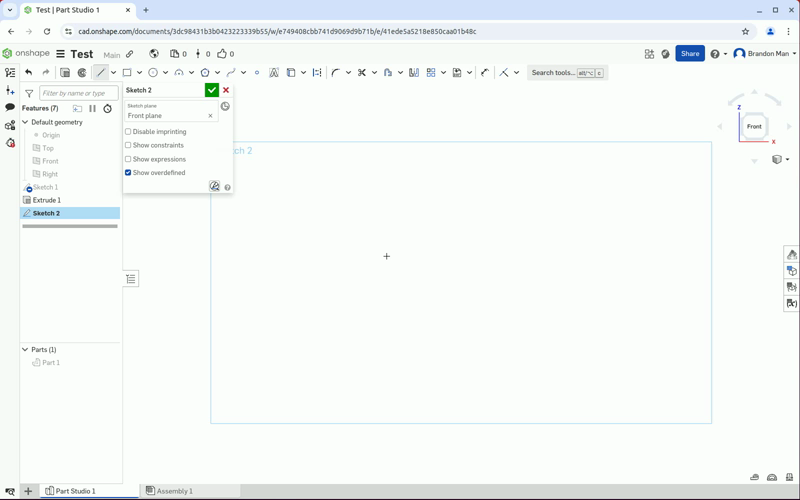
key_down(shift)
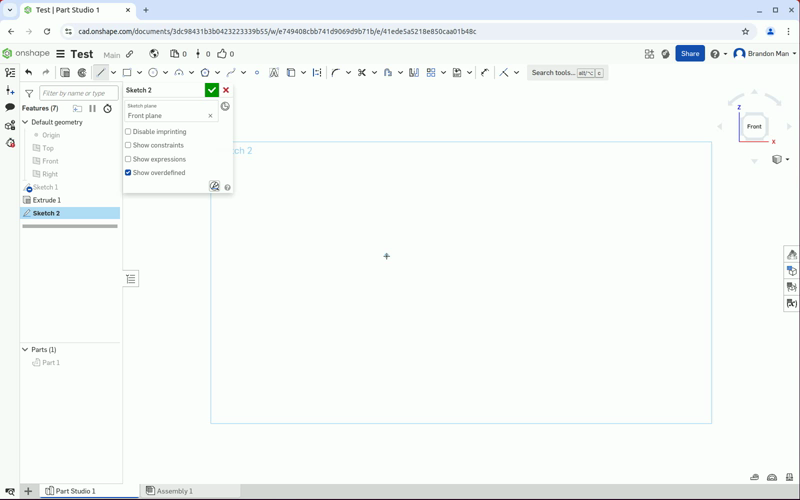
mouse_move(461, 255)
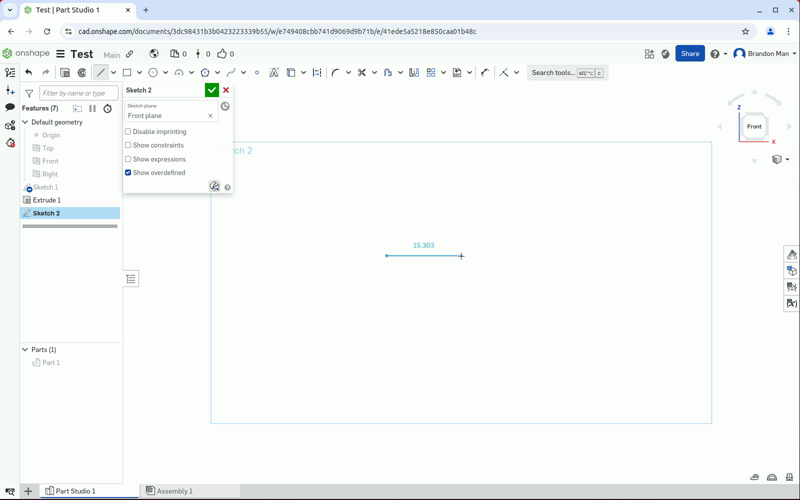
click(461, 255)
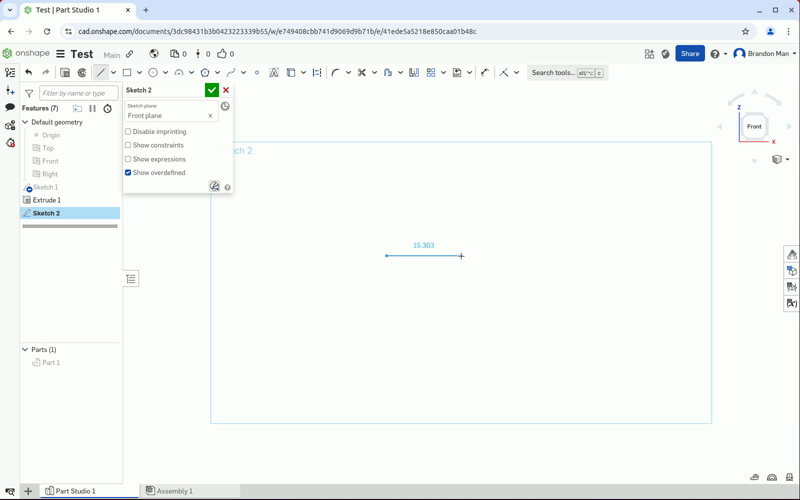
key_up(shift)
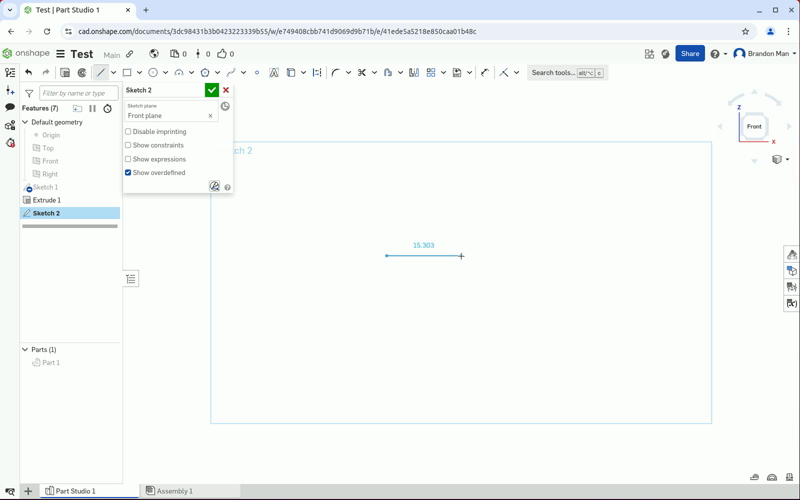
key_down(shift)
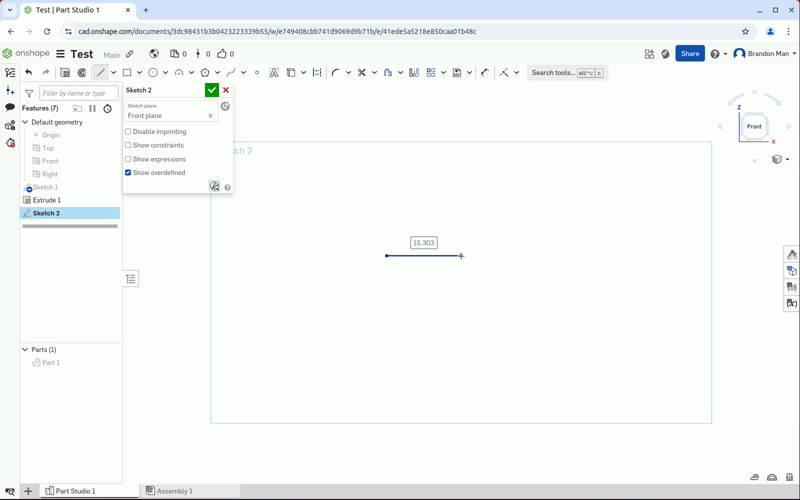
mouse_move(461, 170)
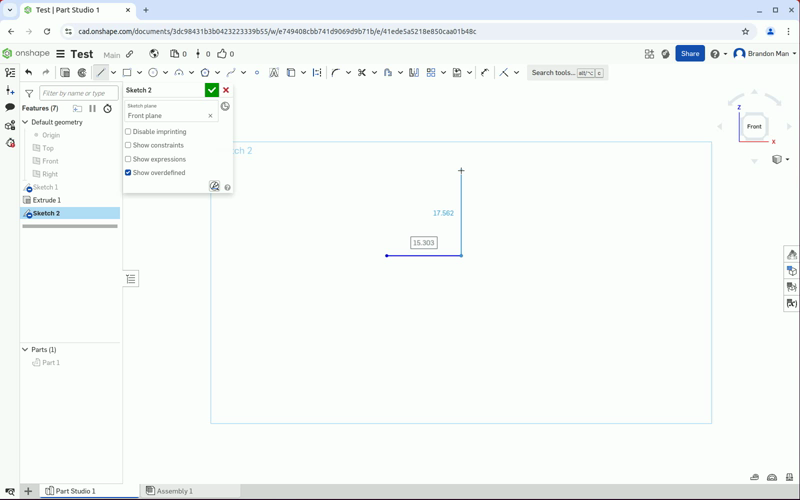
click(461, 170)
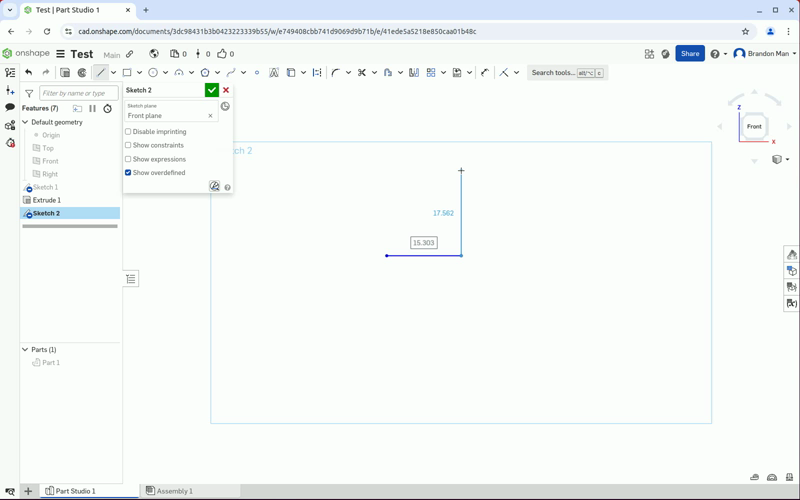
key_up(shift)
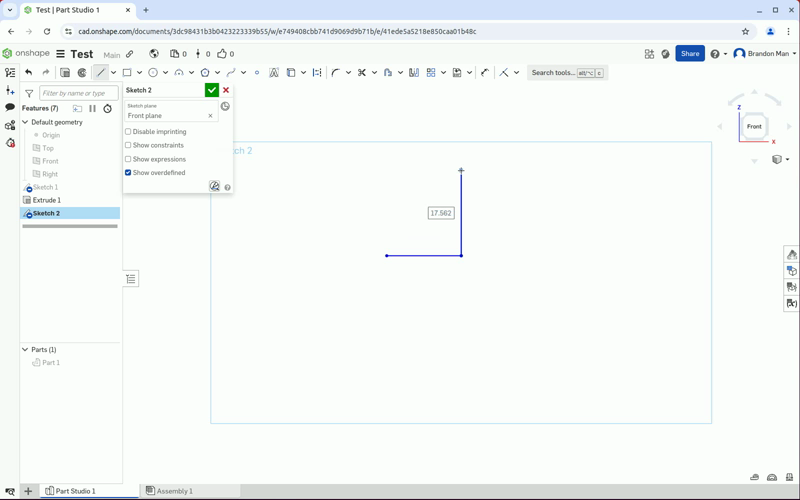
key_down(shift)
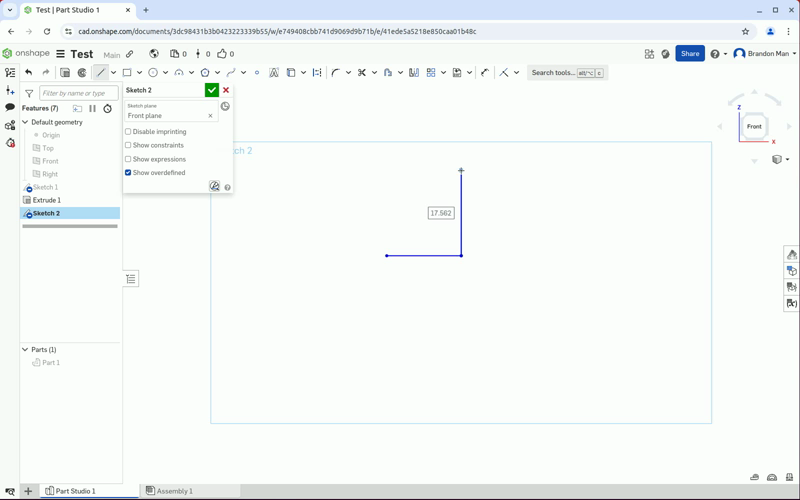
mouse_move(491, 170)
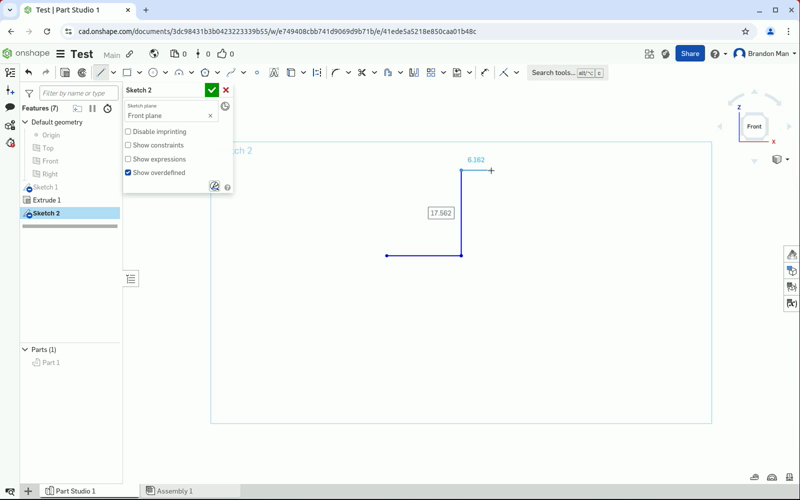
mouse_move(436, 170)
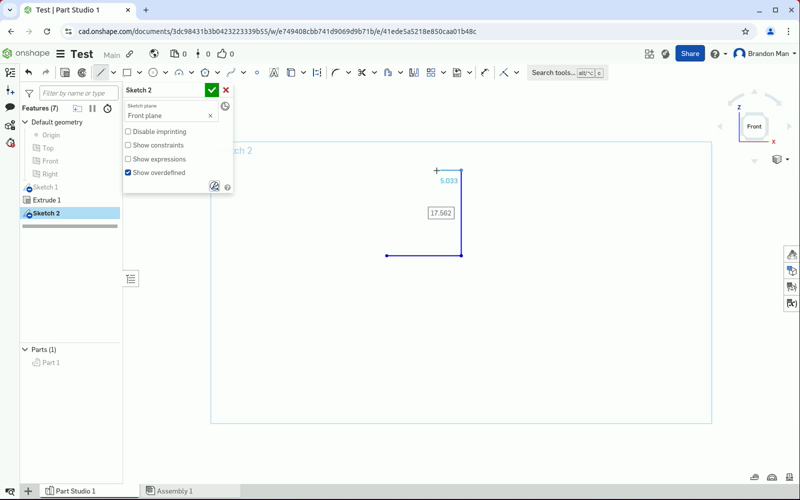
click(436, 170)
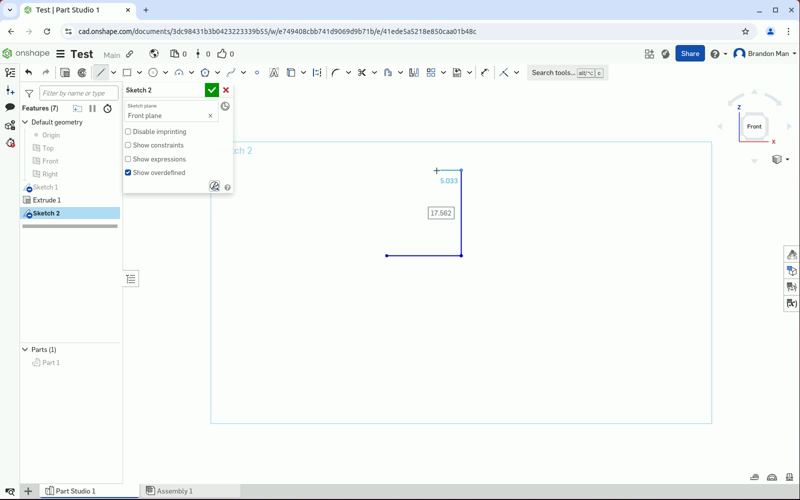
key_up(shift)
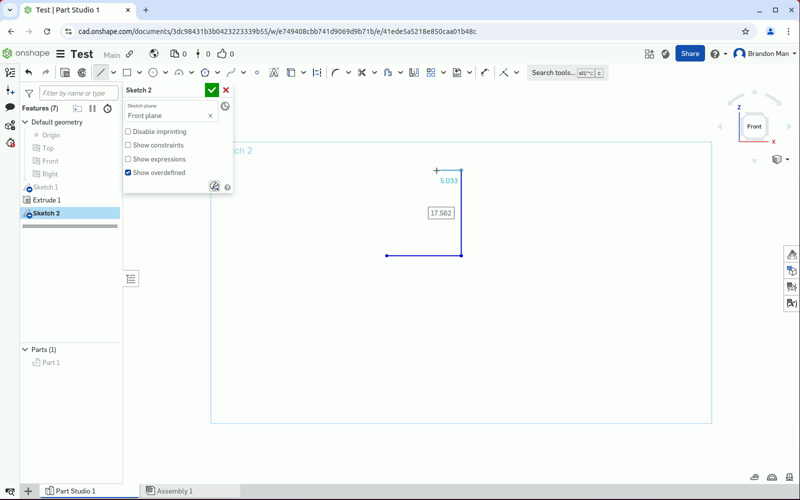
key_down(shift)
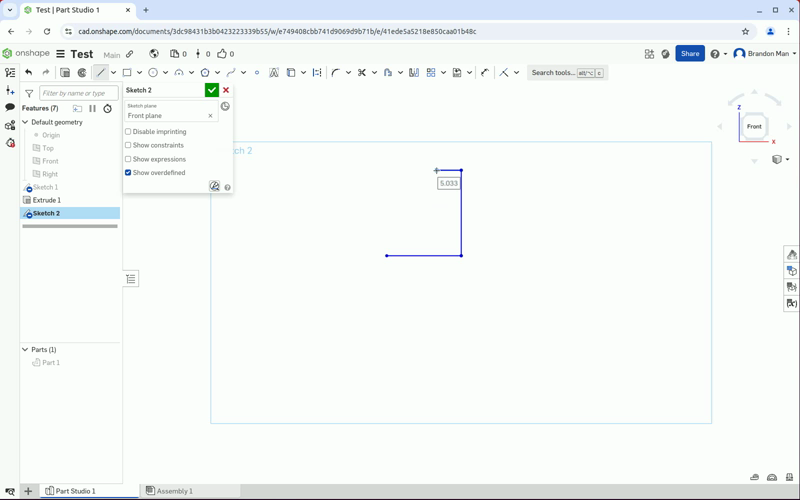
mouse_move(466, 170)
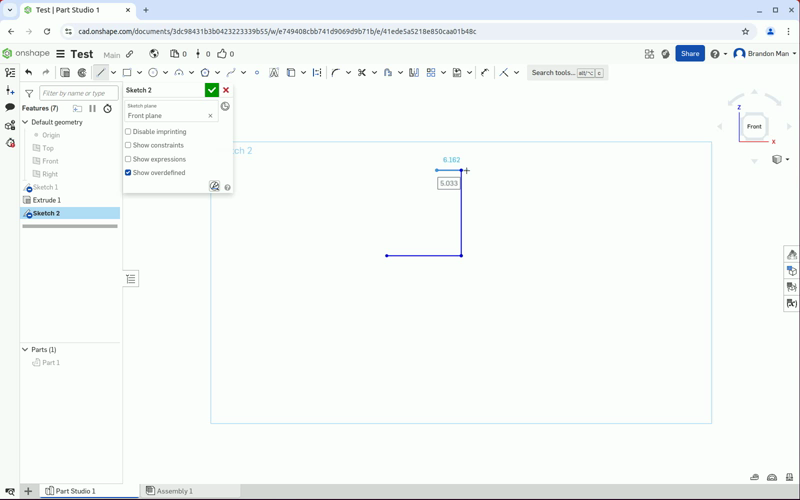
mouse_move(436, 211)
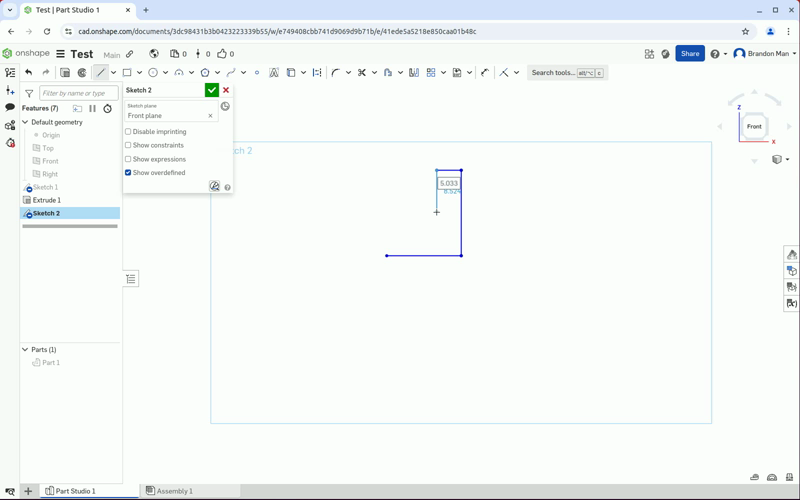
click(436, 211)
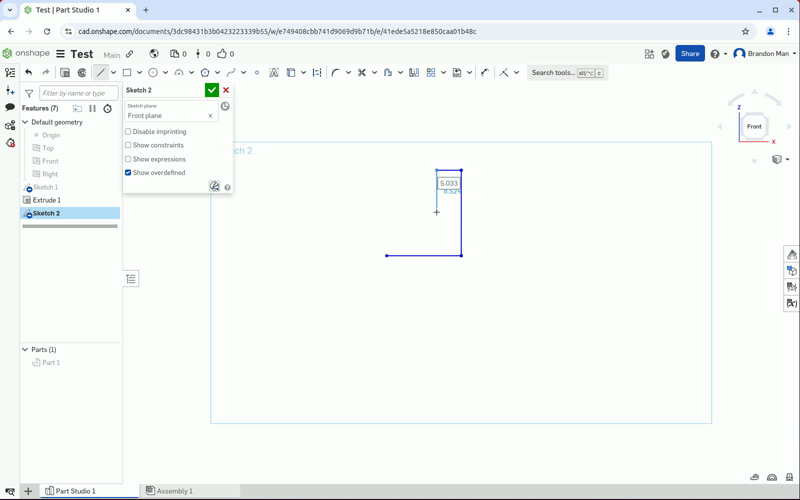
key_up(shift)
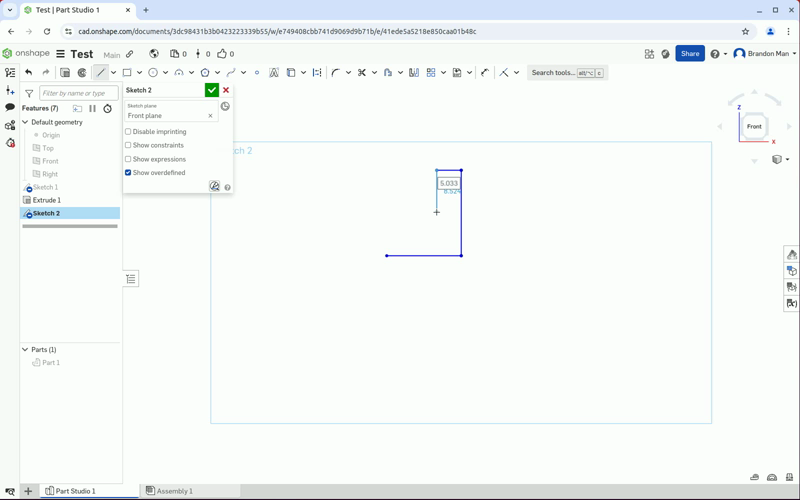
key(esc)
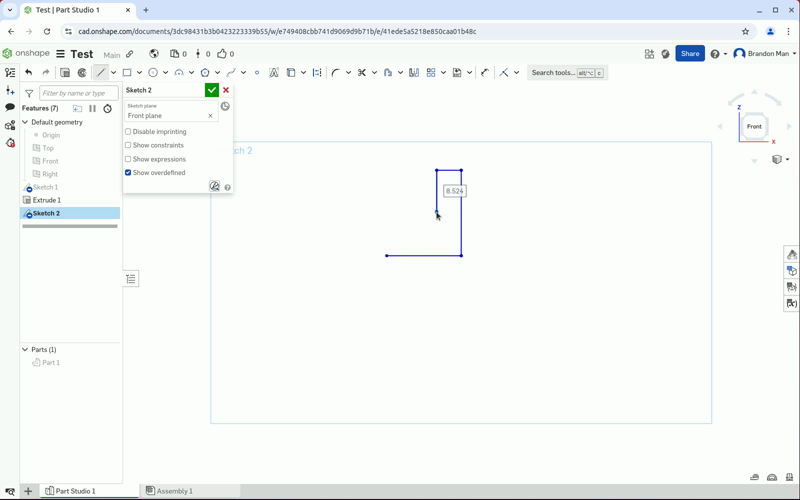
key(a)
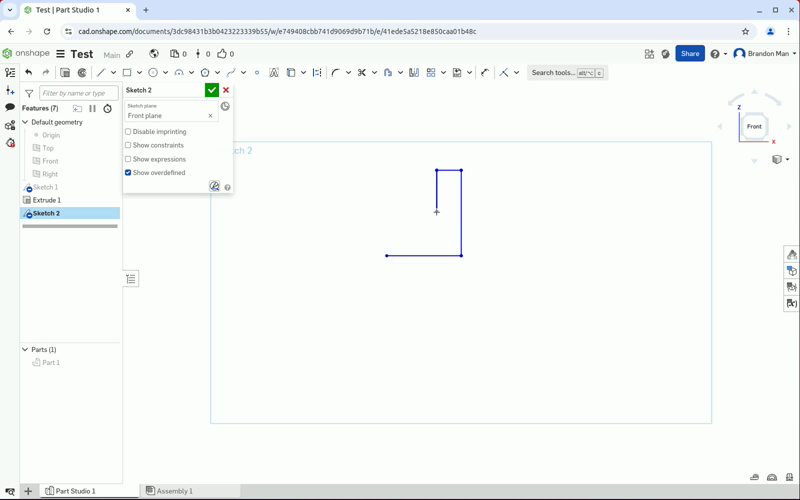
mouse_move(436, 211)
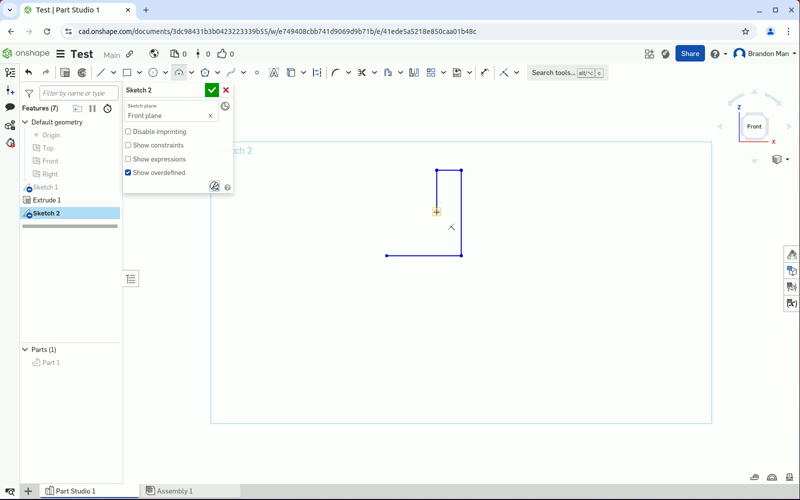
click(436, 211)
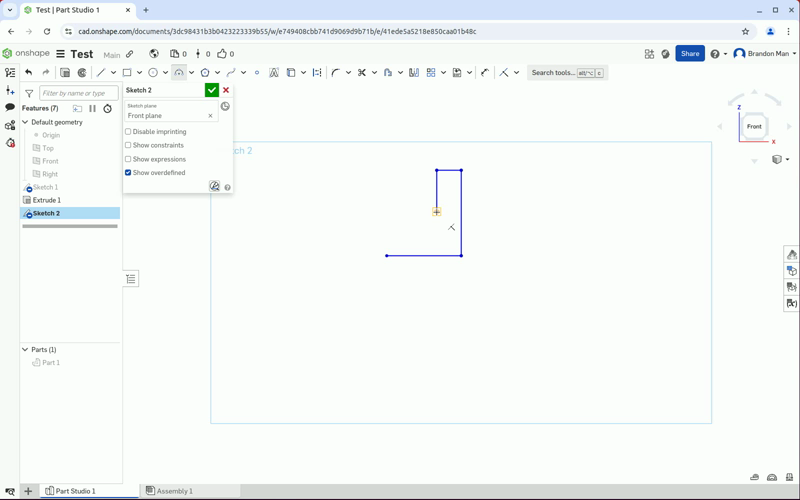
key_down(shift)
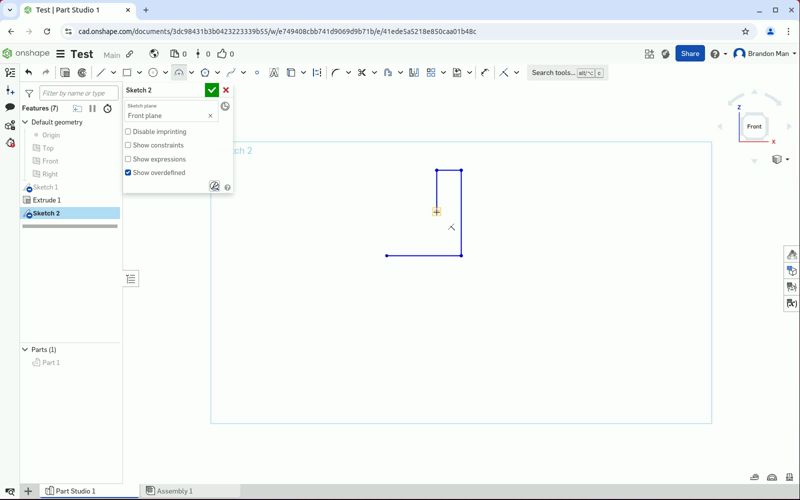
mouse_move(411, 211)
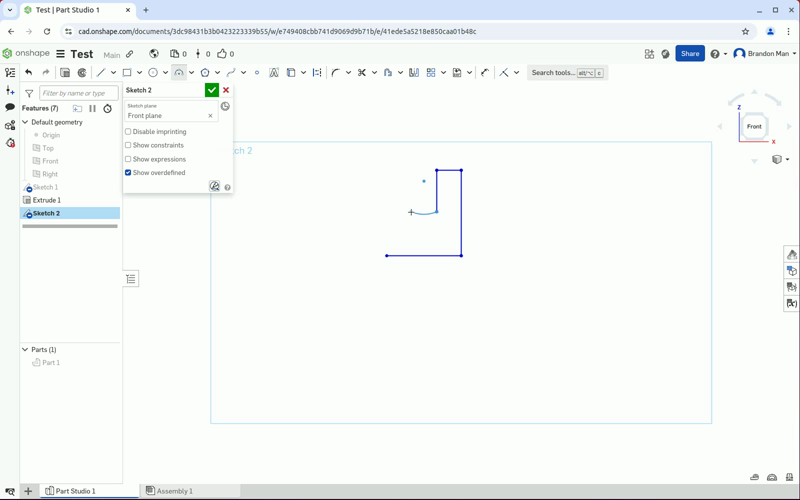
click(411, 211)
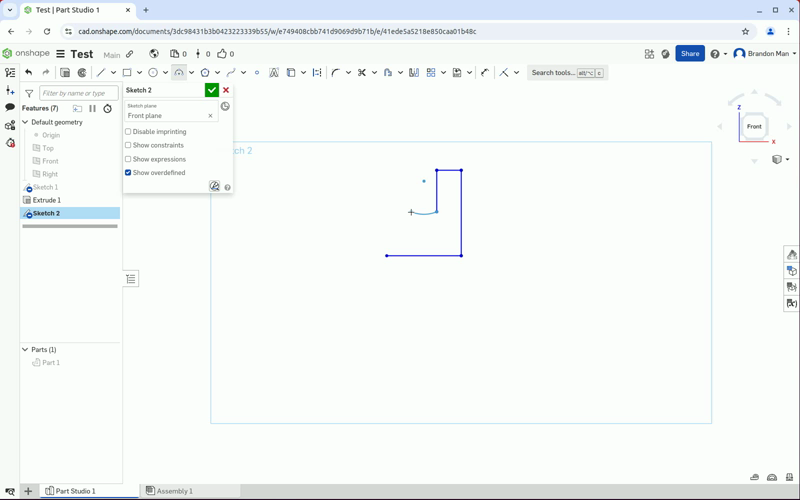
mouse_move(423, 224)
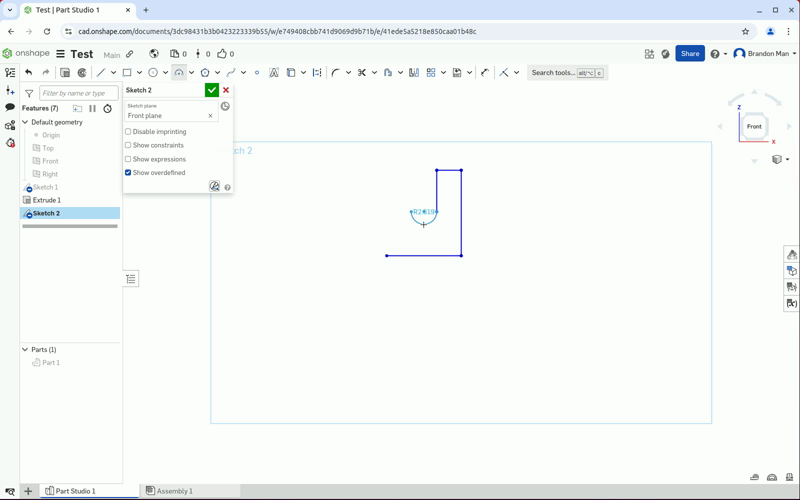
click(423, 224)
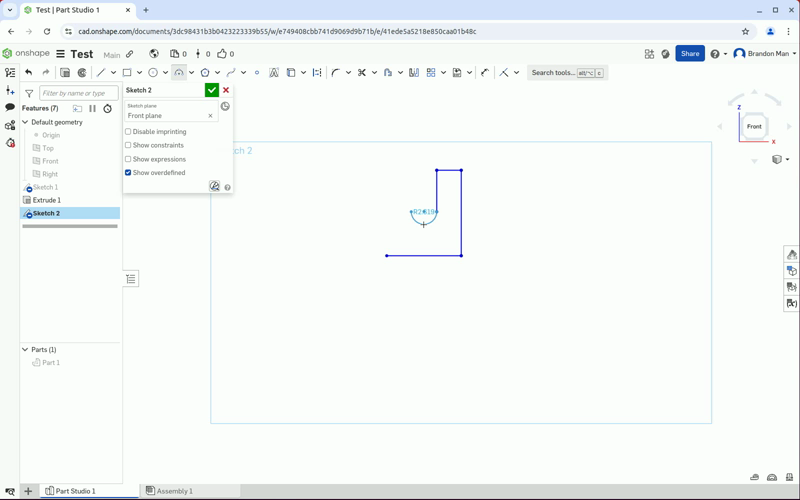
key_up(shift)
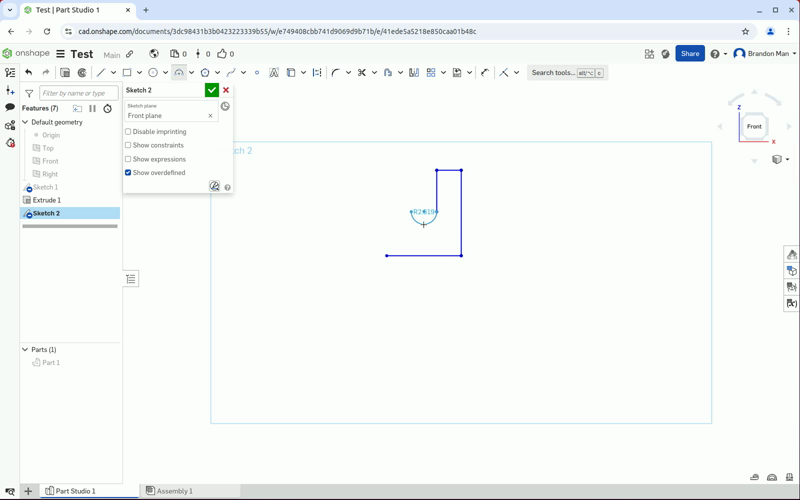
key(esc)
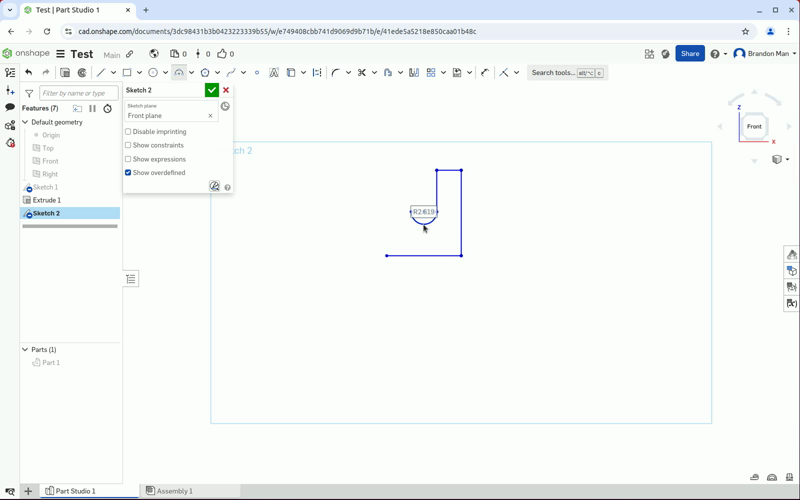
key(l)
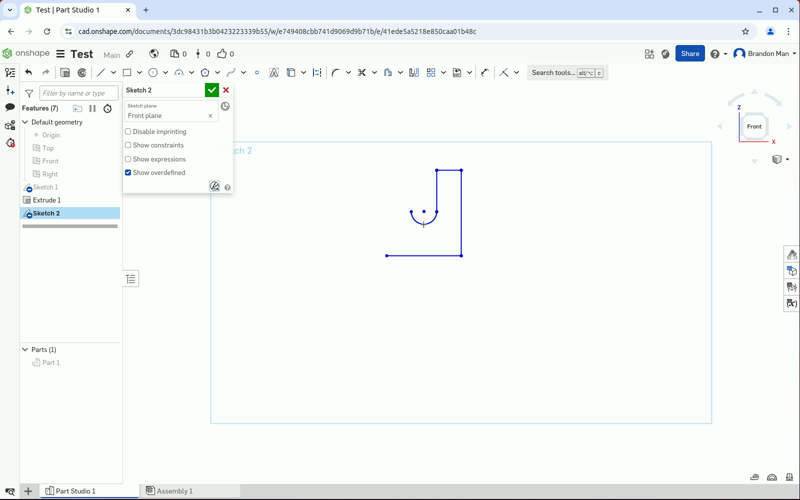
mouse_move(411, 211)
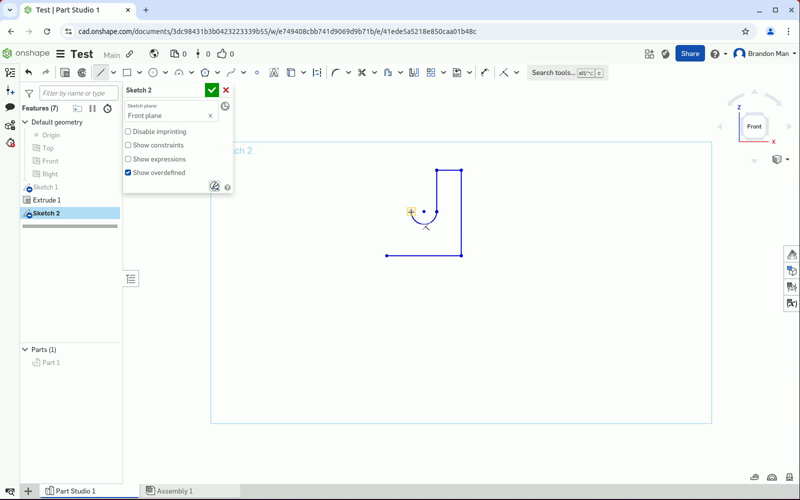
click(411, 211)
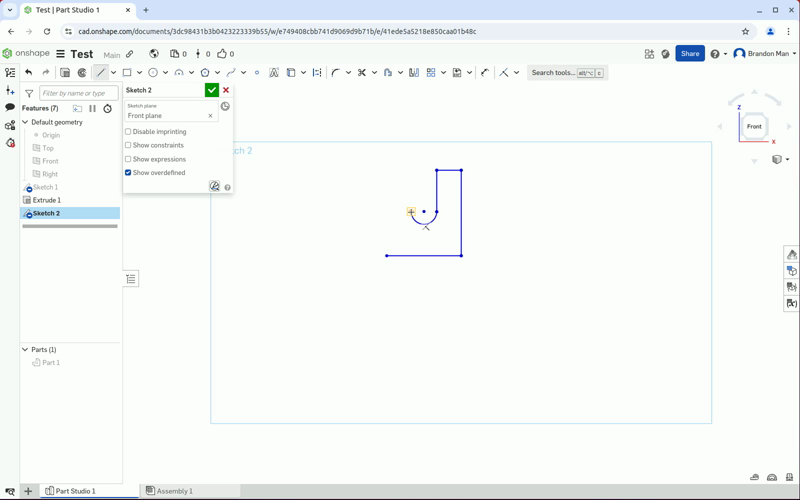
key_down(shift)
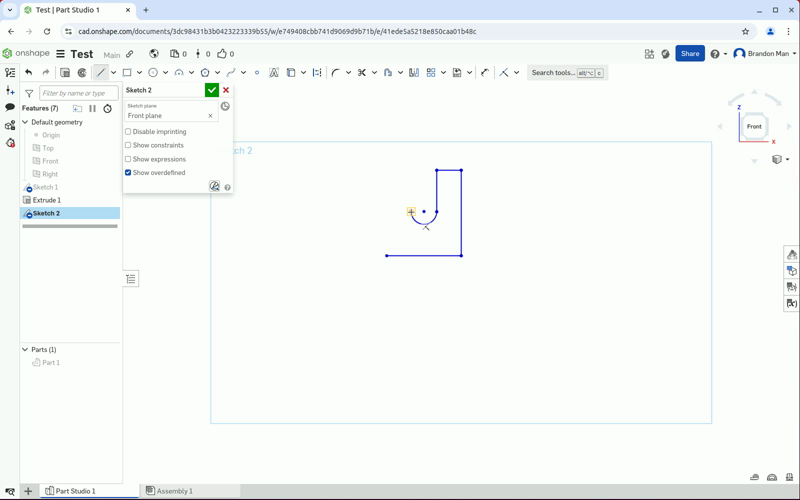
mouse_move(441, 211)
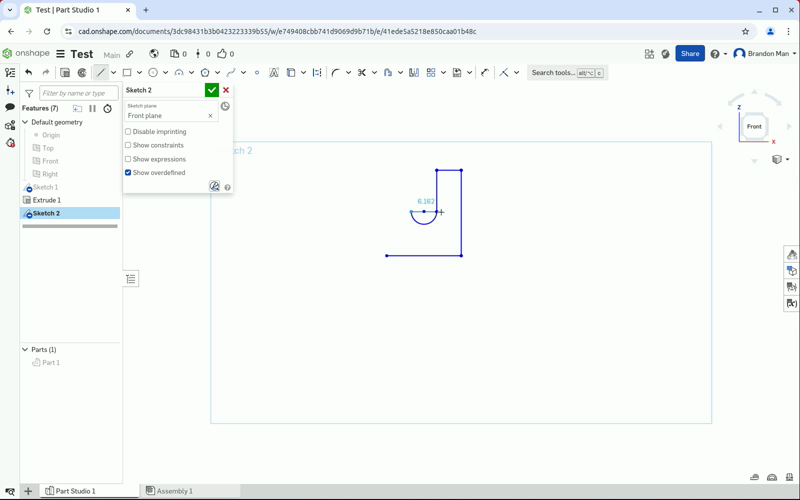
mouse_move(411, 170)
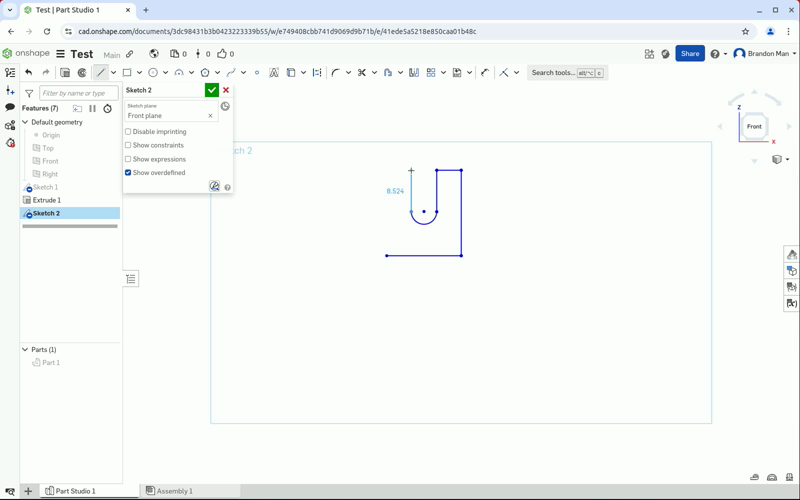
click(411, 170)
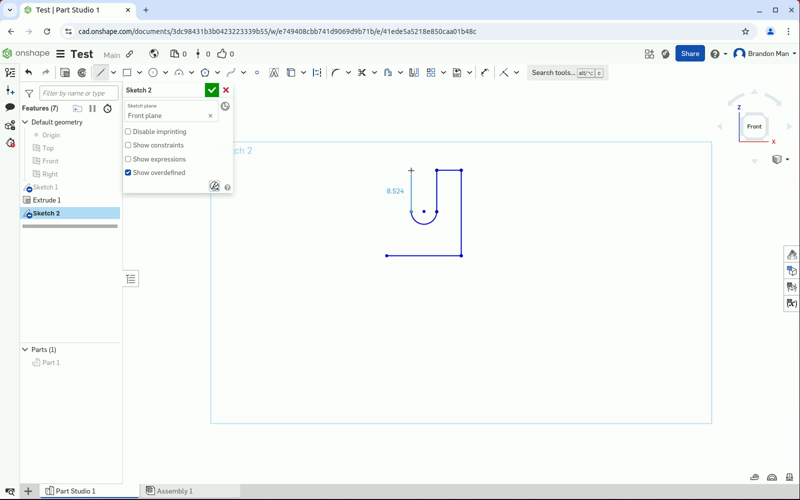
key_up(shift)
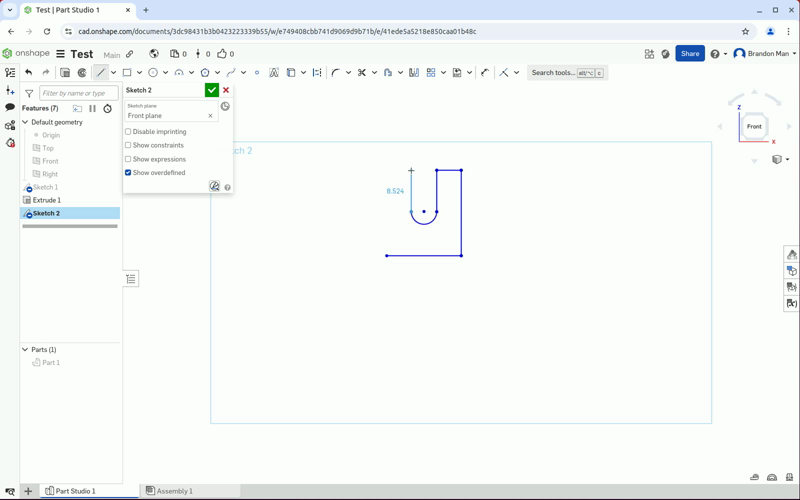
key_down(shift)
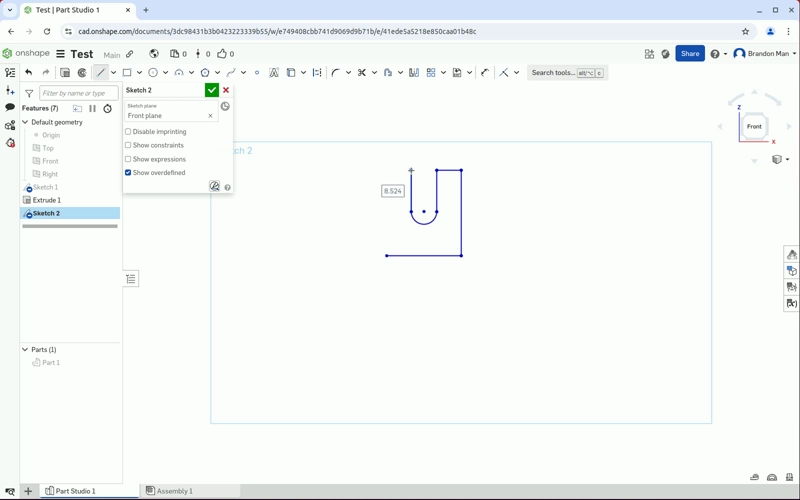
mouse_move(441, 170)
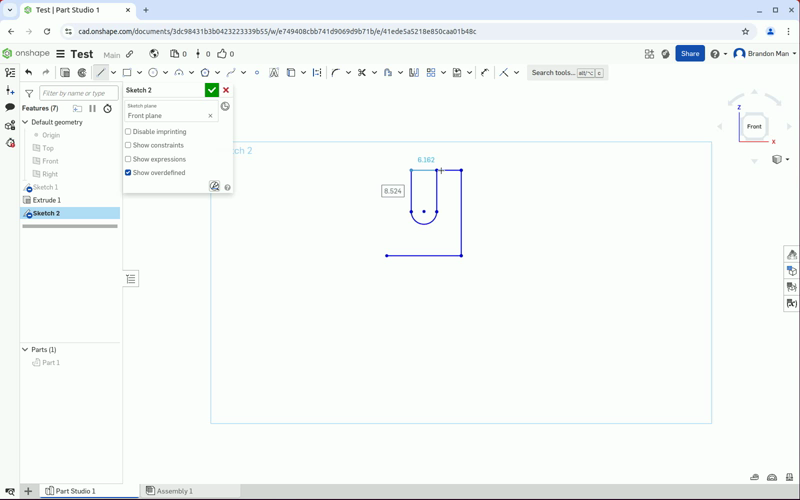
mouse_move(386, 170)
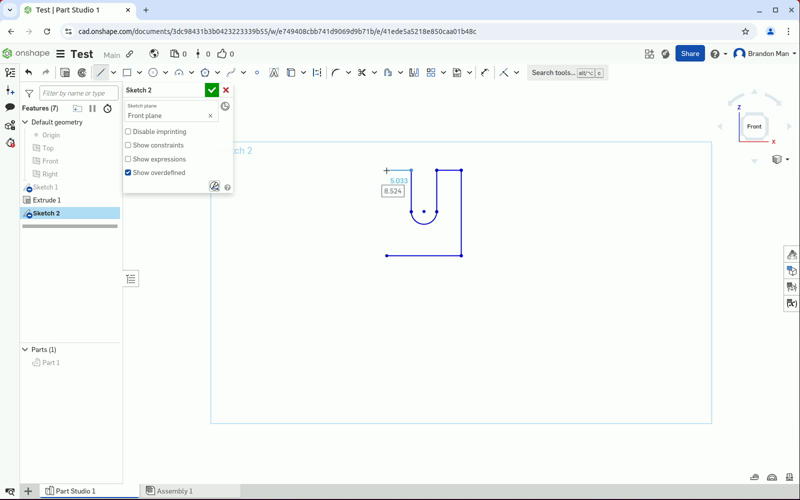
click(386, 170)
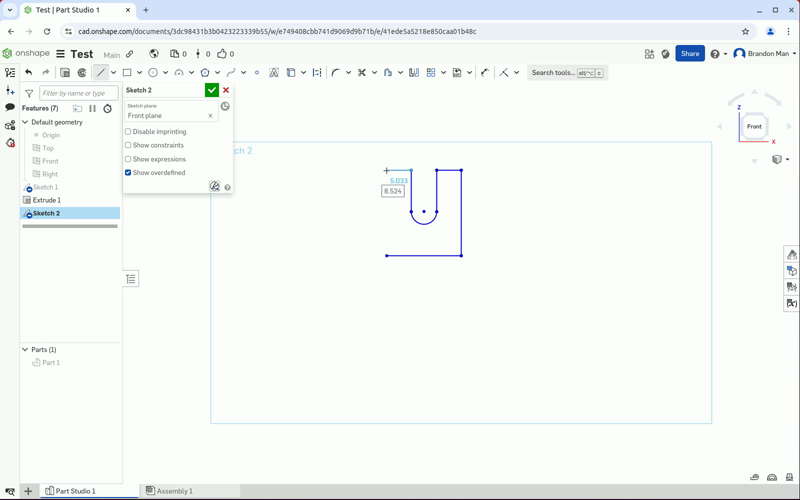
key_up(shift)
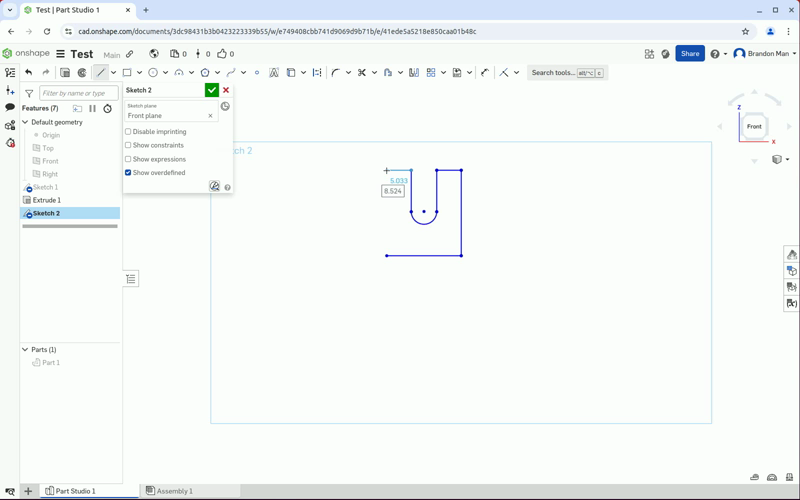
key_down(shift)
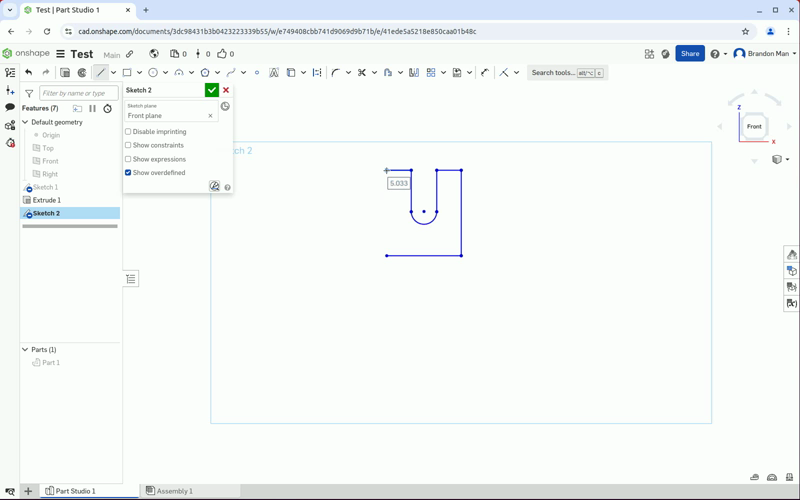
mouse_move(386, 255)
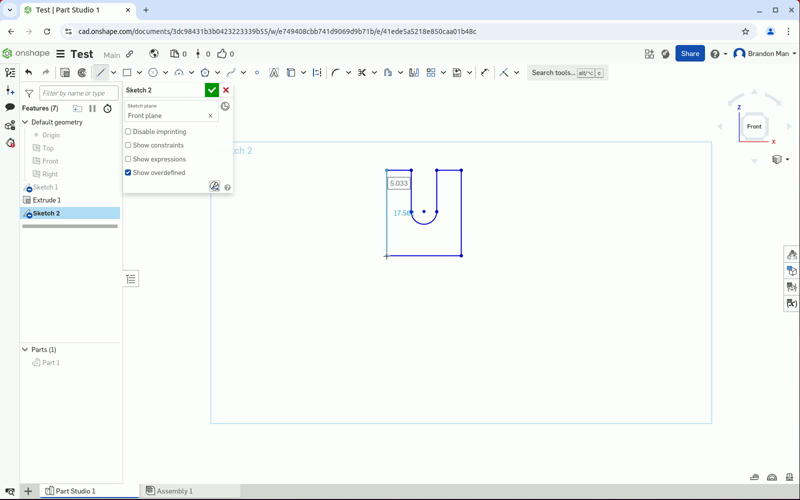
key_up(shift)
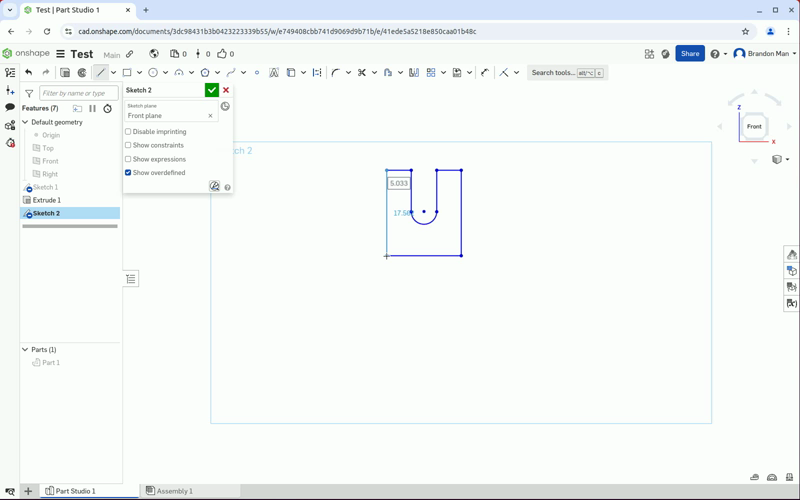
click(386, 255)
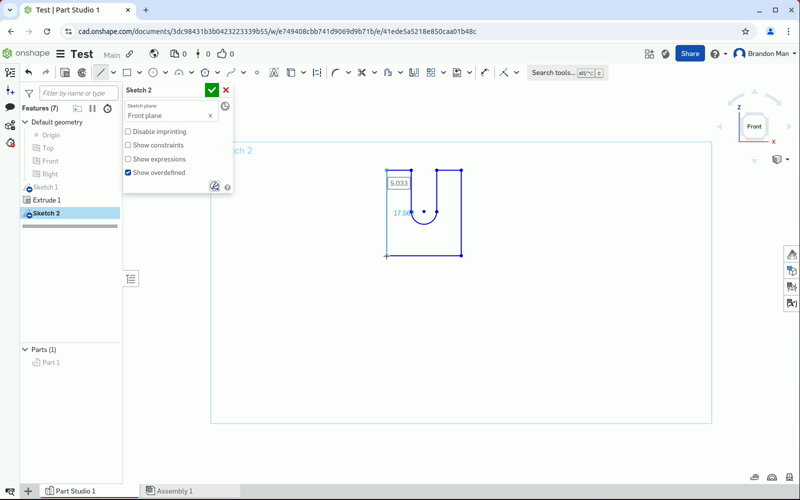
key(esc)
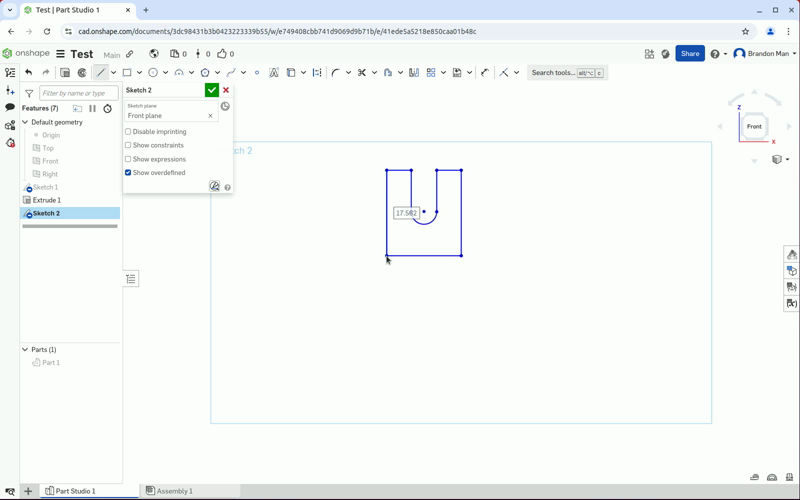
mouse_move(405, 236)
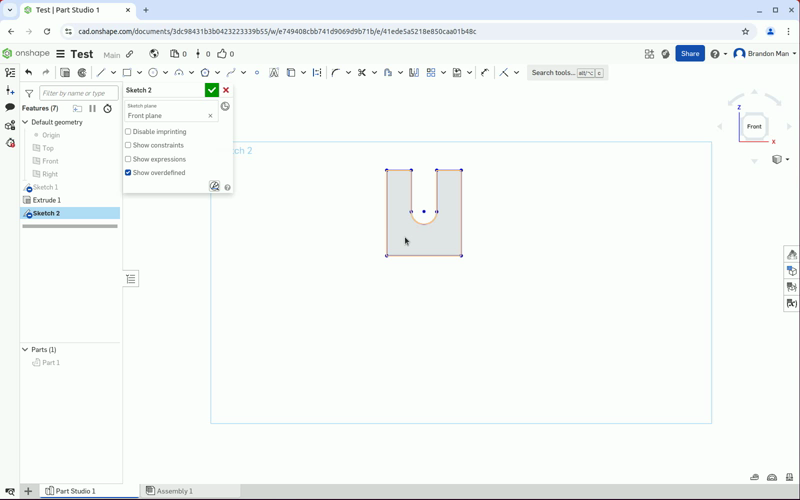
scroll(6)
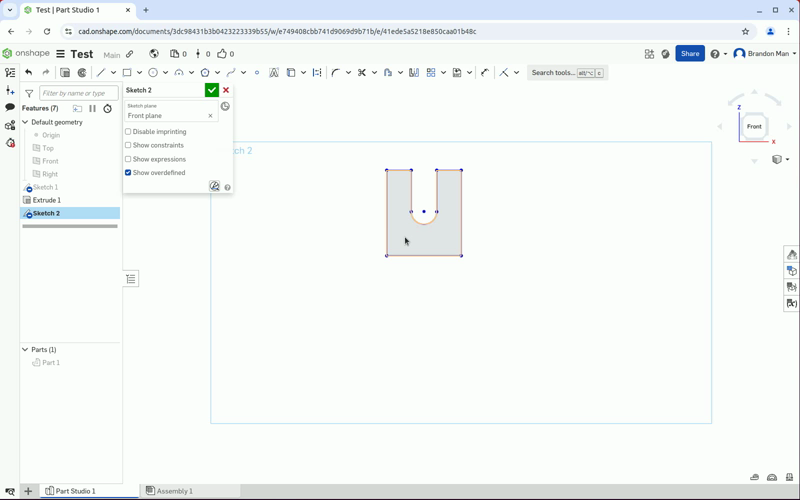
scroll(6)
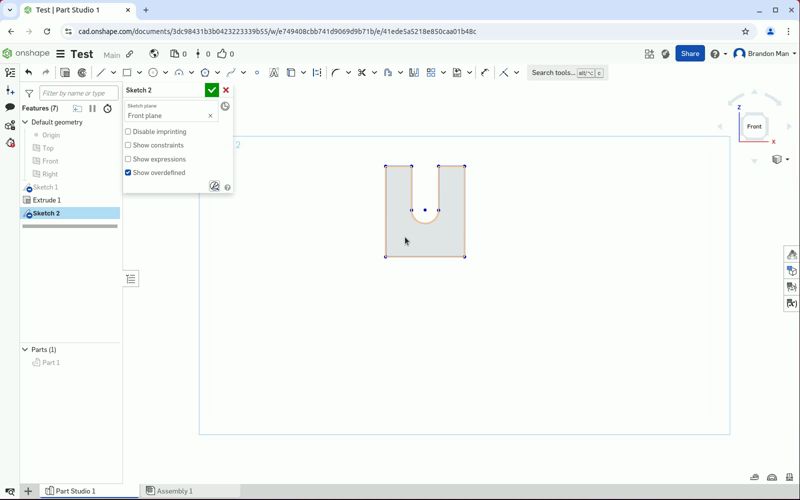
scroll(6)
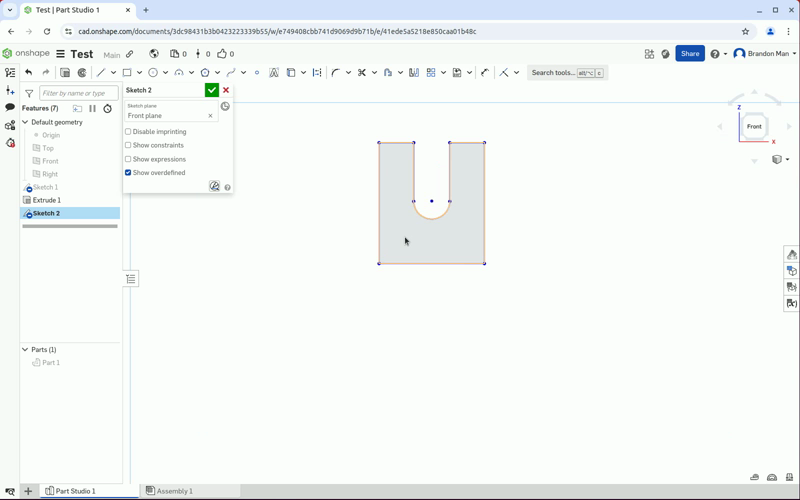
scroll(6)
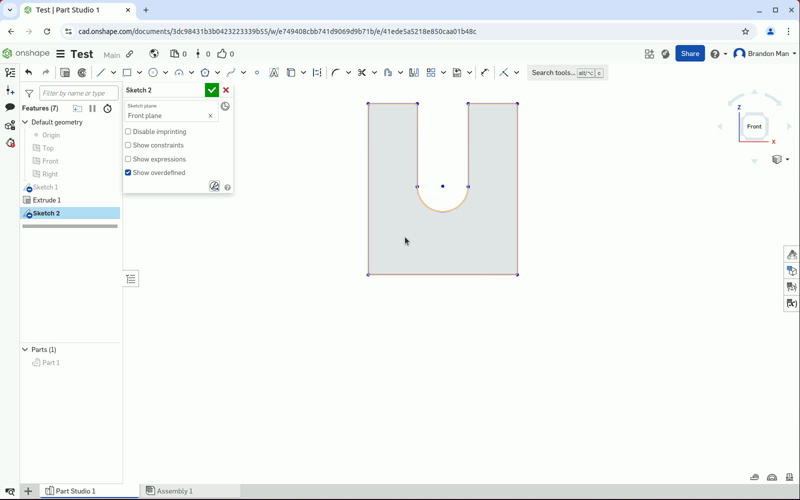
scroll(6)
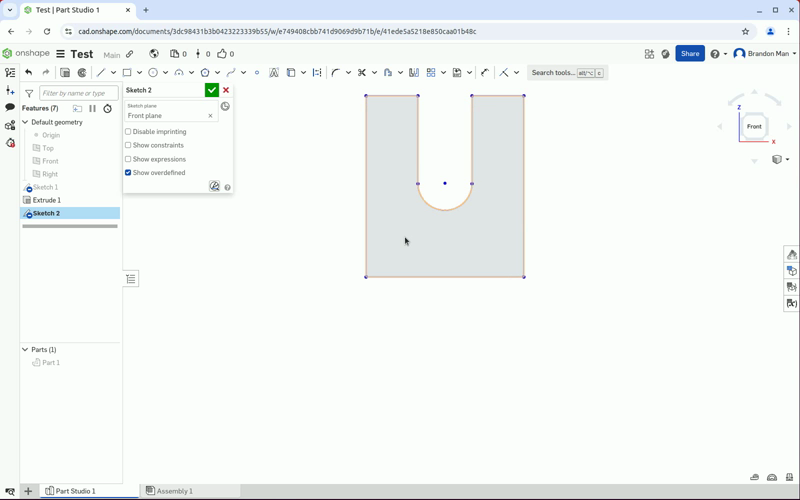
scroll(6)
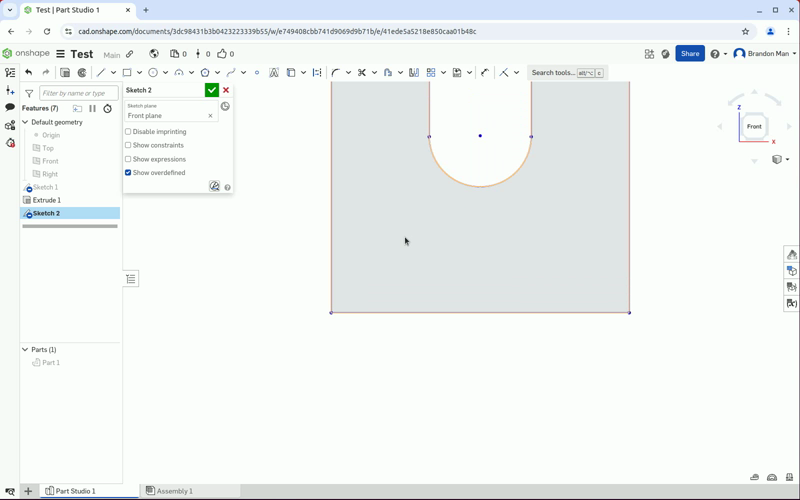
scroll(6)
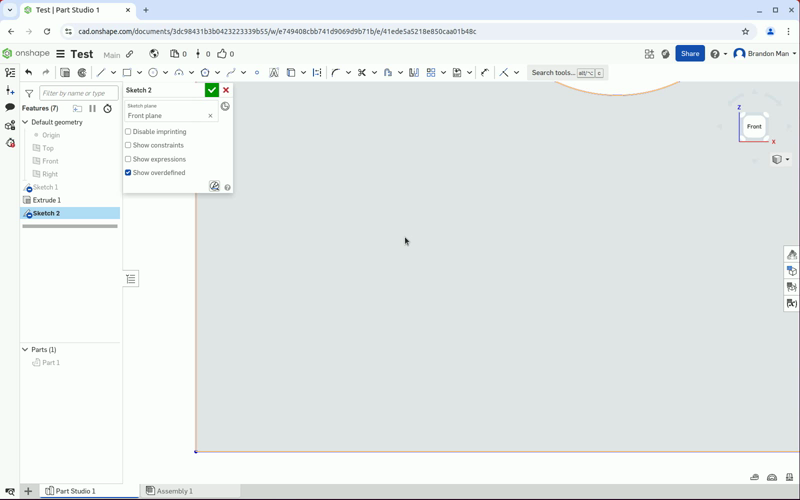
click(405, 236)
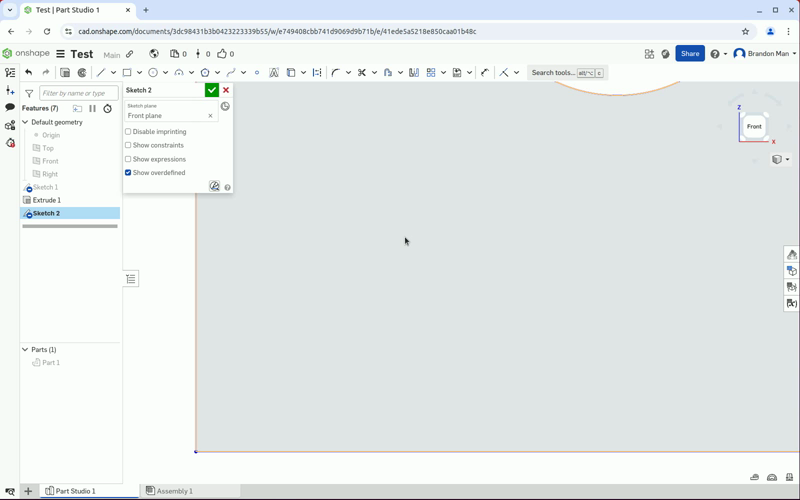
scroll(-6)
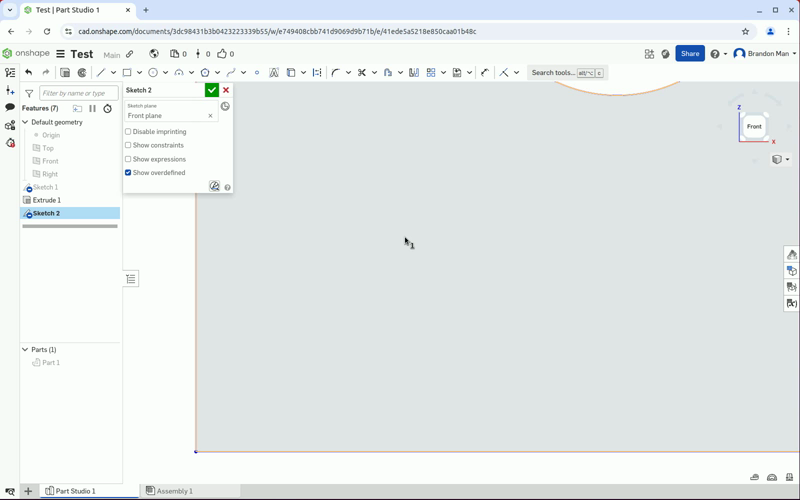
scroll(-6)
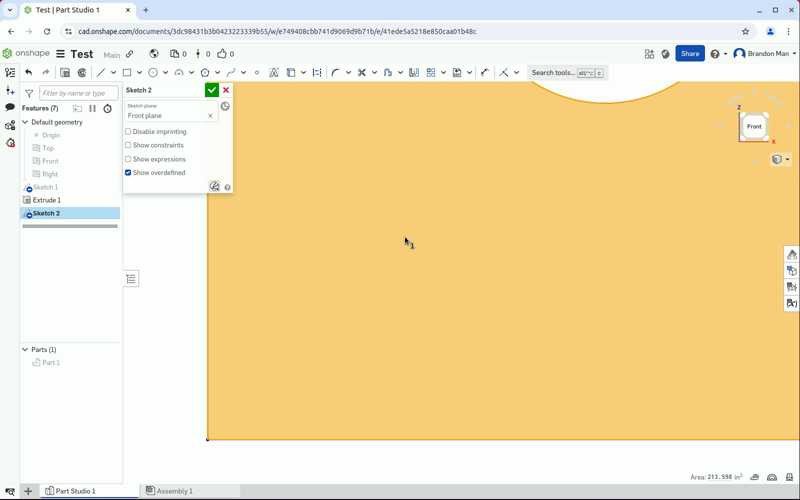
scroll(-6)
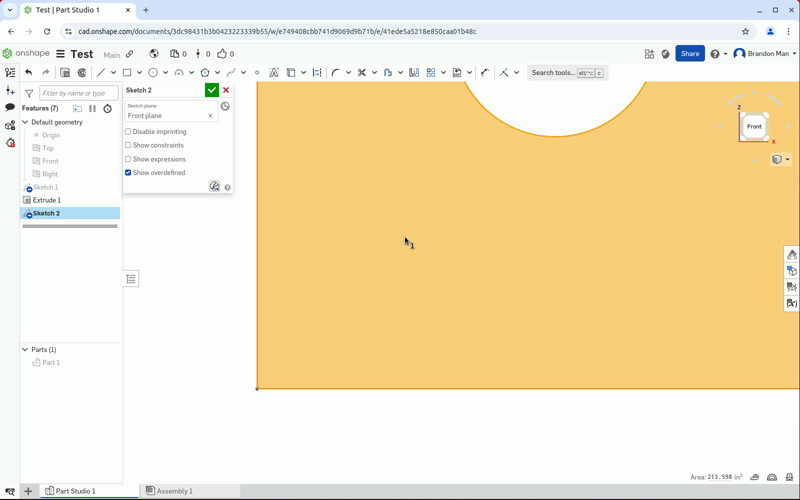
scroll(-6)
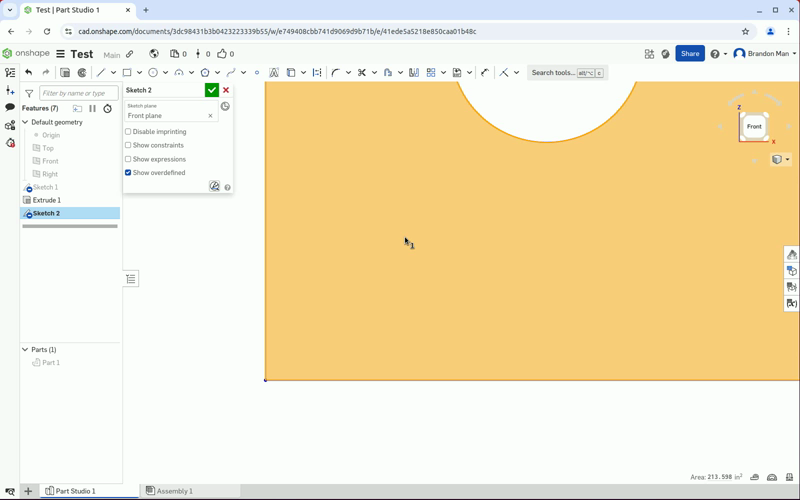
scroll(-6)
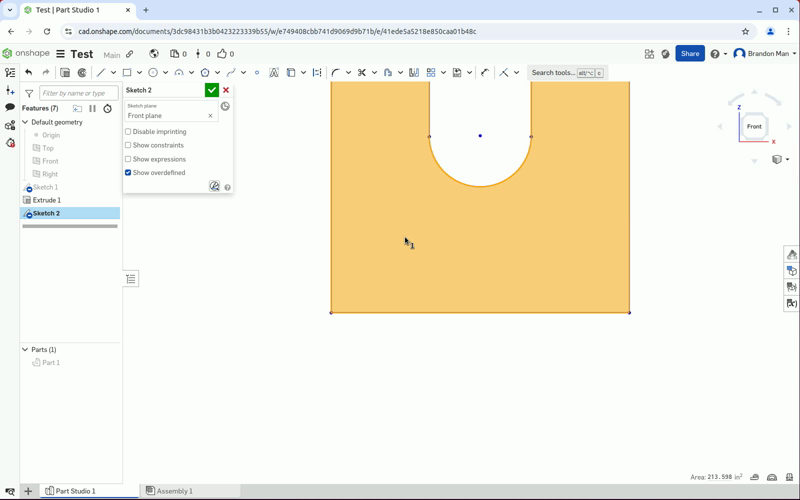
scroll(-6)
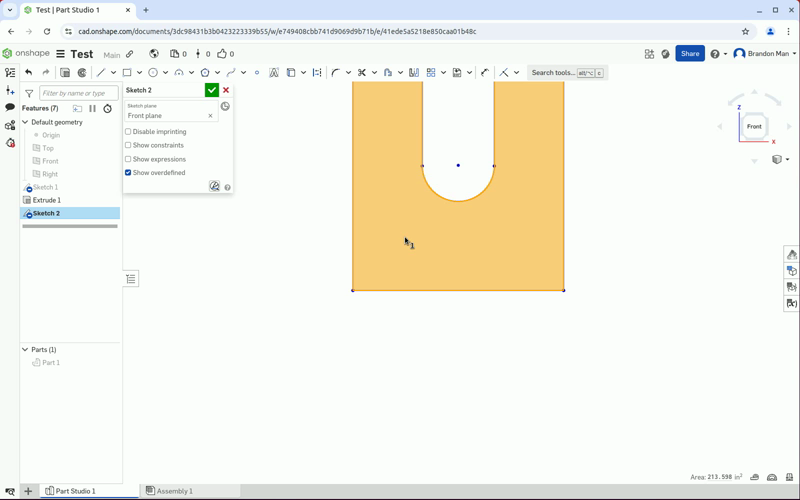
scroll(-6)
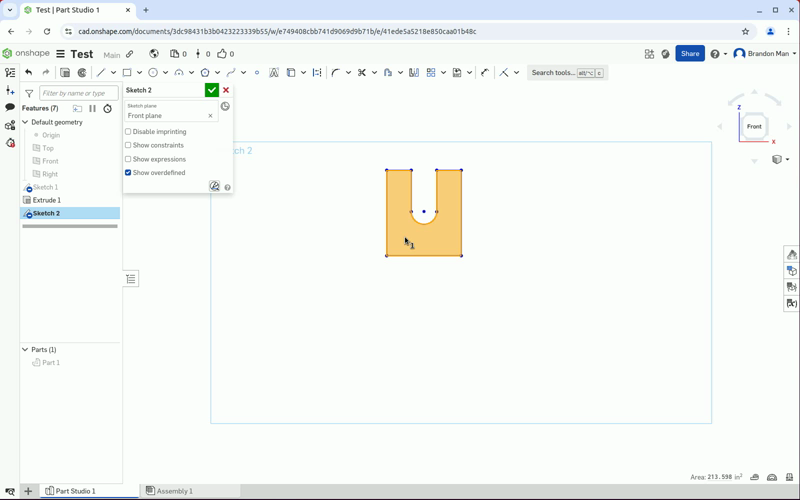
mouse_move(73, 352)
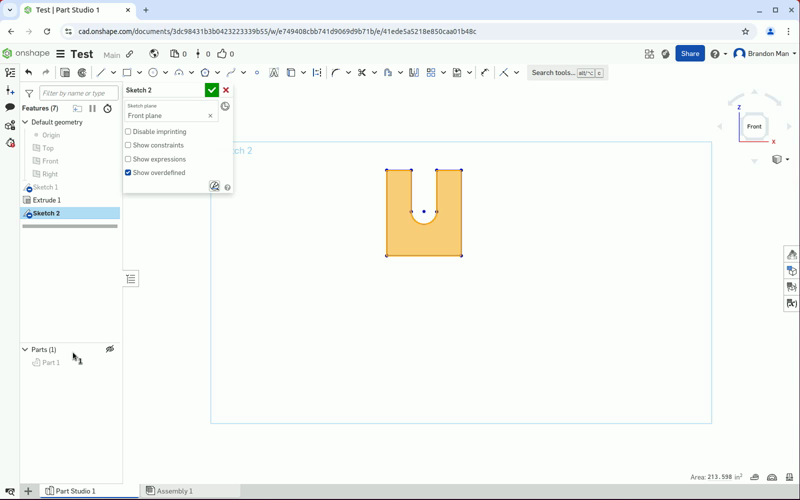
key(shift+y)
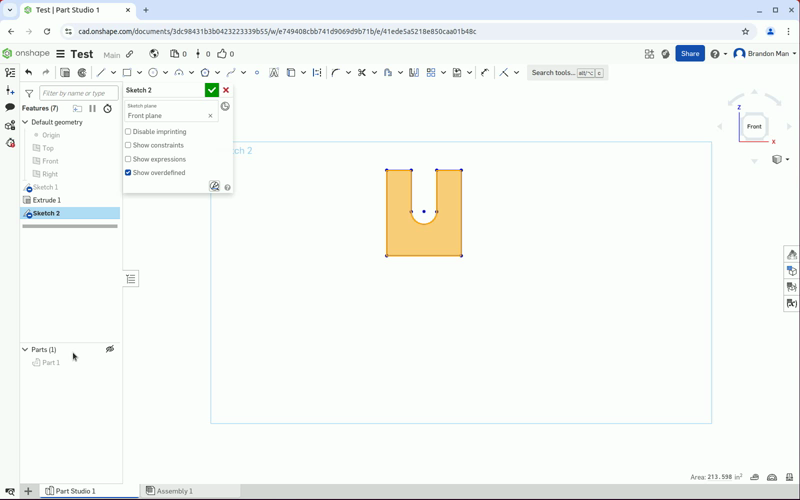
key(shift+e)
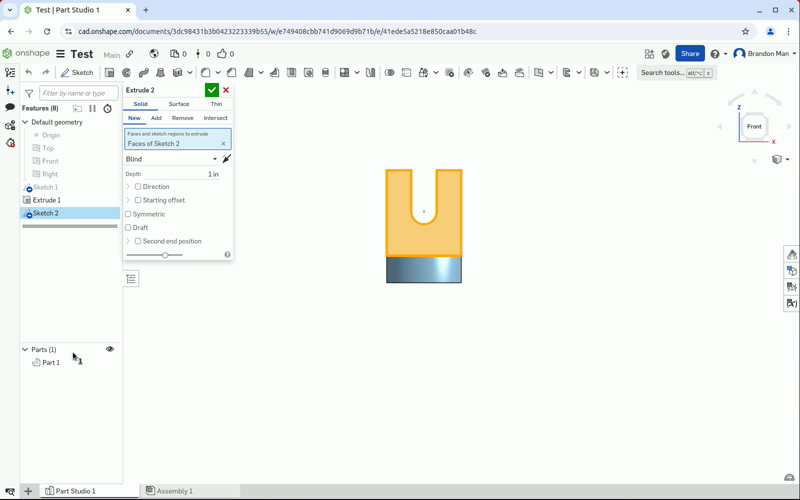
mouse_move(143, 106)
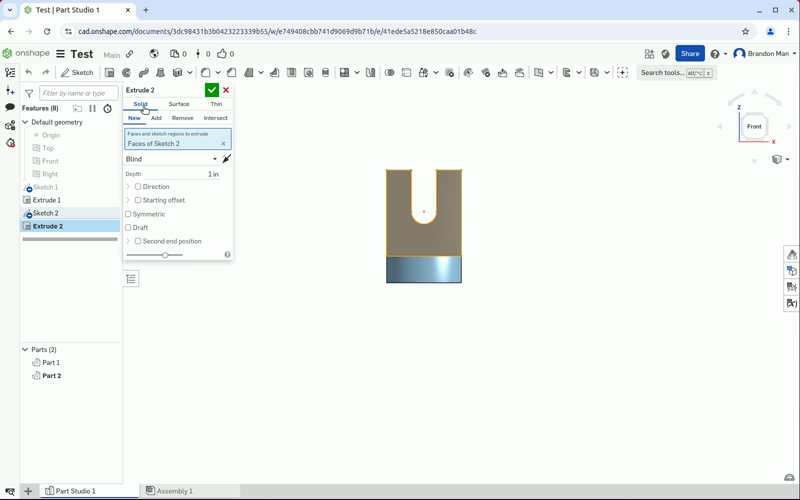
click(143, 106)
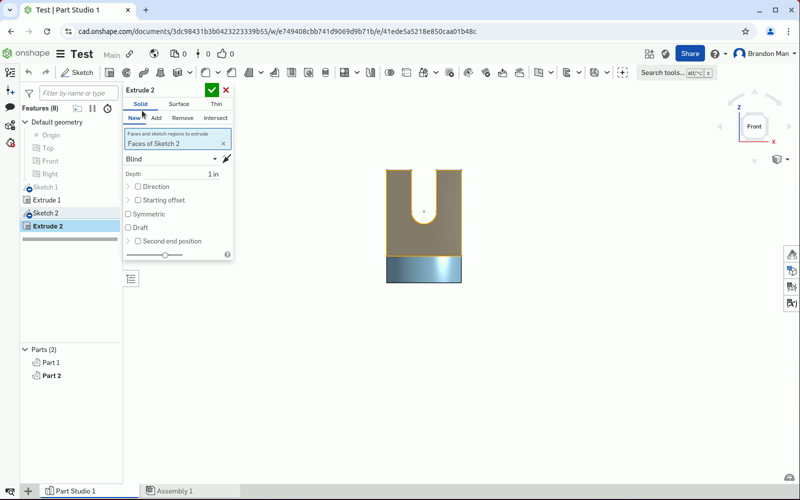
mouse_move(137, 120)
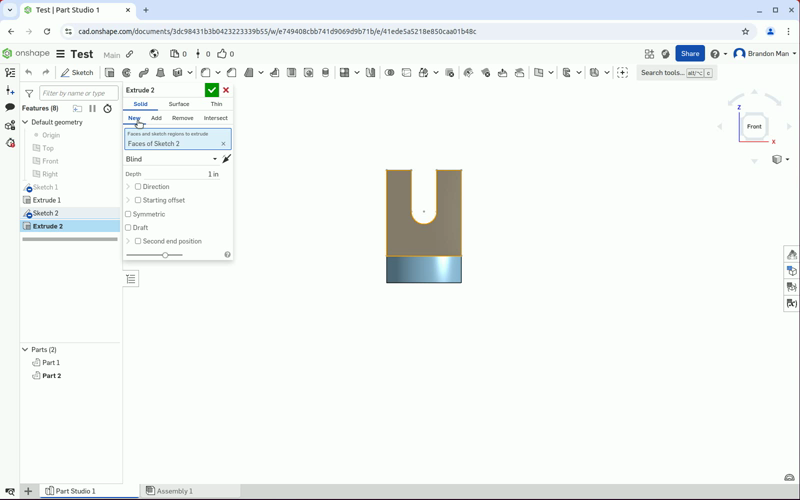
click(137, 120)
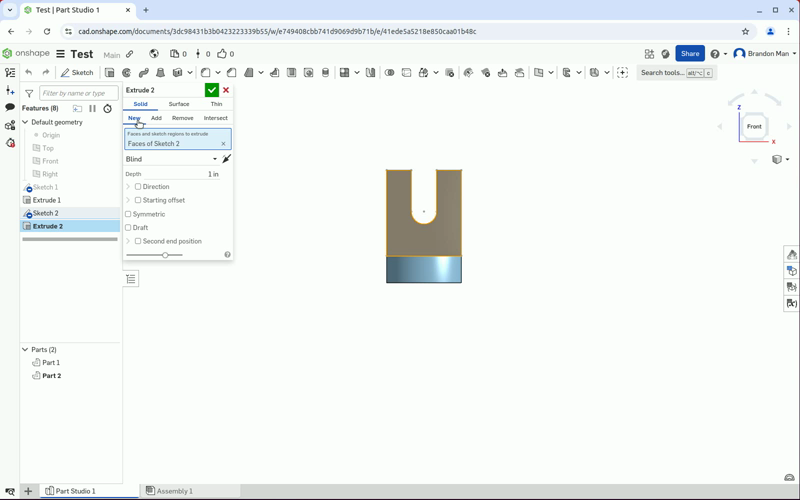
key(tab, 4)
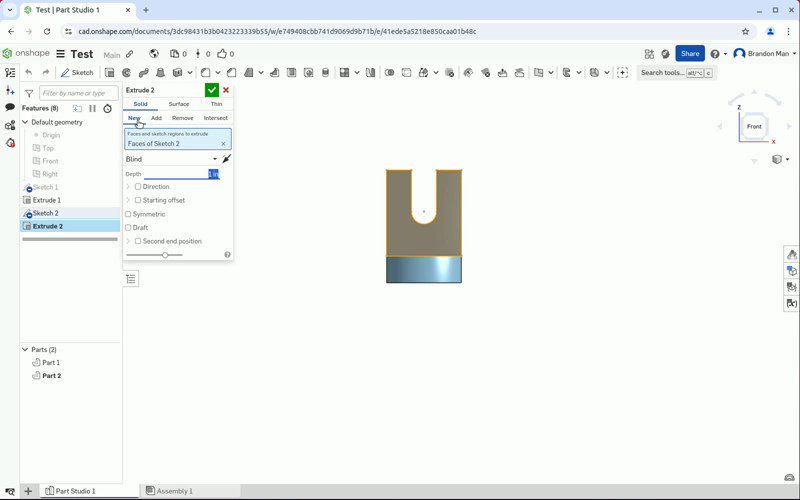
text(5.536)
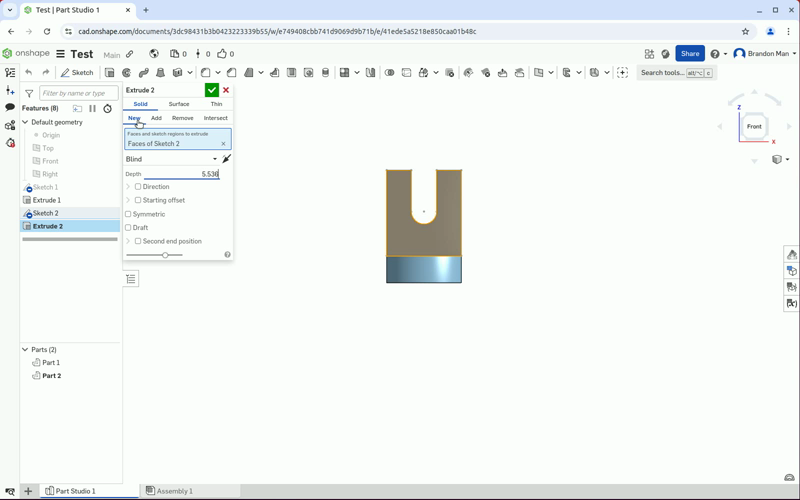
key(enter)
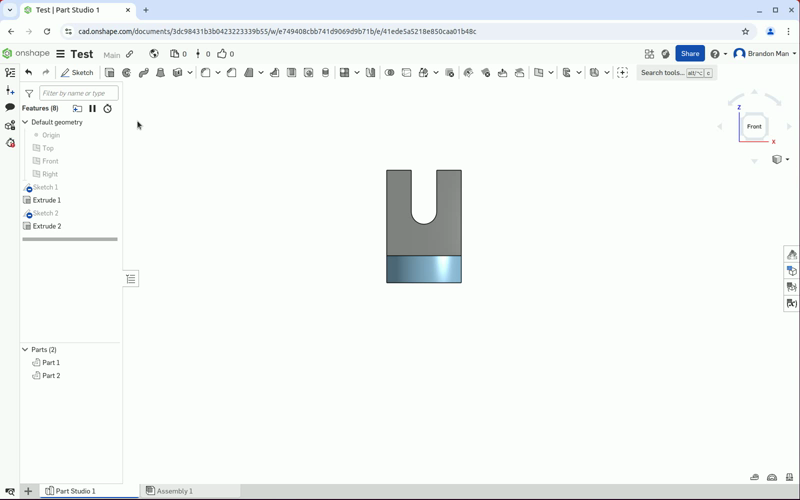
key(shift+h)
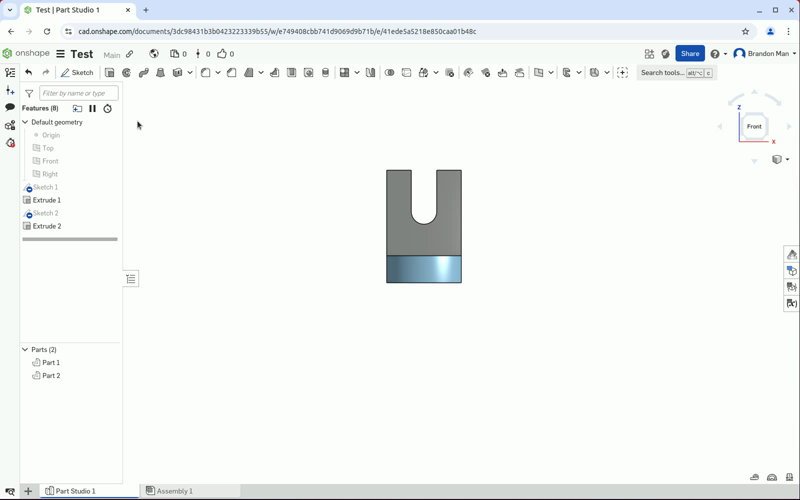
key(shift+h)
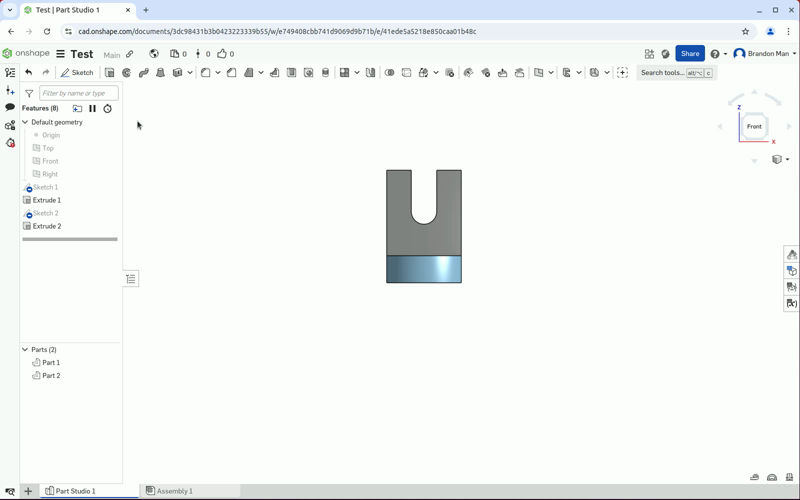
mouse_move(73, 189)
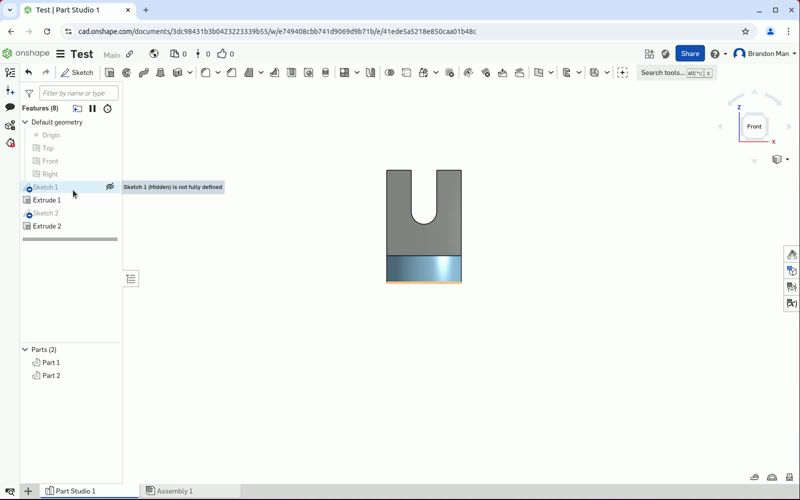
click(73, 189)
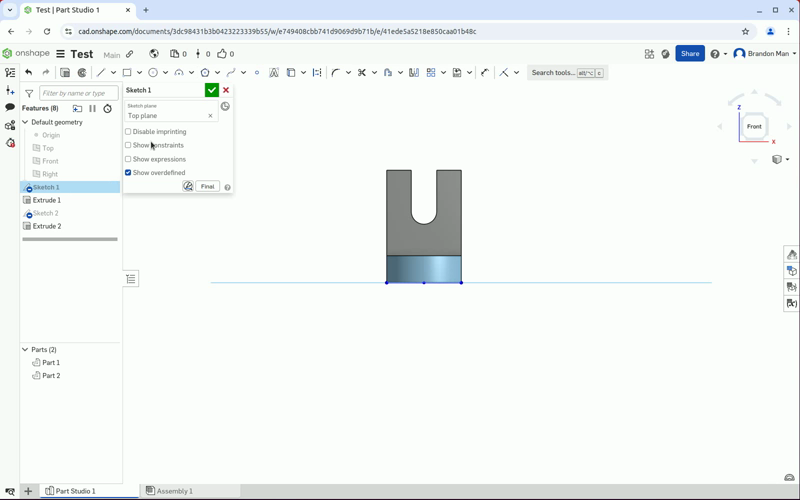
mouse_move(229, 92)
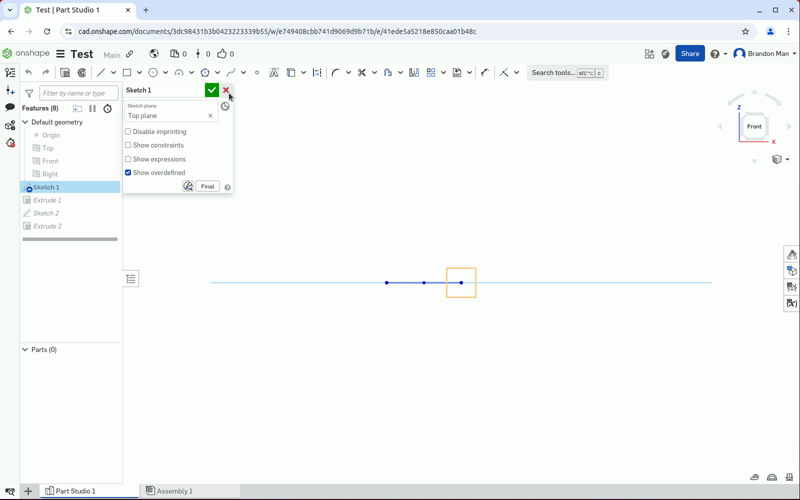
click(229, 92)
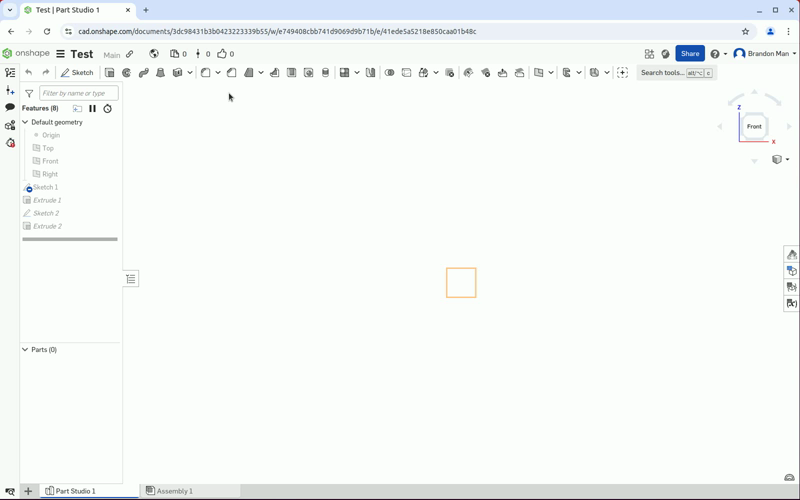
mouse_move(73, 352)
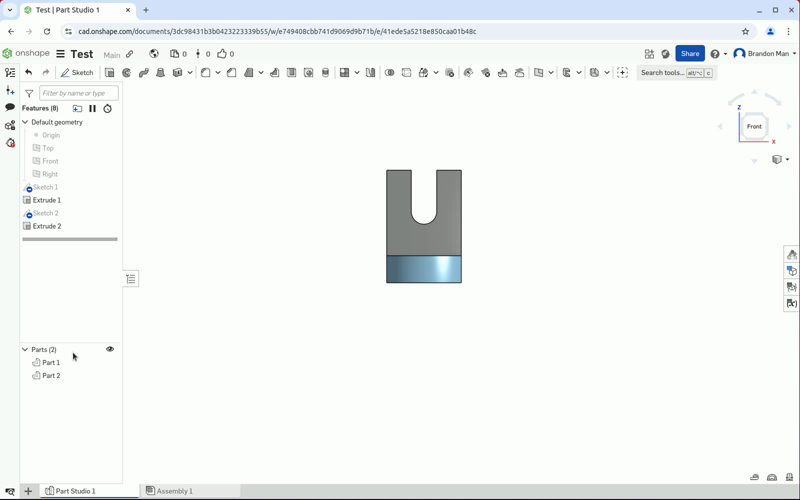
key(y)
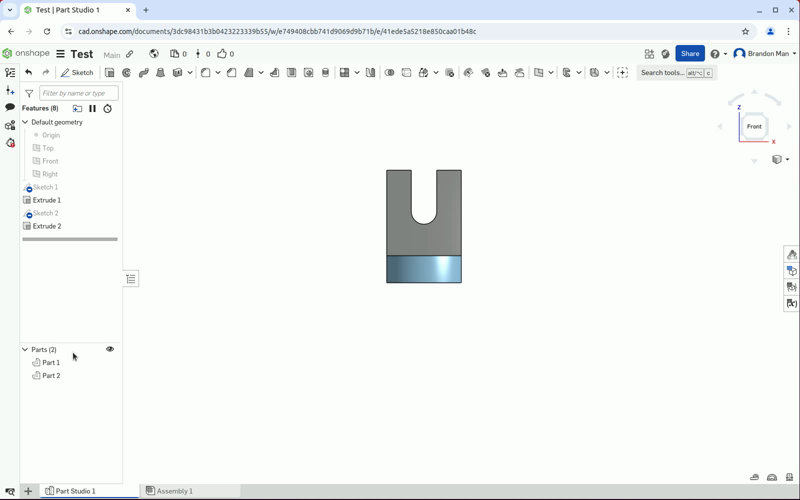
key(shift+p)
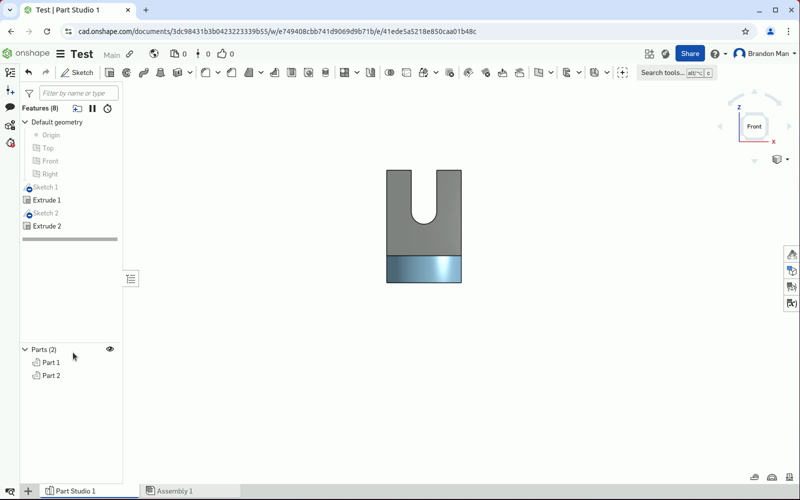
key(space)
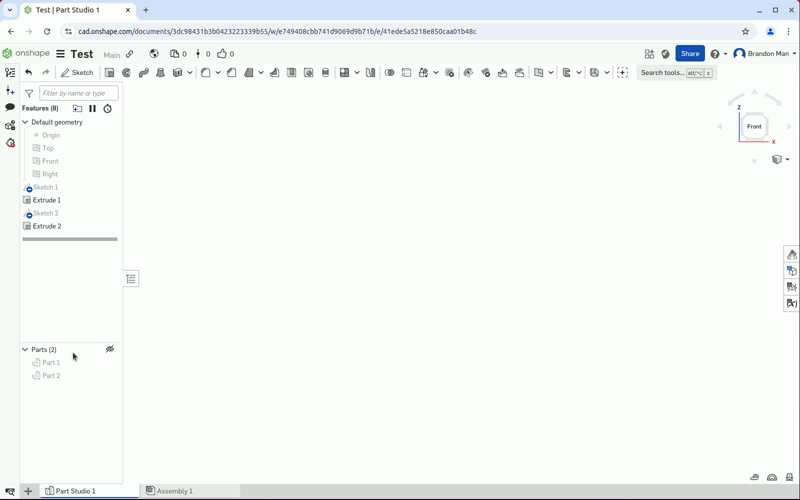
key_down(shift)
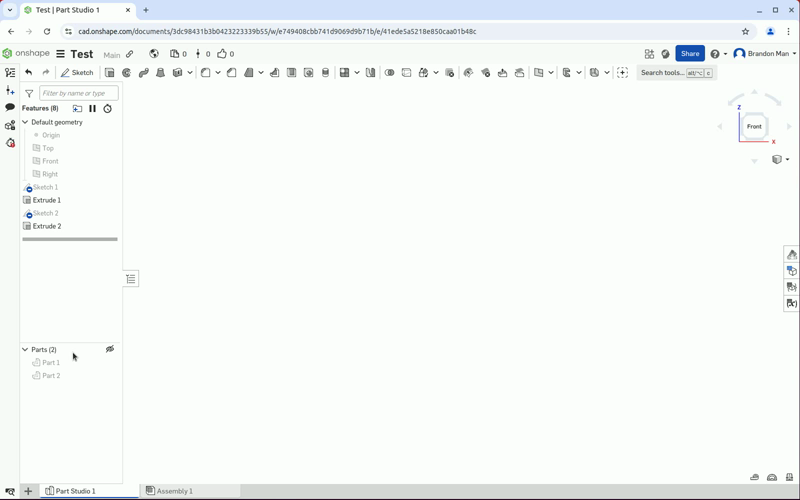
key(left)
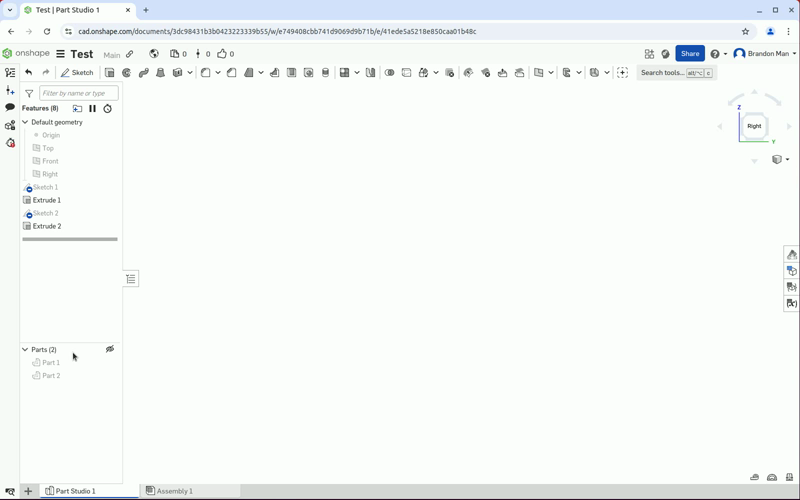
key_up(shift)
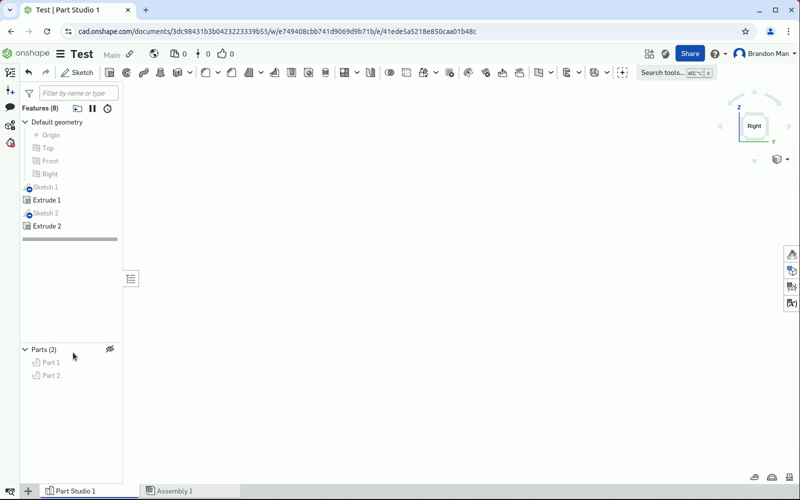
mouse_move(73, 352)
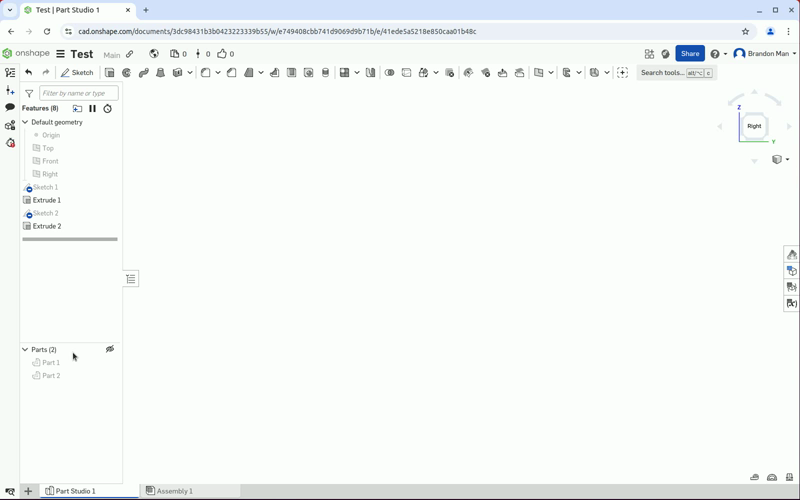
key(shift+y)
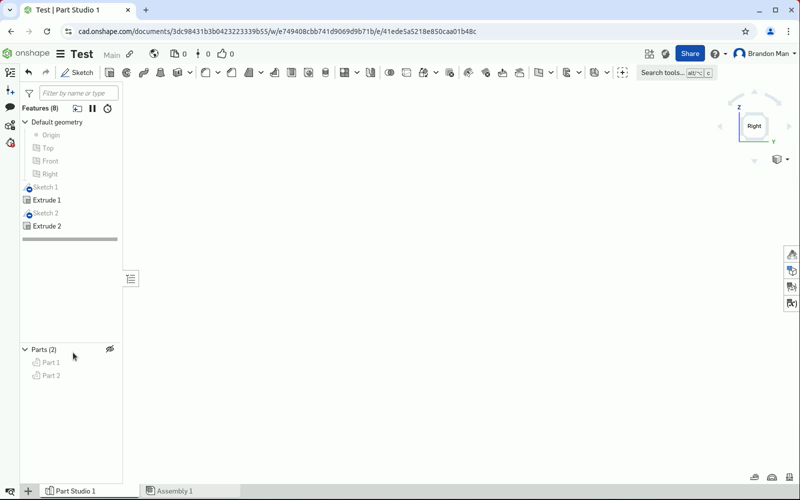
key(shift+s)
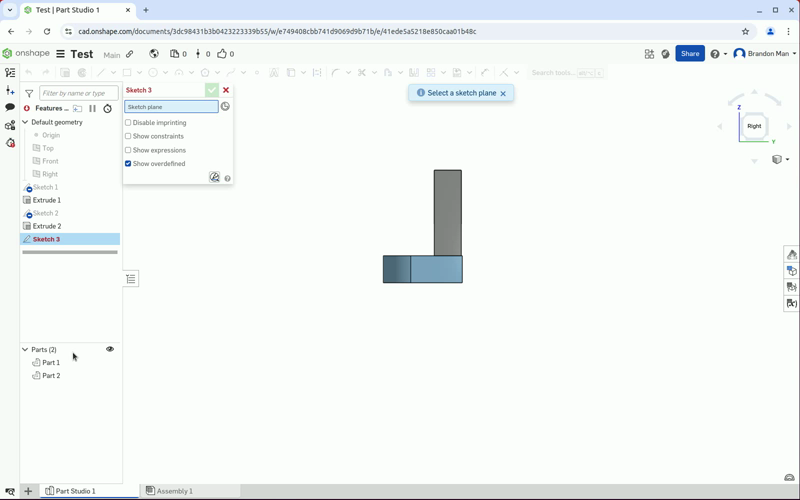
mouse_move(73, 176)
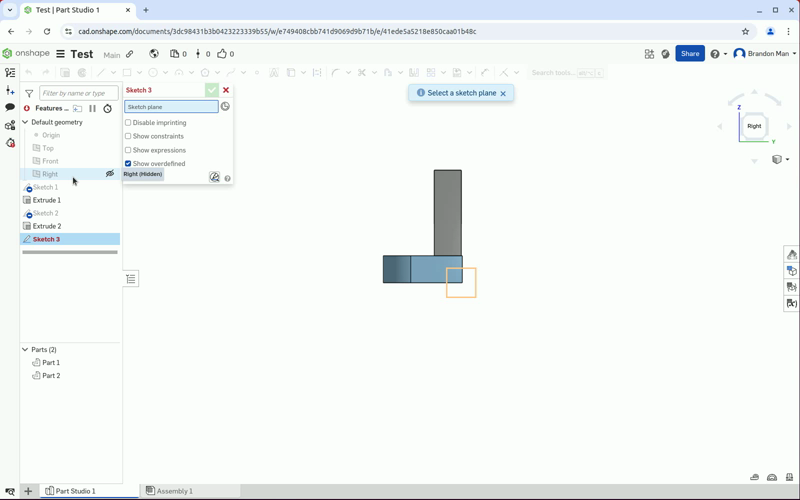
click(73, 176)
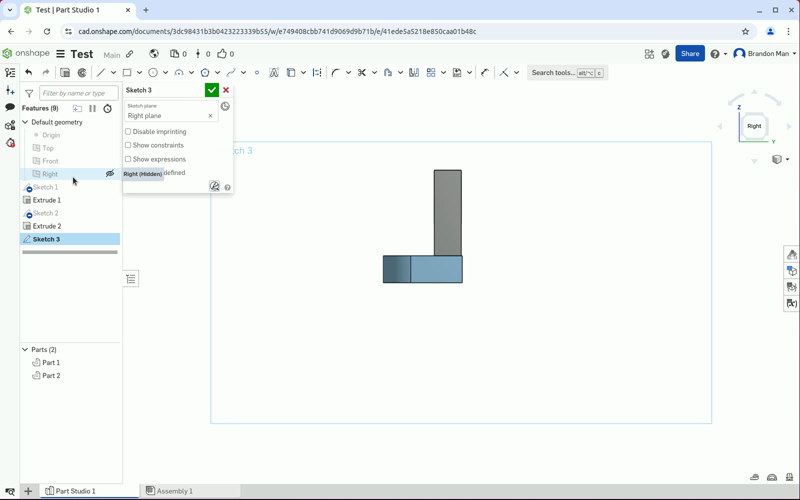
mouse_move(73, 352)
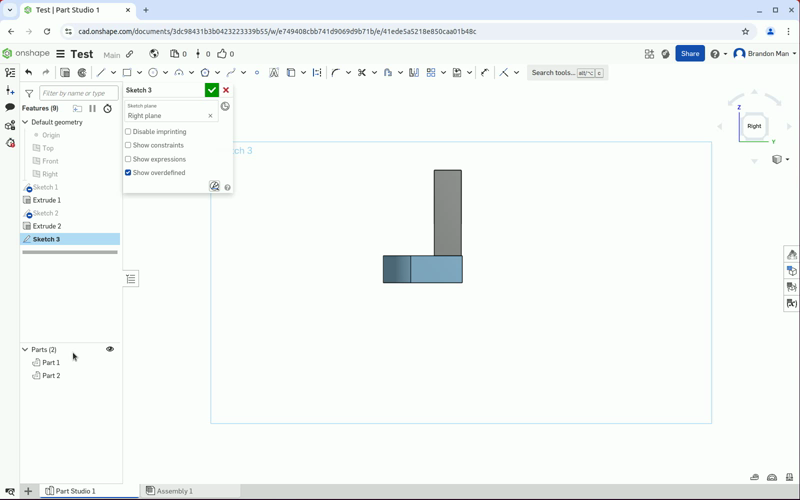
key(y)
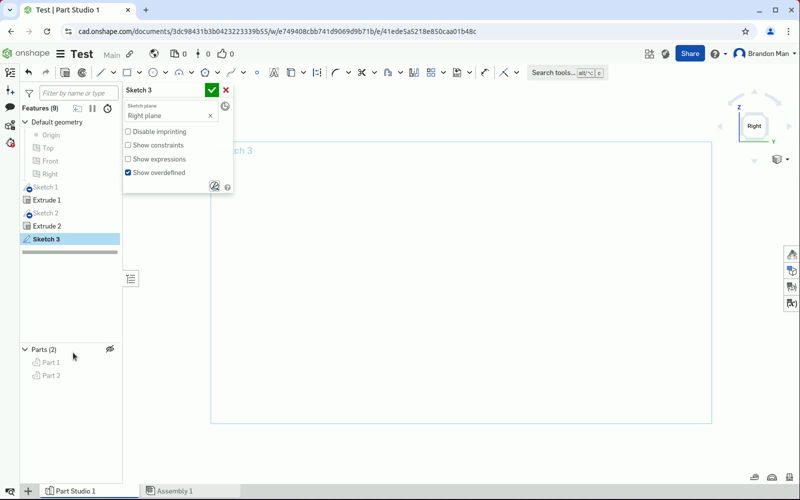
key(l)
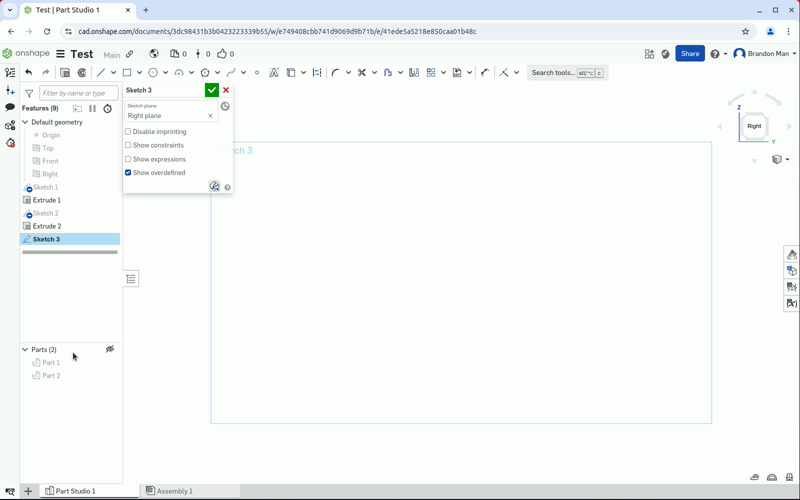
key_down(shift)
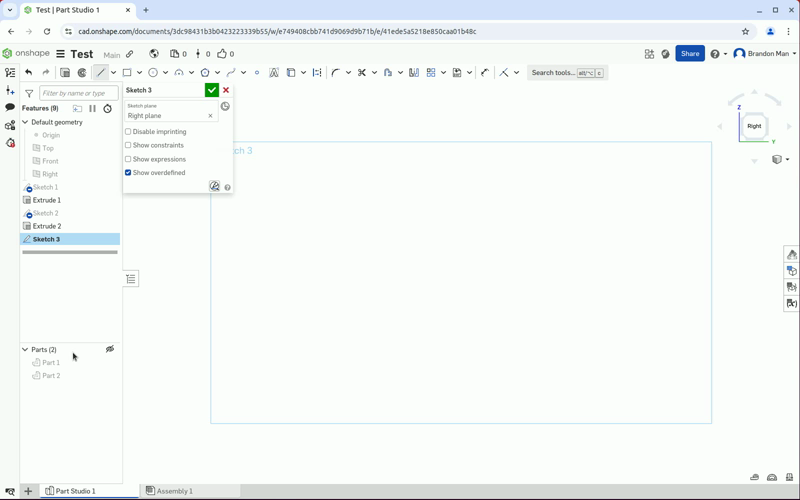
mouse_move(422, 282)
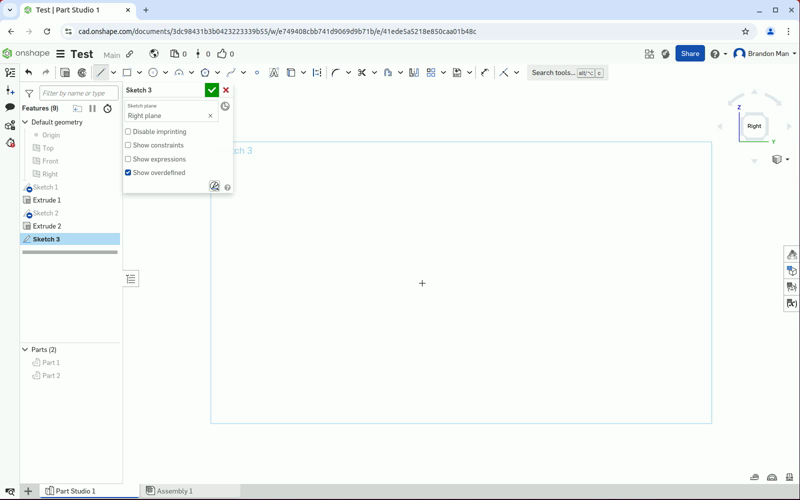
click(422, 282)
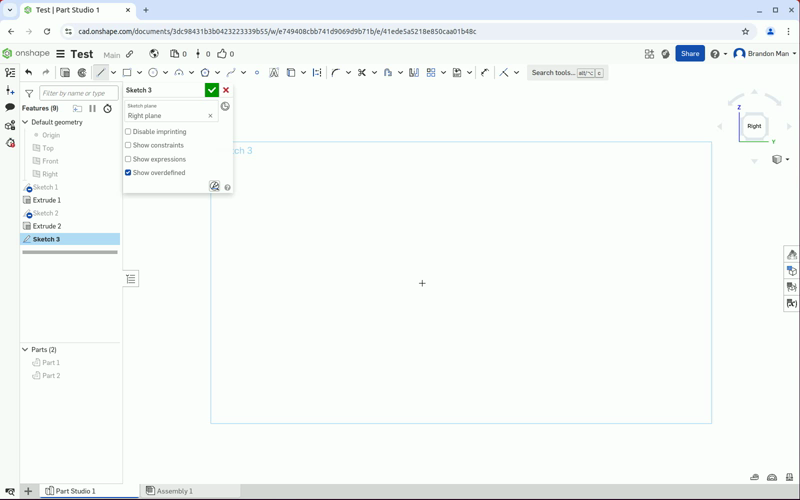
key_up(shift)
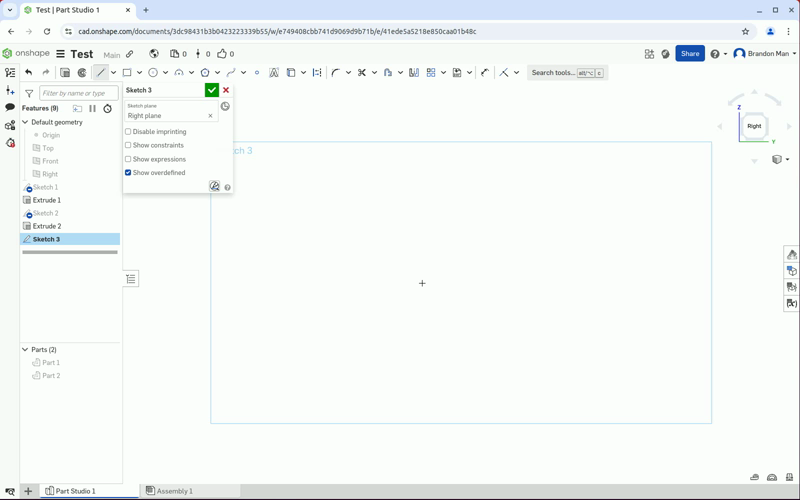
key_down(shift)
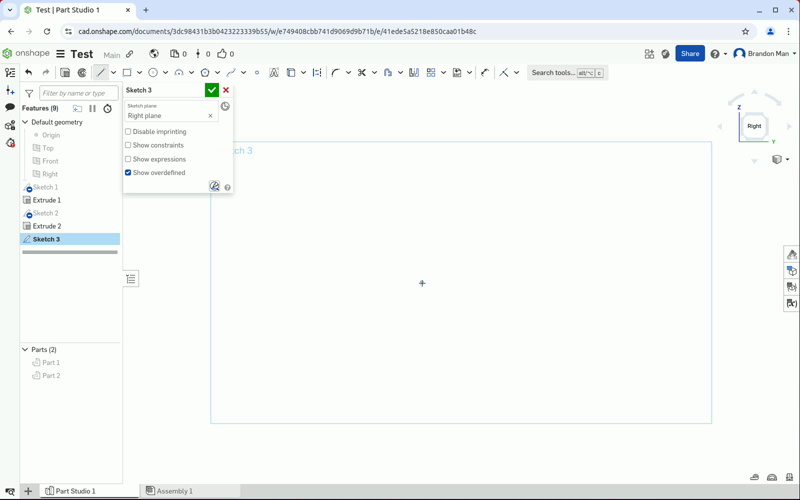
mouse_move(452, 282)
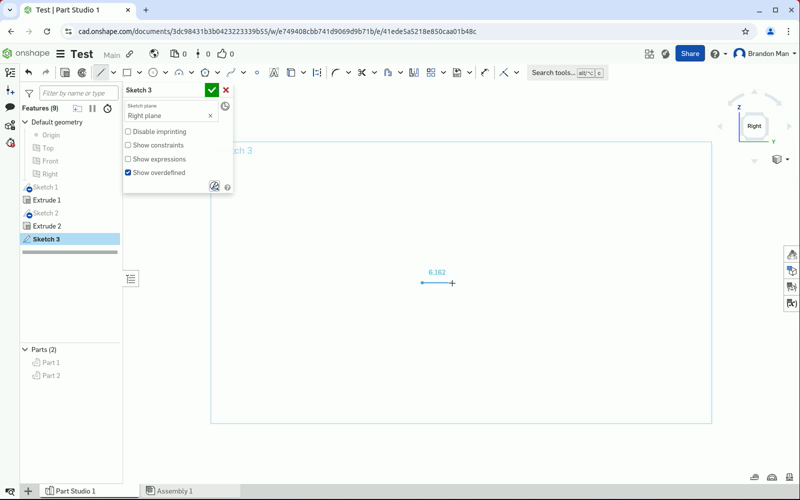
mouse_move(461, 282)
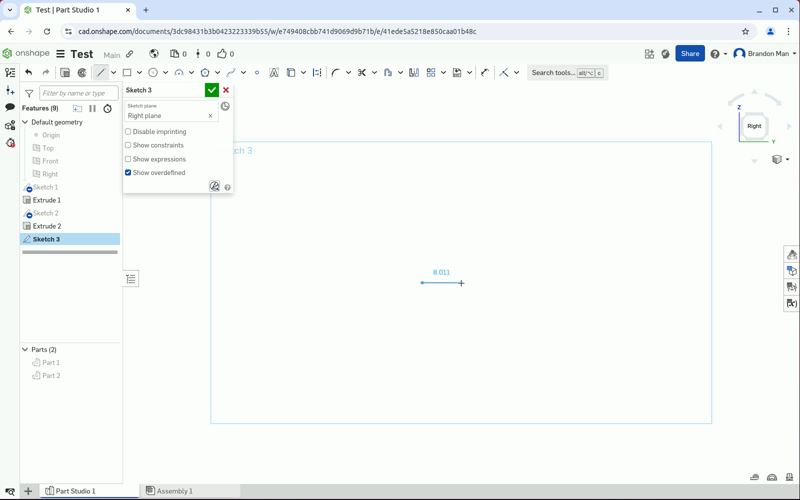
click(461, 282)
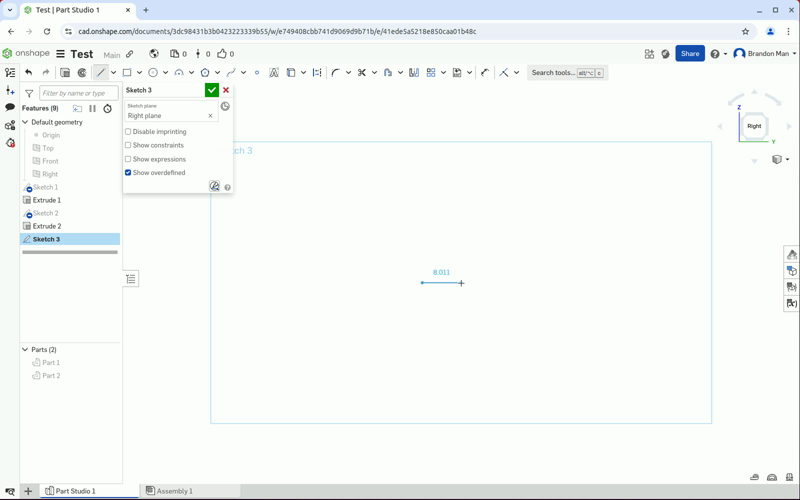
key_up(shift)
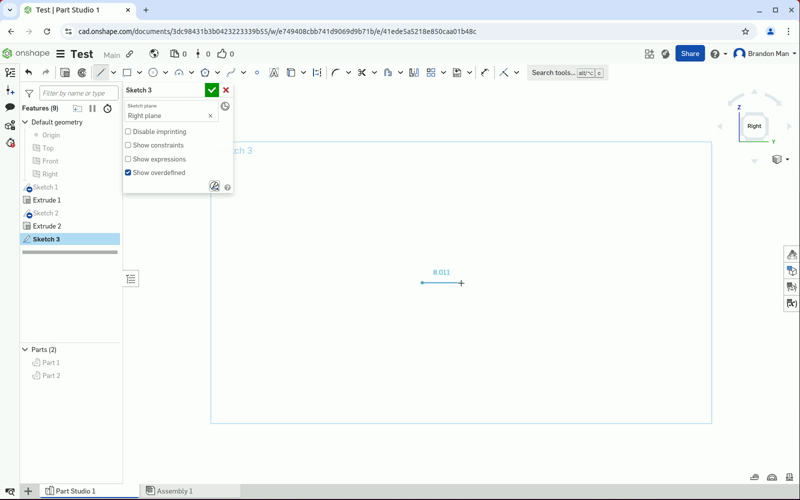
key_down(shift)
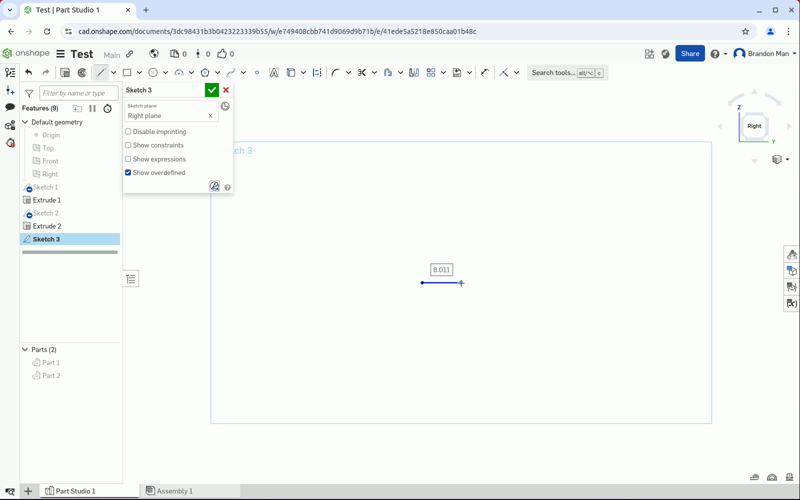
mouse_move(491, 282)
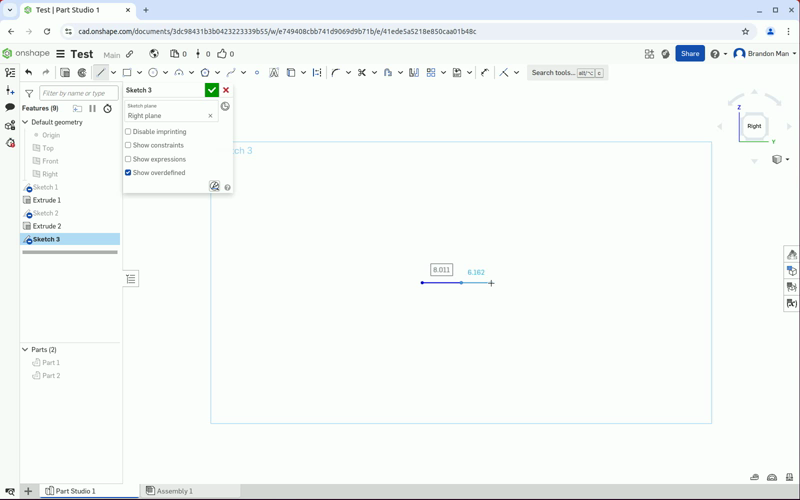
mouse_move(461, 243)
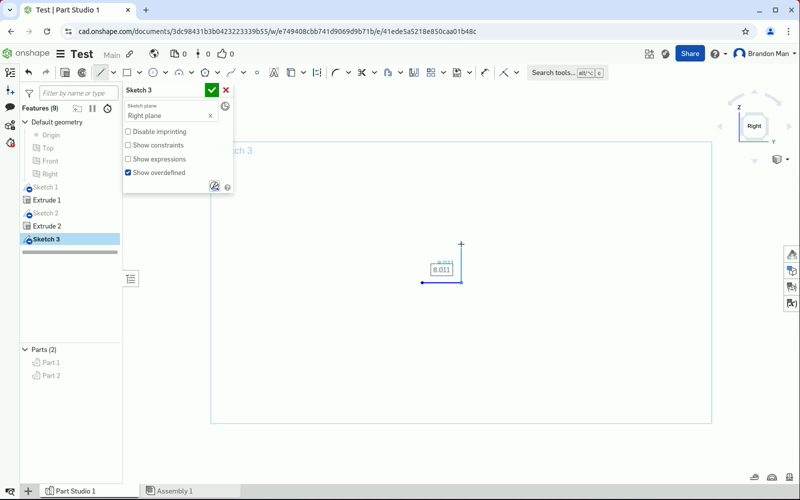
click(461, 243)
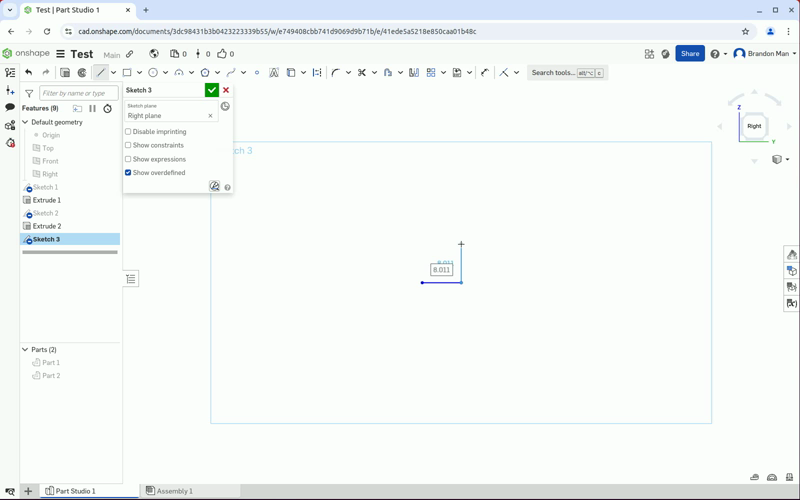
key_up(shift)
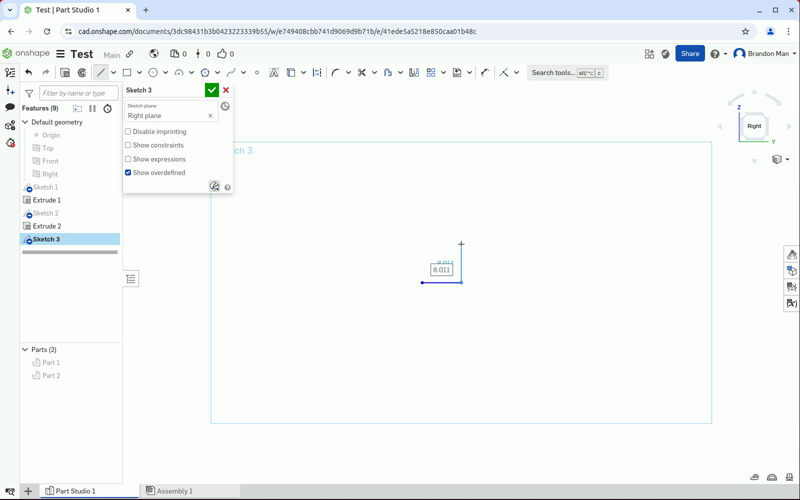
key_down(shift)
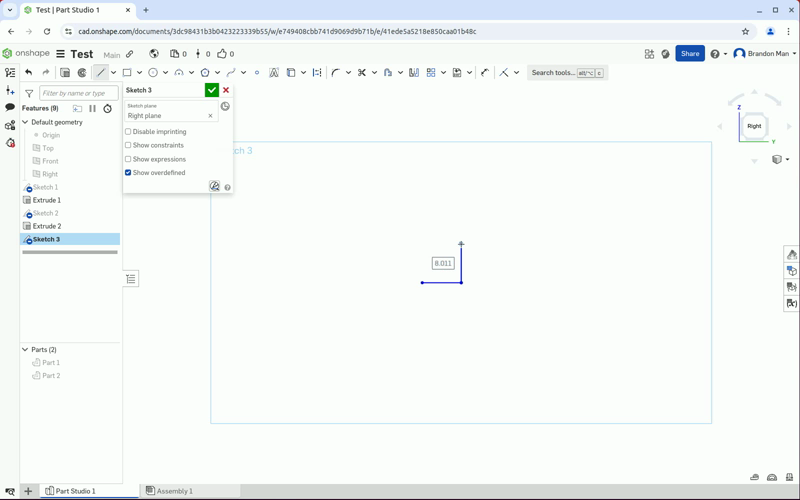
mouse_move(491, 243)
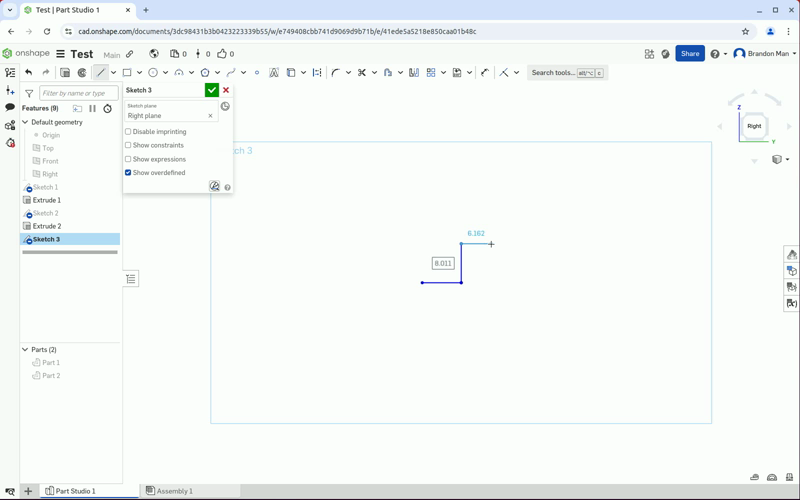
mouse_move(434, 243)
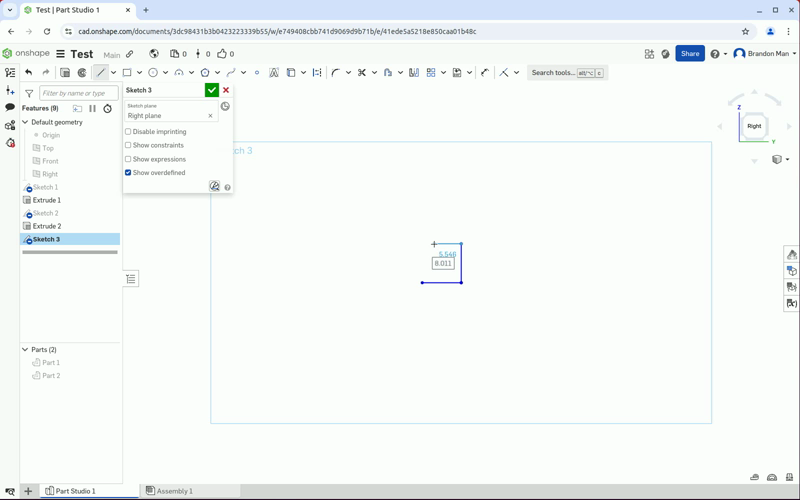
click(434, 243)
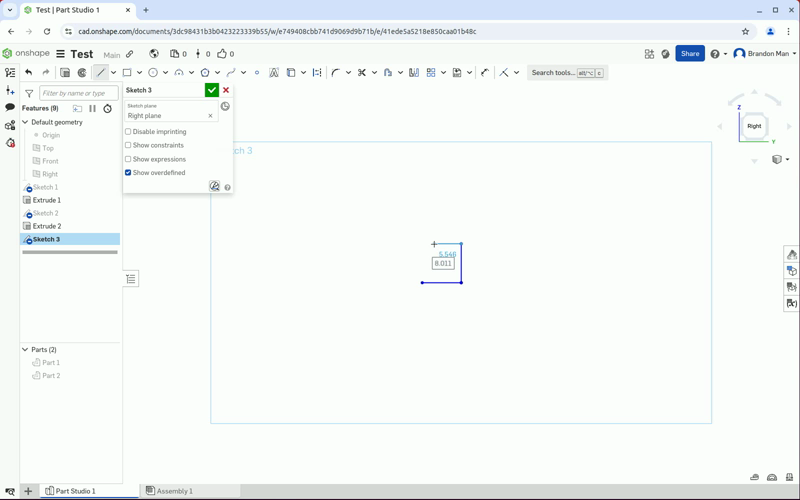
key_up(shift)
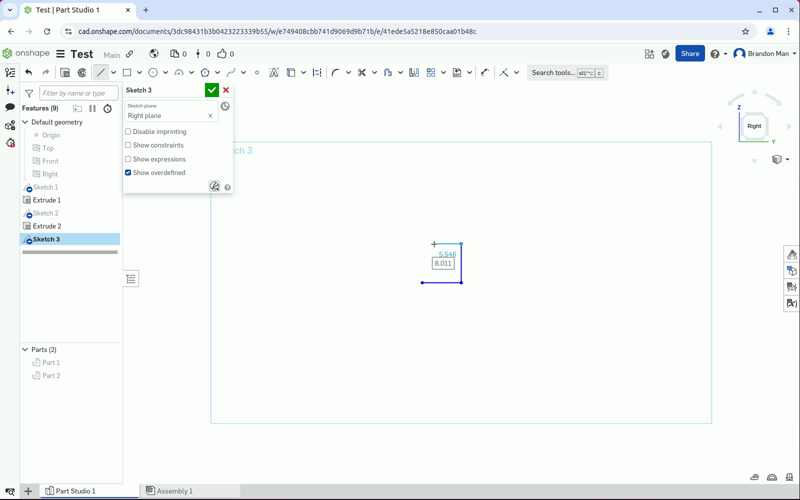
key_down(shift)
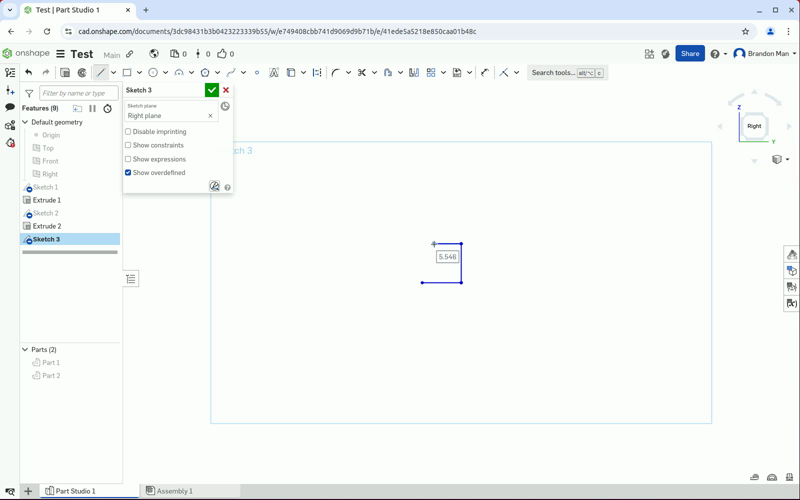
mouse_move(464, 243)
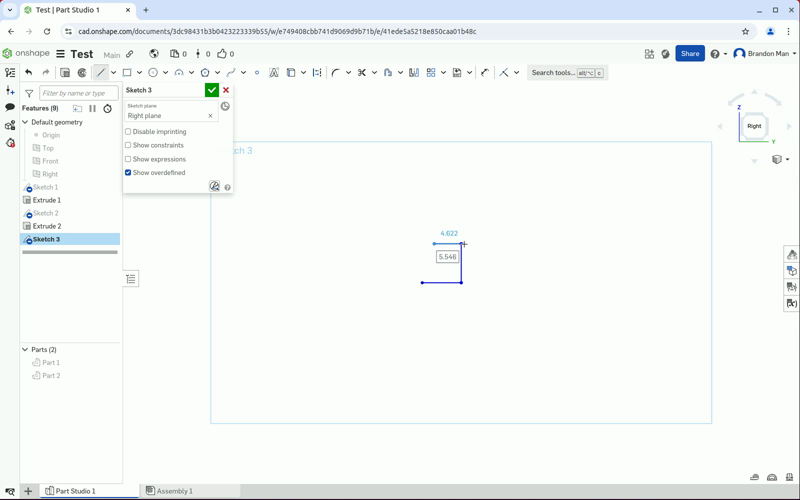
mouse_move(434, 255)
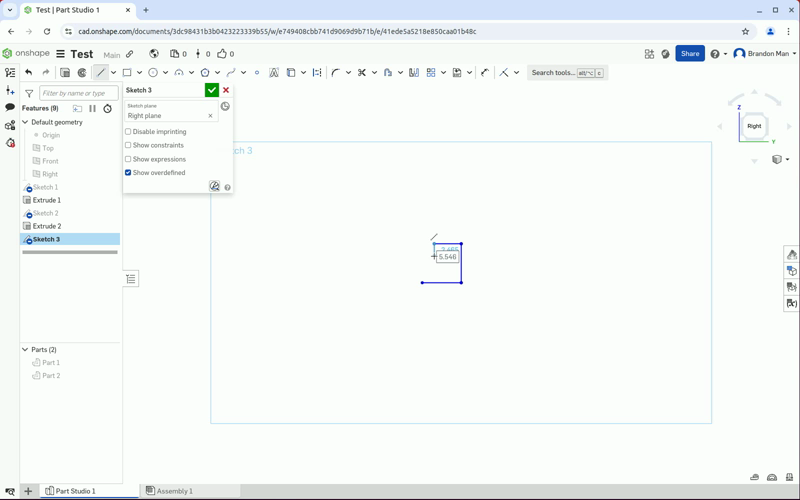
click(434, 255)
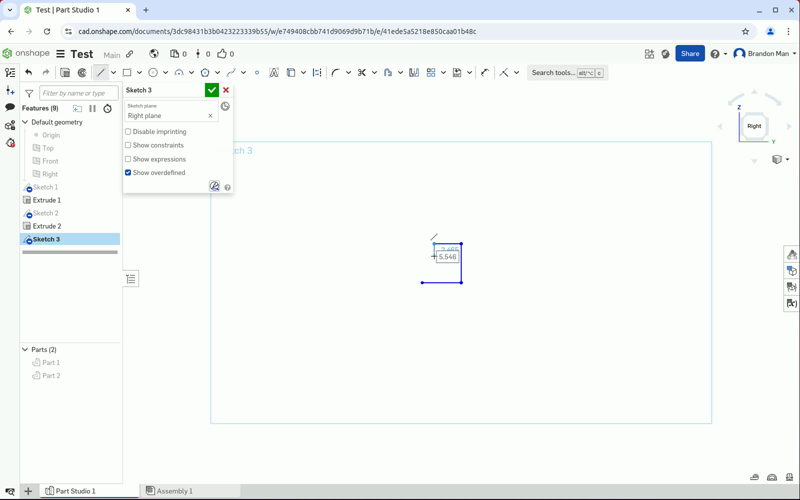
key_up(shift)
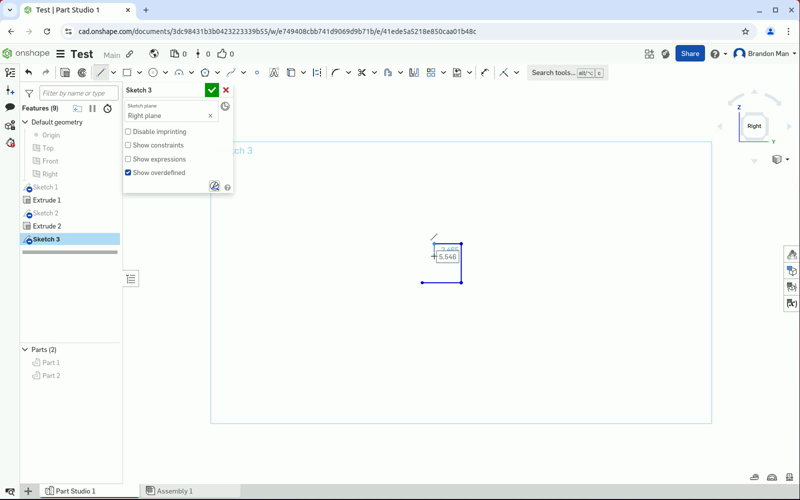
key_down(shift)
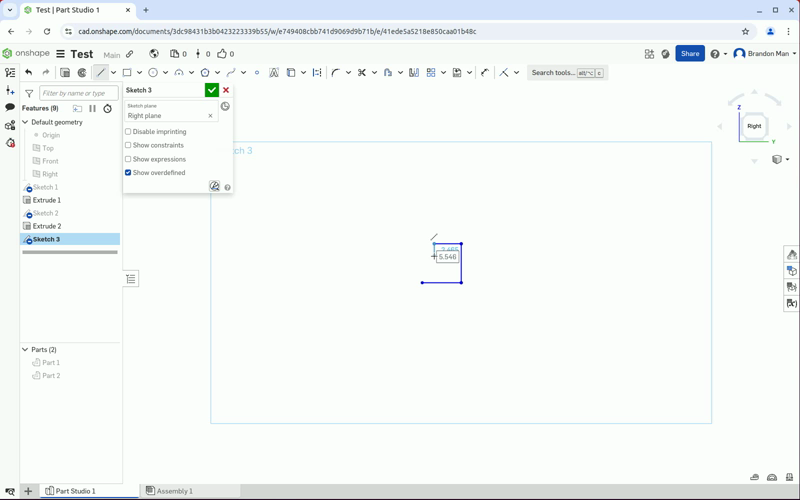
mouse_move(464, 255)
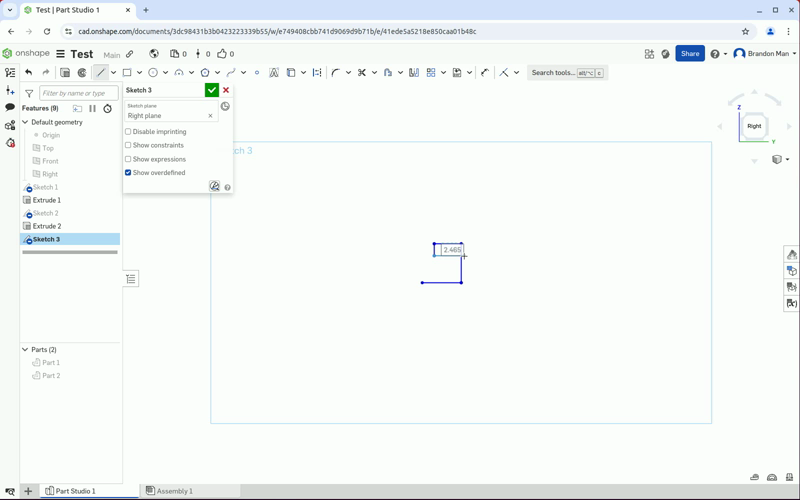
mouse_move(422, 255)
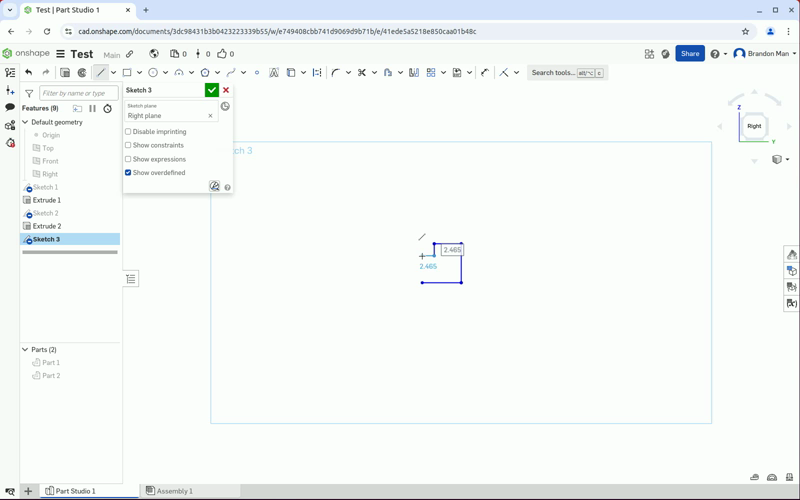
click(422, 255)
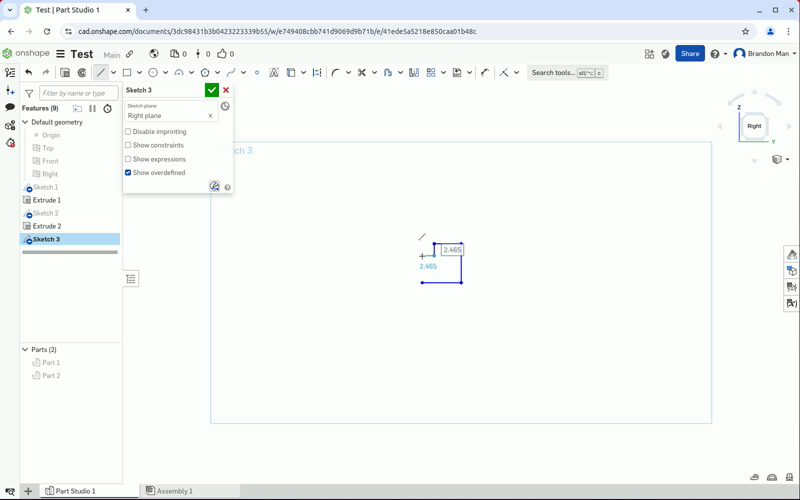
key_up(shift)
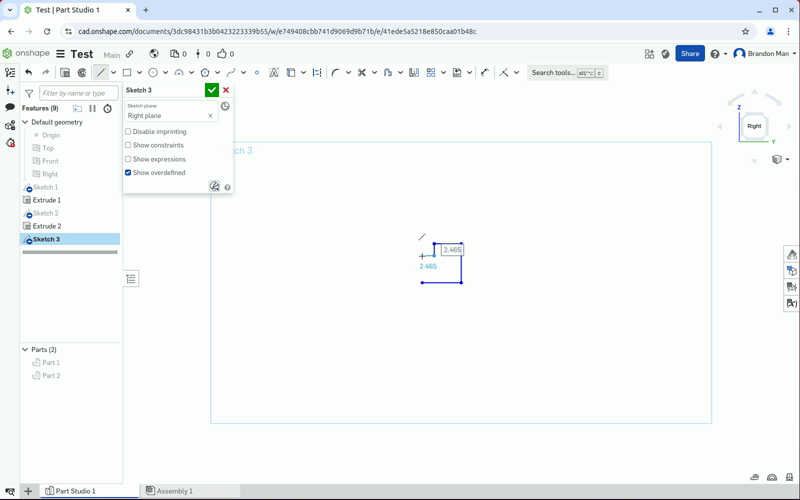
mouse_move(452, 255)
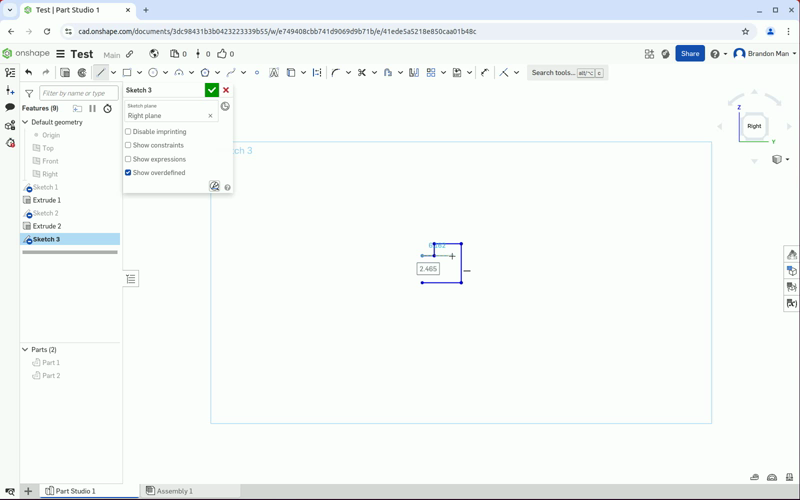
key_down(shift)
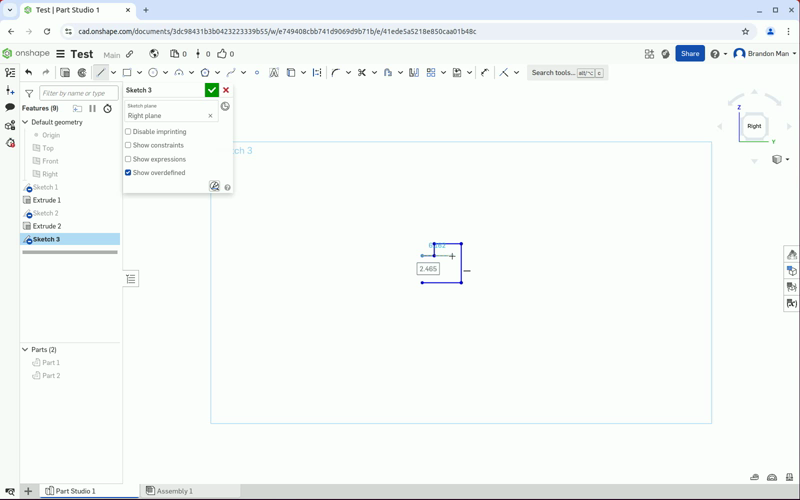
mouse_move(422, 282)
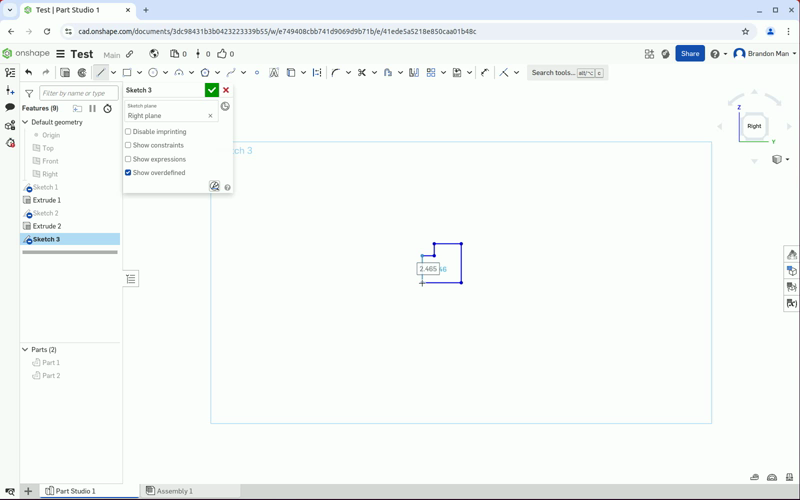
key_up(shift)
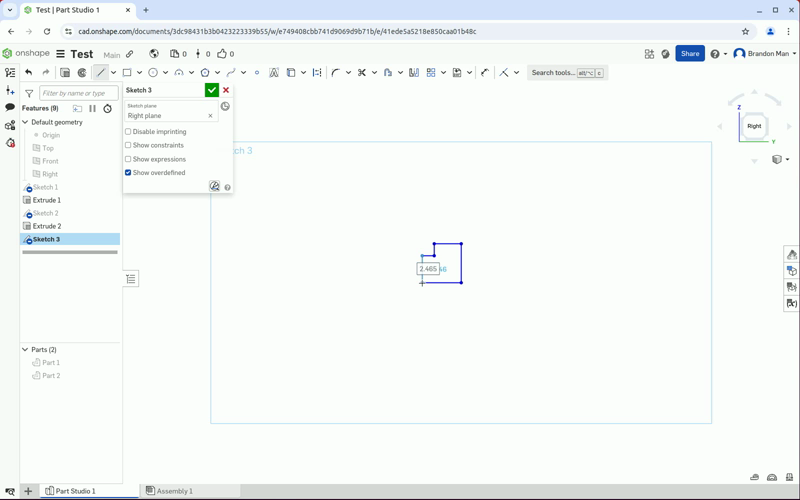
click(422, 282)
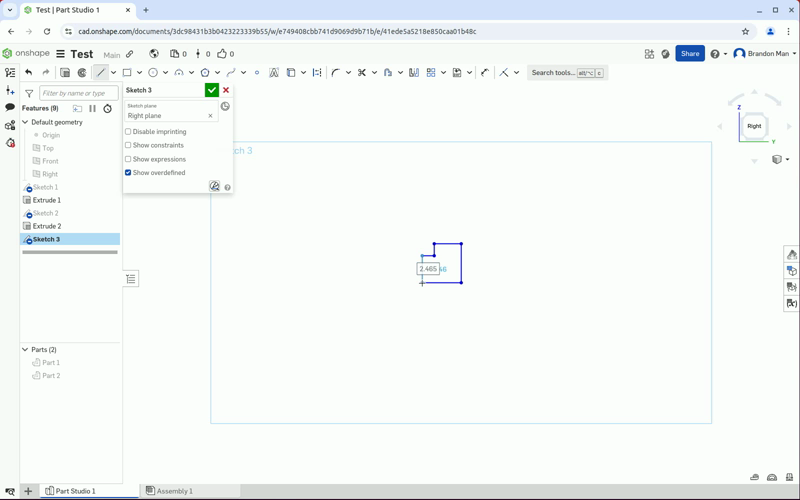
key(esc)
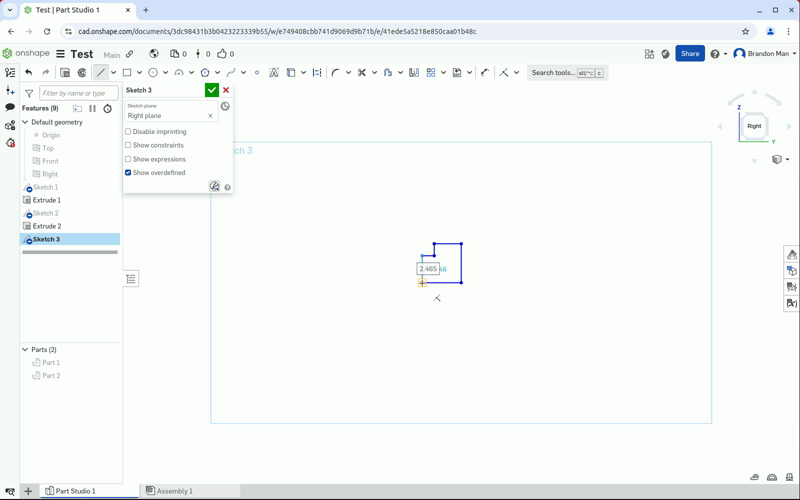
mouse_move(449, 272)
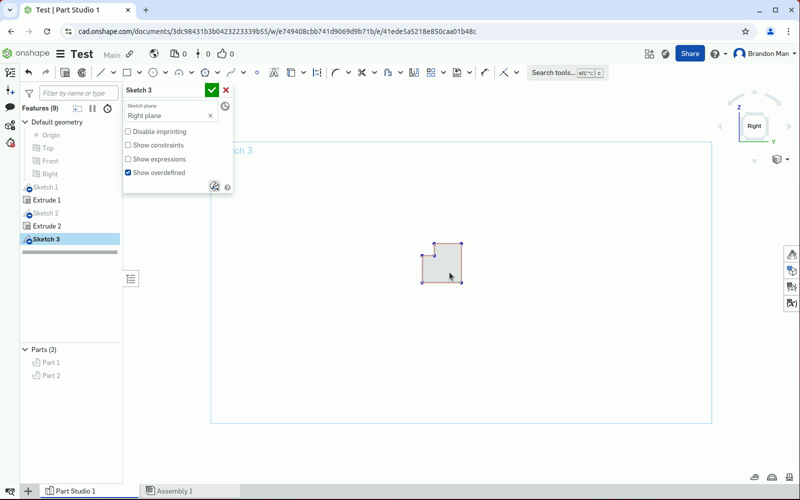
scroll(6)
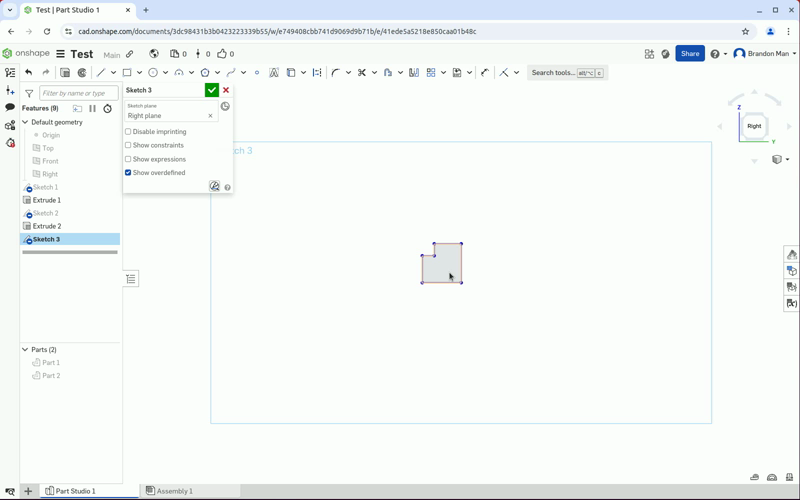
scroll(6)
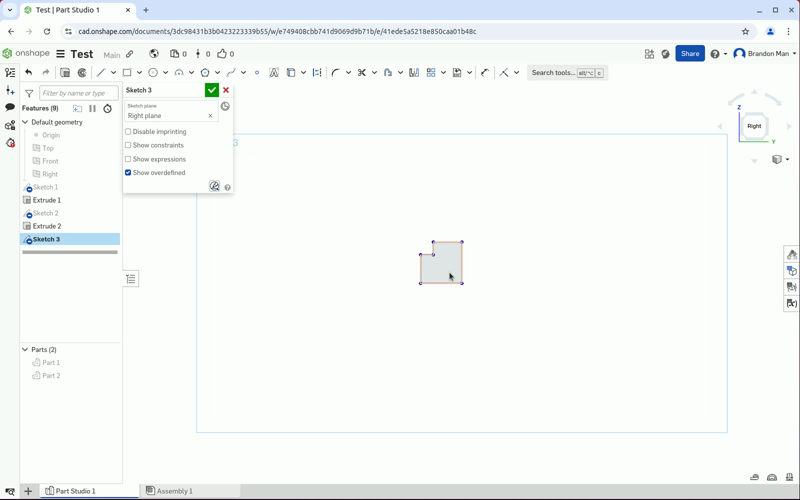
scroll(6)
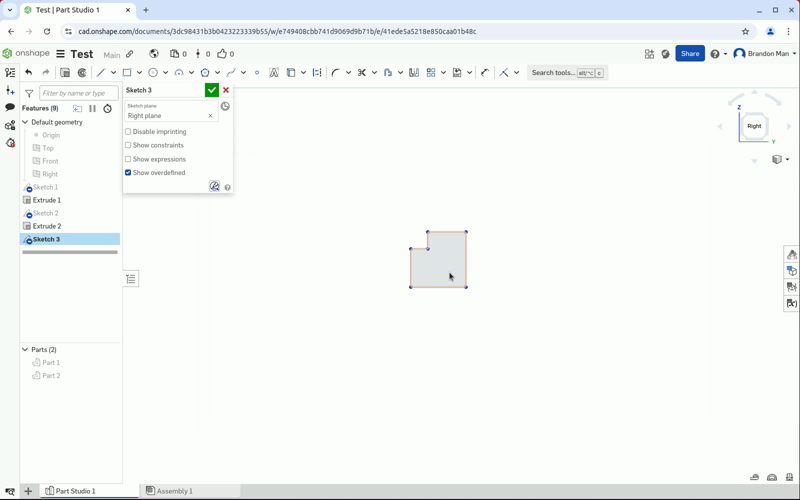
scroll(6)
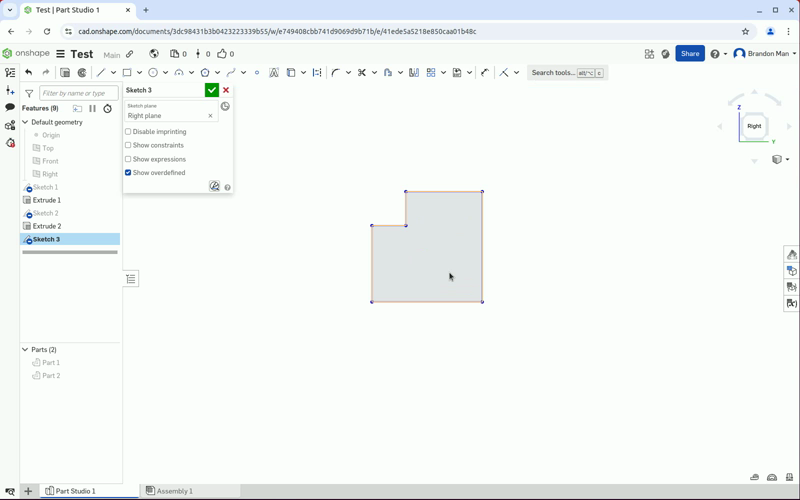
scroll(6)
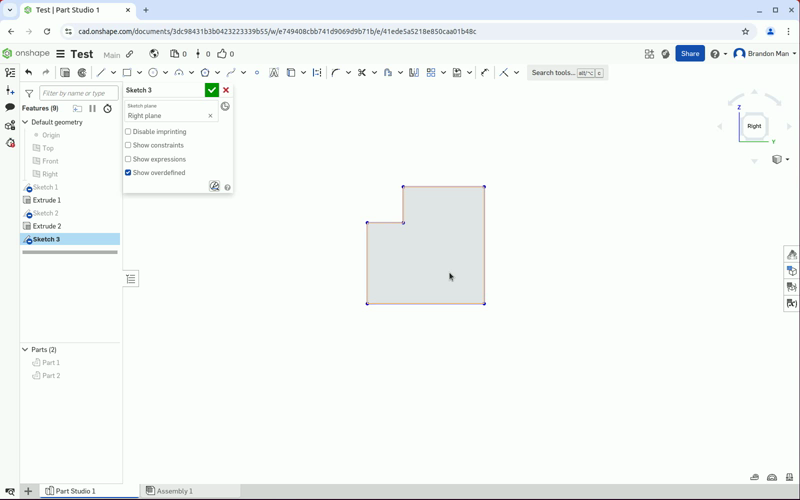
scroll(6)
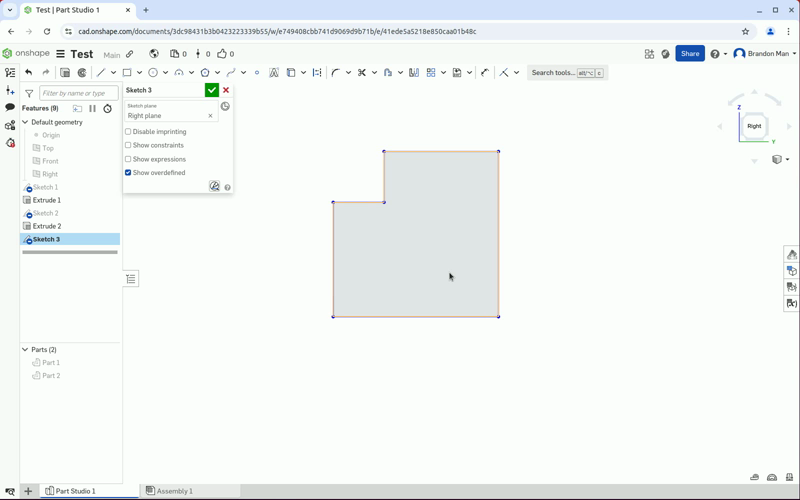
scroll(6)
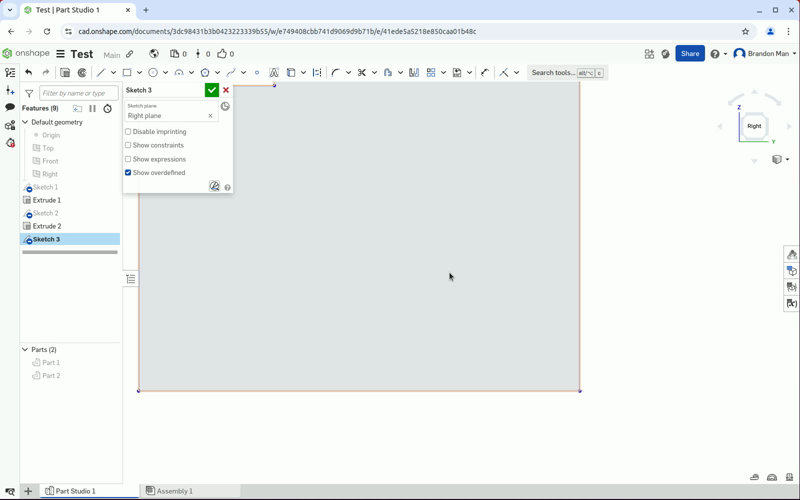
click(449, 272)
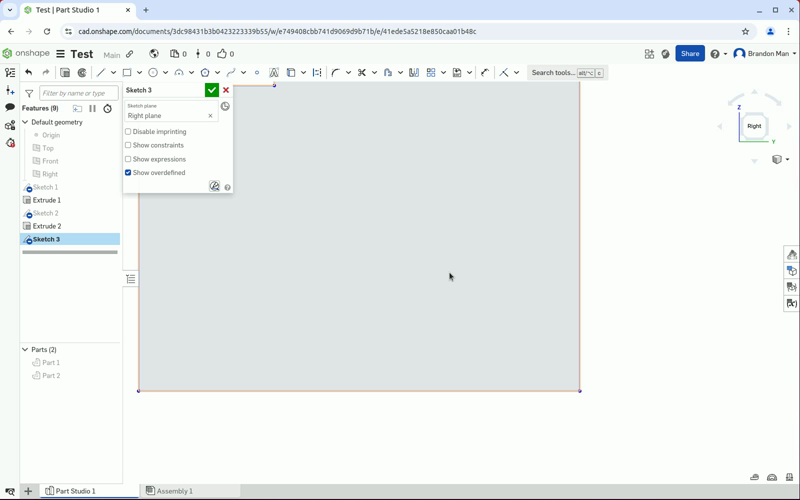
scroll(-6)
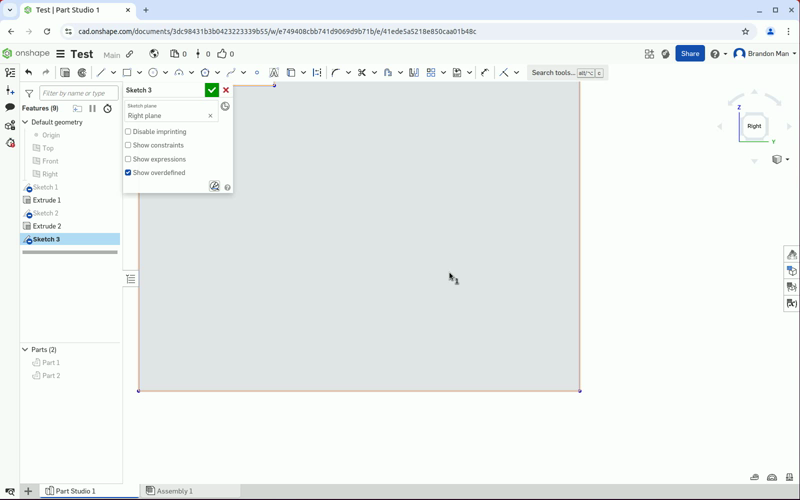
scroll(-6)
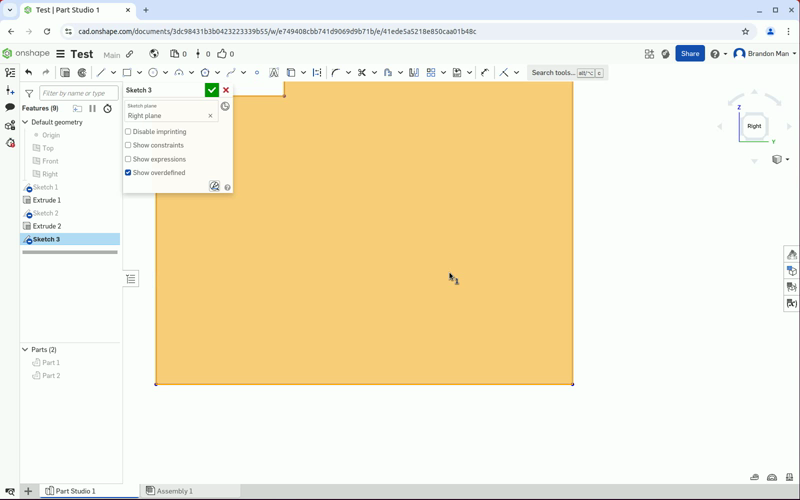
scroll(-6)
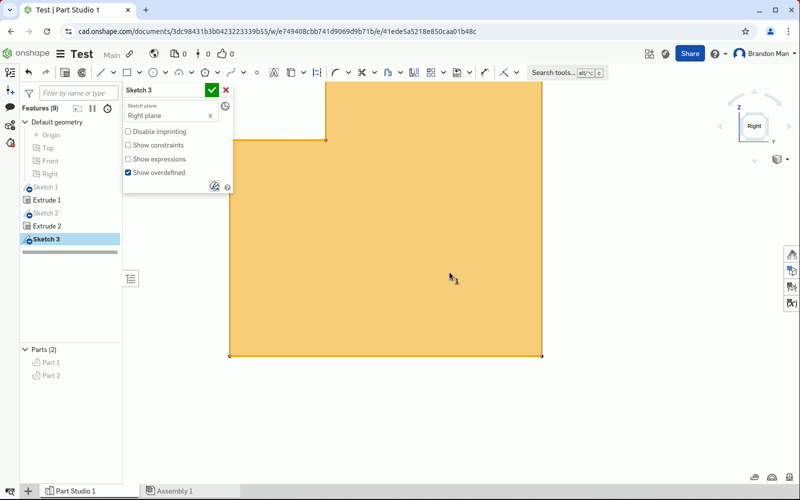
scroll(-6)
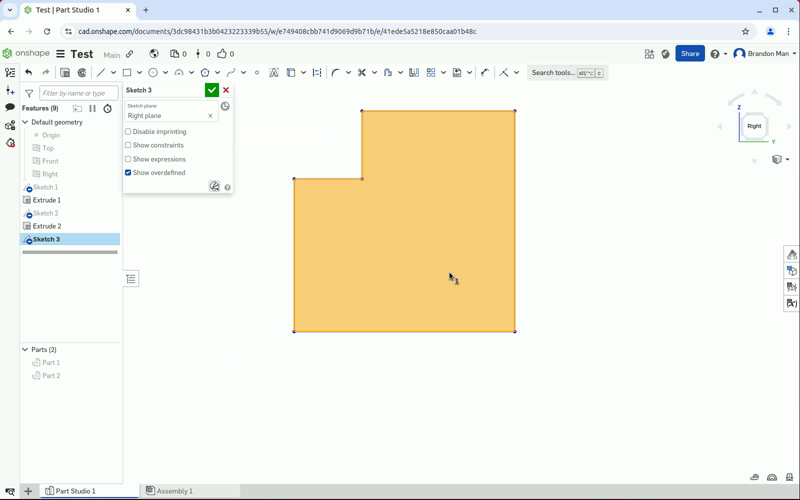
scroll(-6)
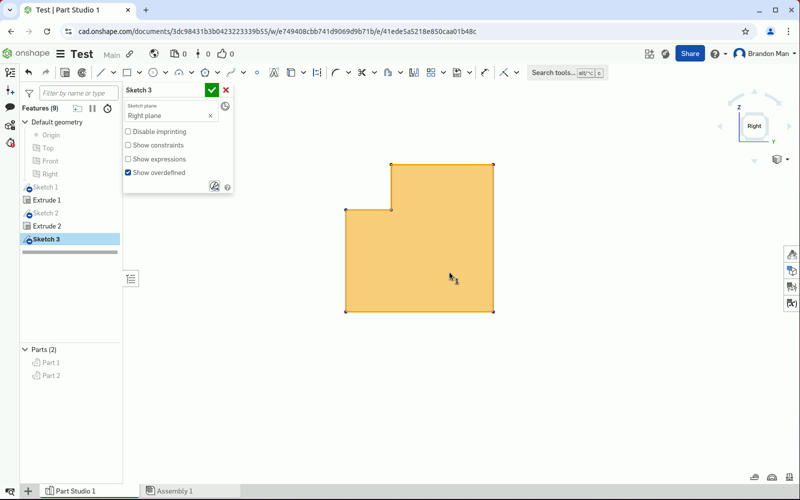
scroll(-6)
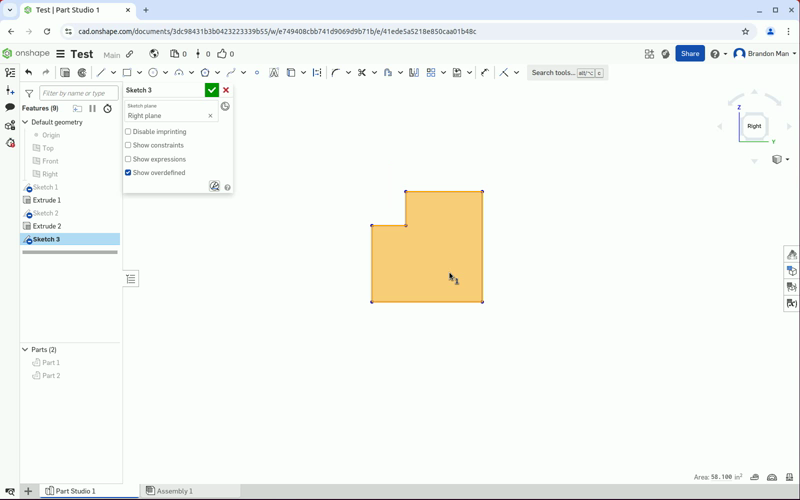
scroll(-6)
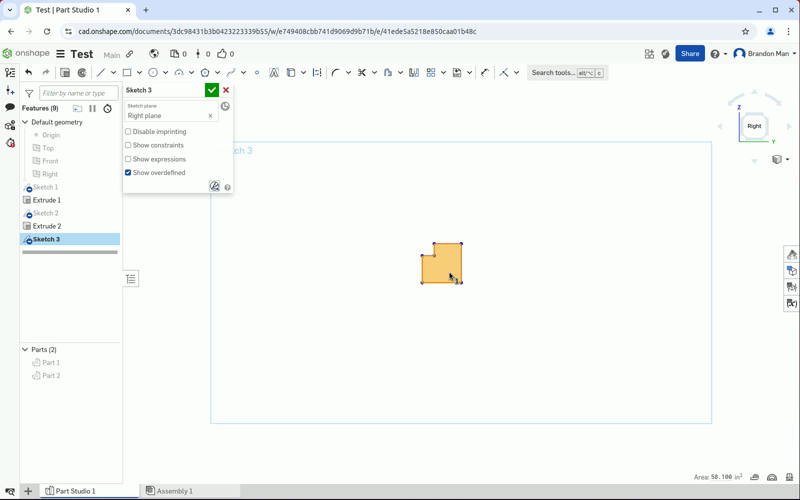
mouse_move(73, 352)
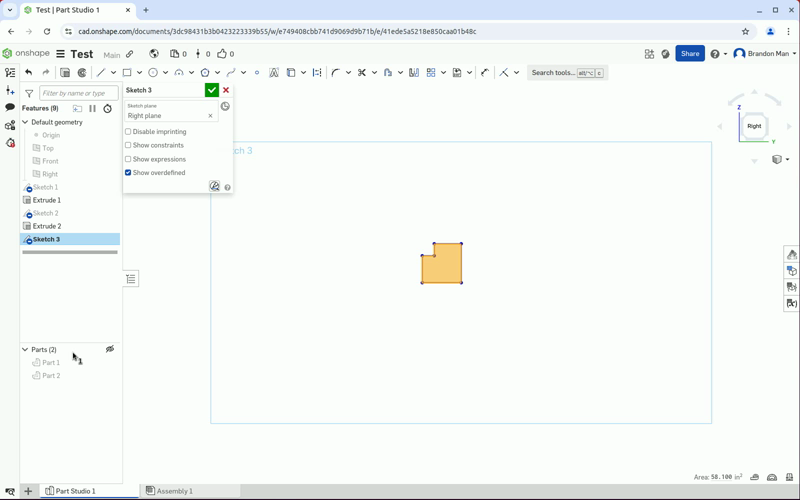
key(shift+y)
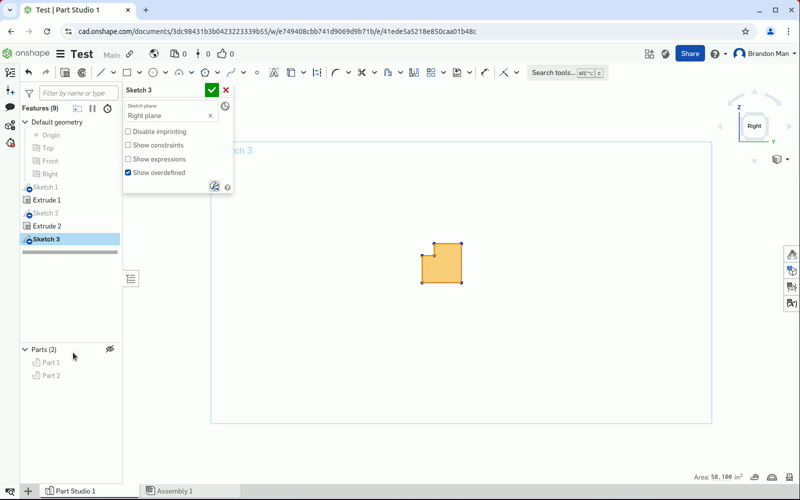
key(shift+e)
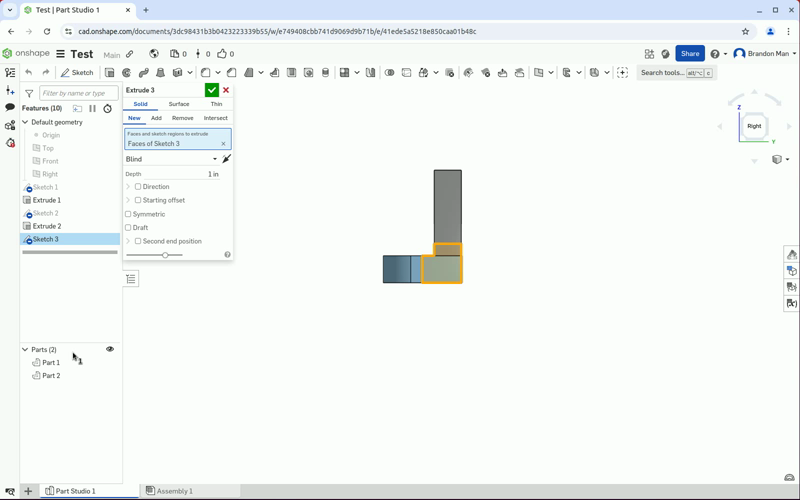
mouse_move(143, 106)
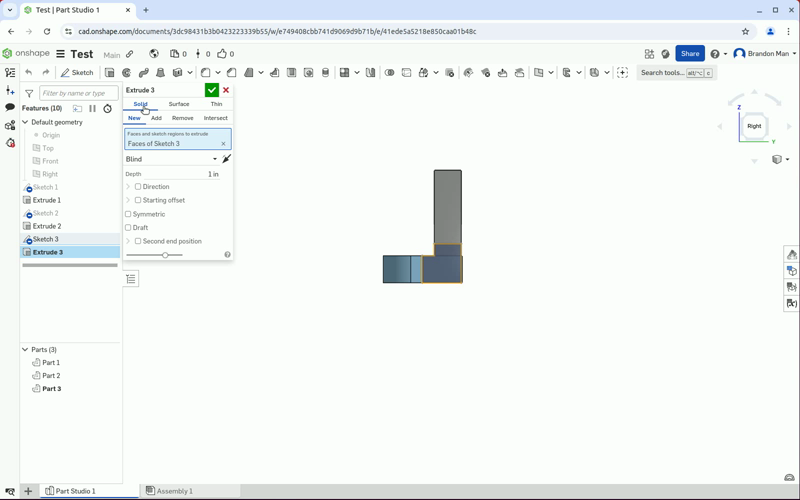
click(143, 106)
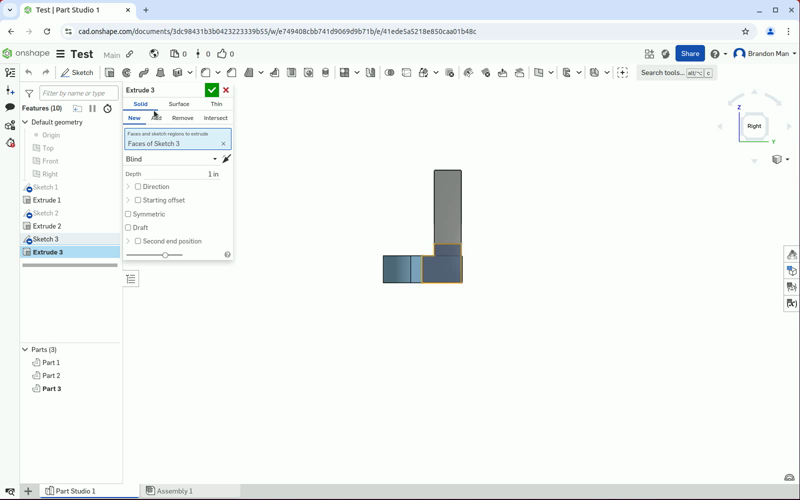
mouse_move(186, 120)
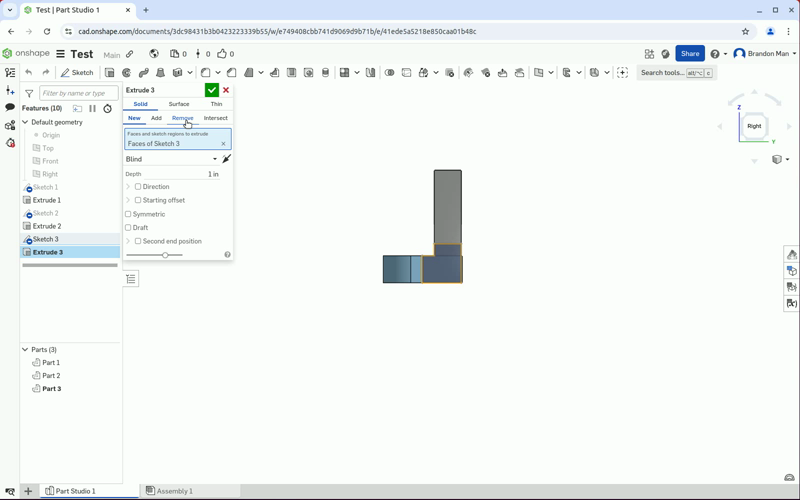
click(186, 120)
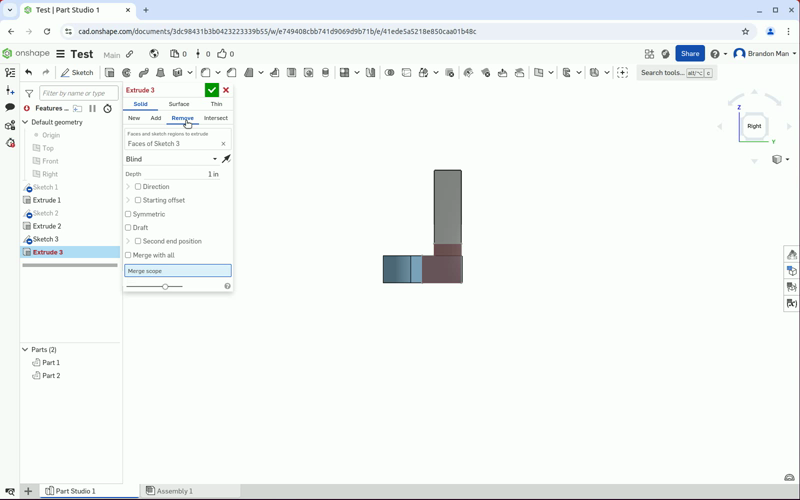
key(tab, 4)
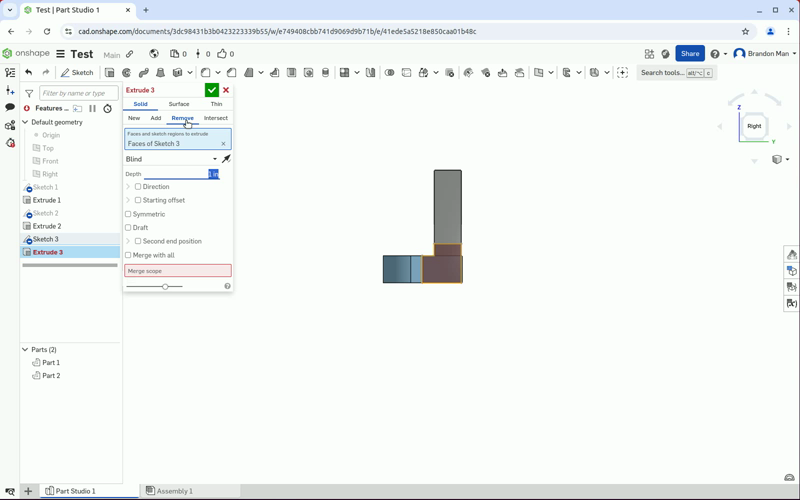
text(3.851)
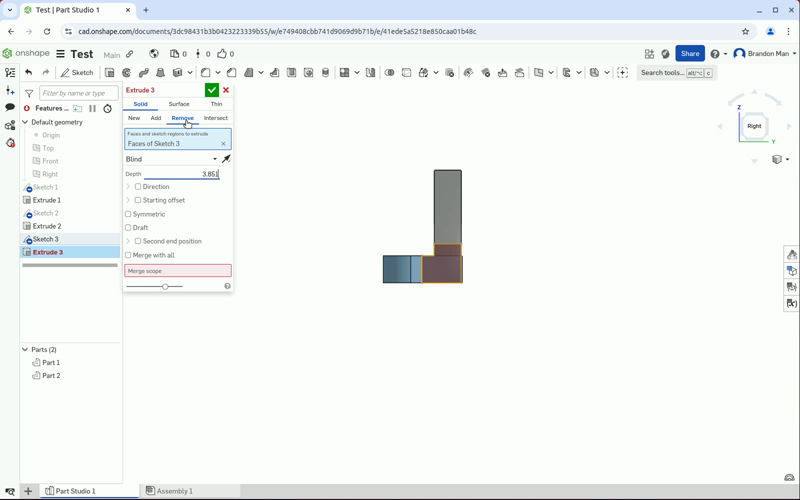
key(tab, 6)
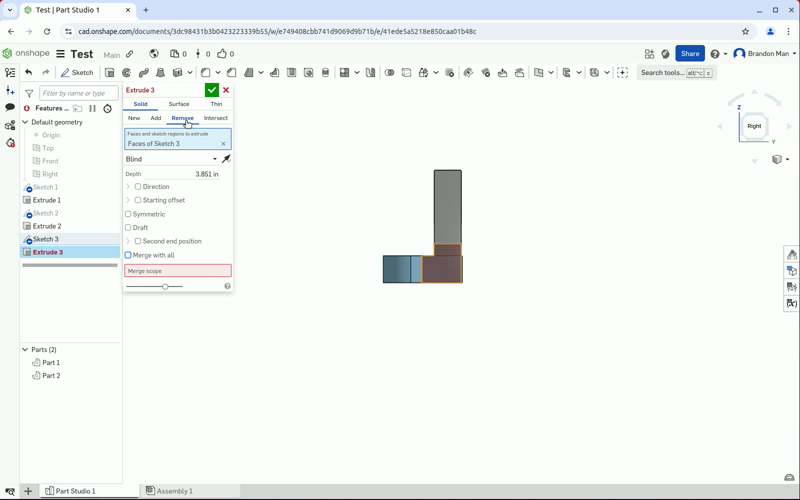
key(space)
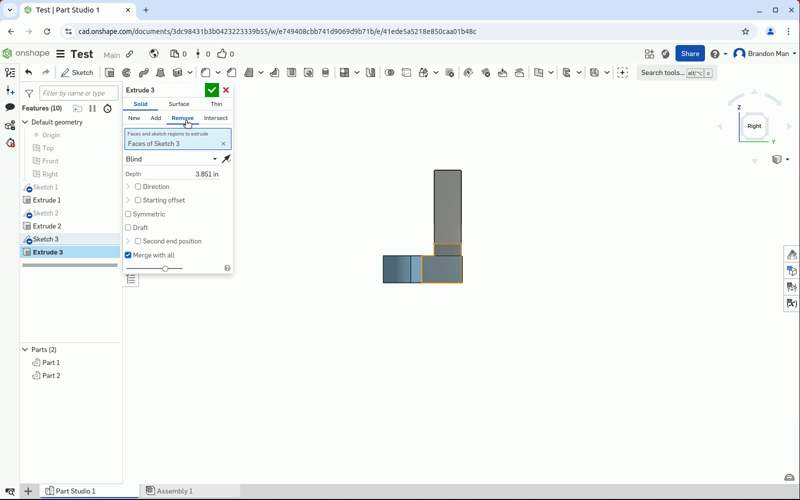
key(enter)
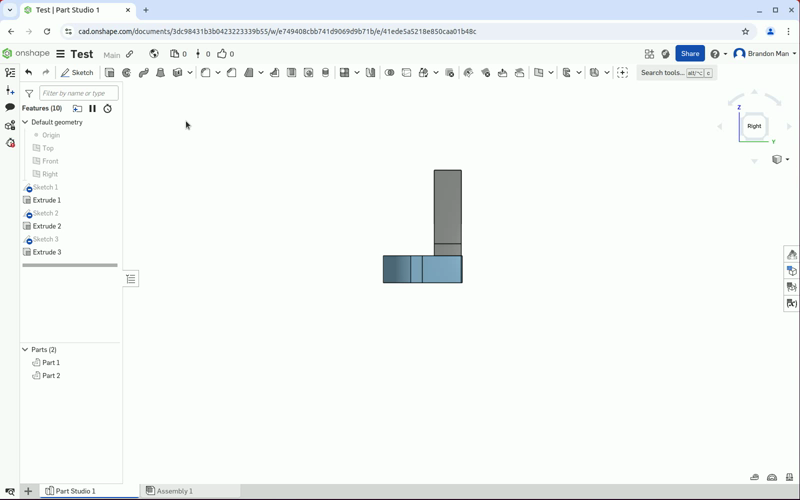
key(shift+h)
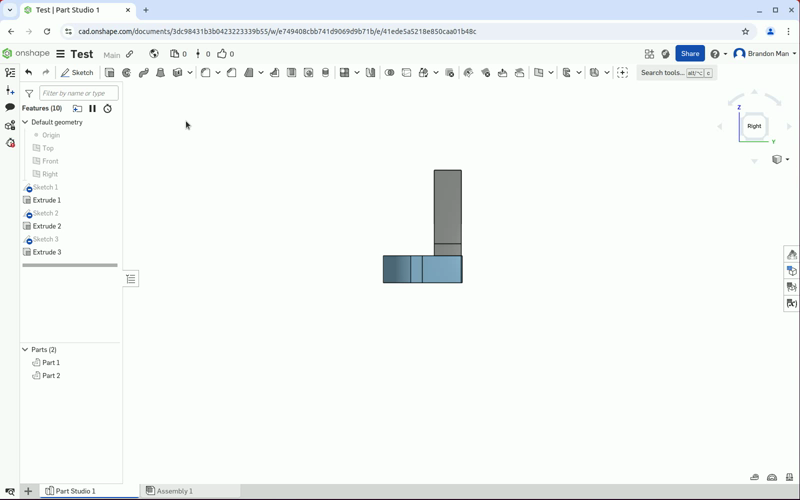
key(shift+h)
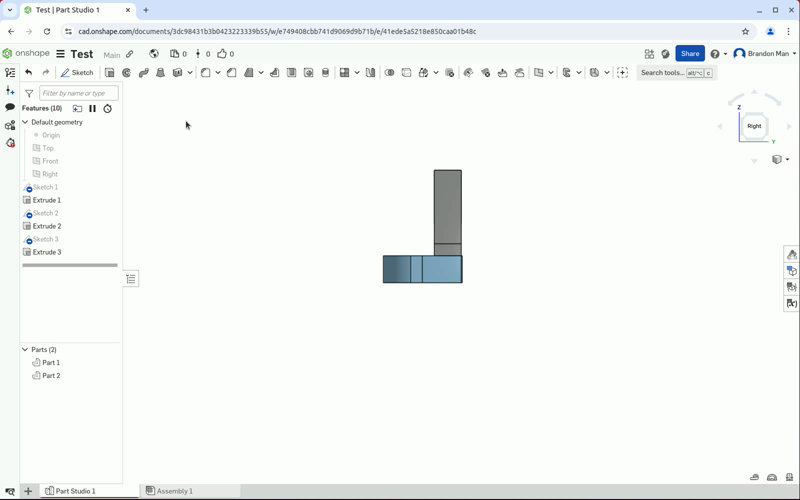
key(shift+7)
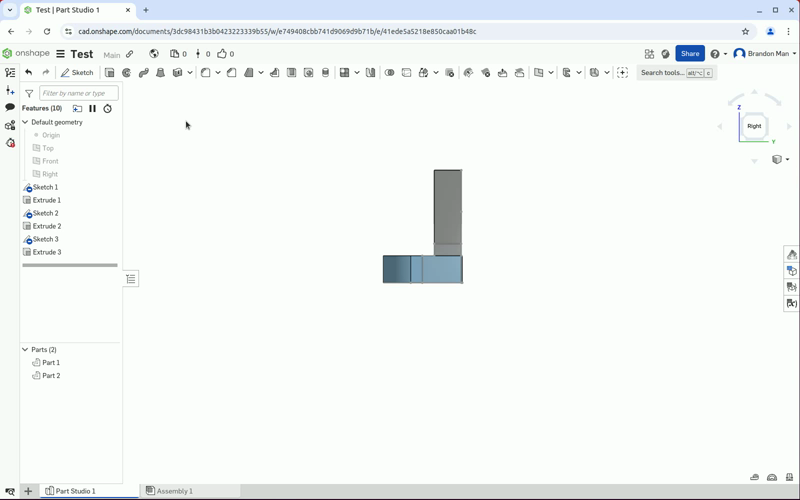
key(right, 2)
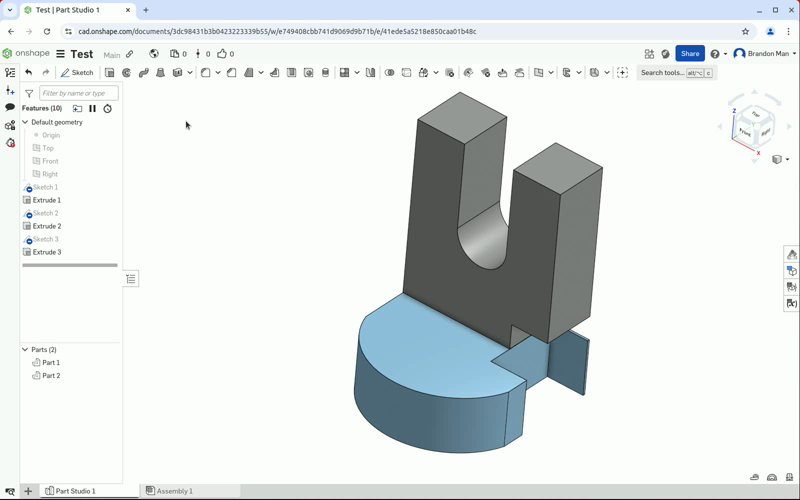
key(down, 2)
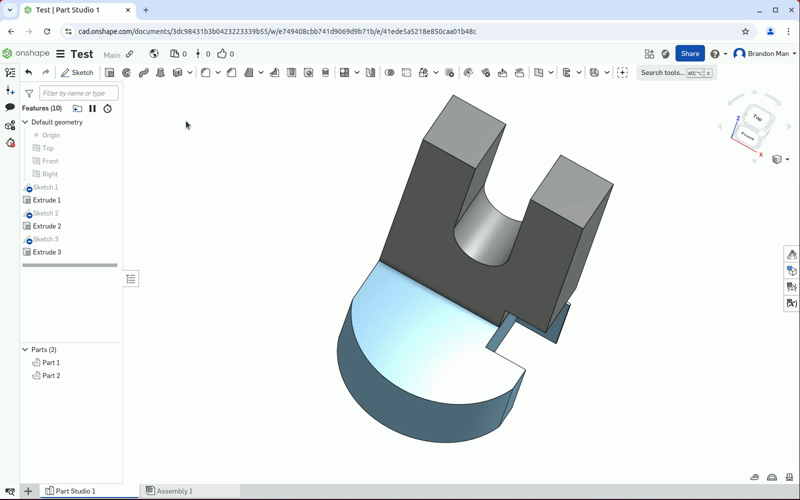
key(up, 2)
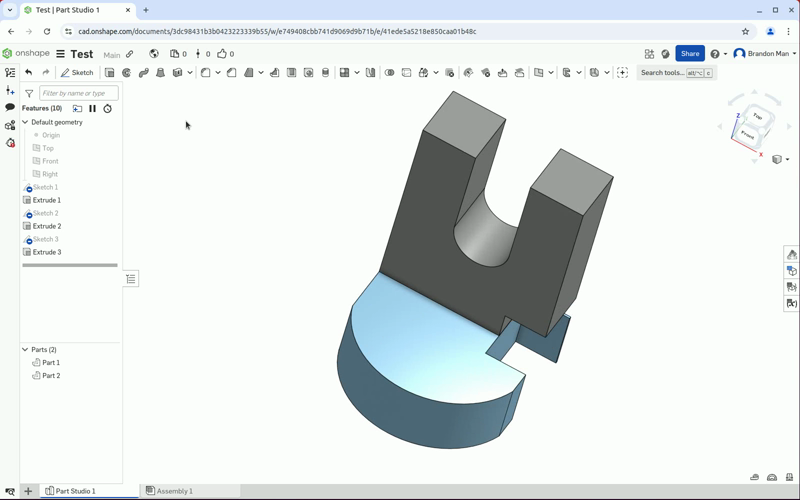
key(left, 2)
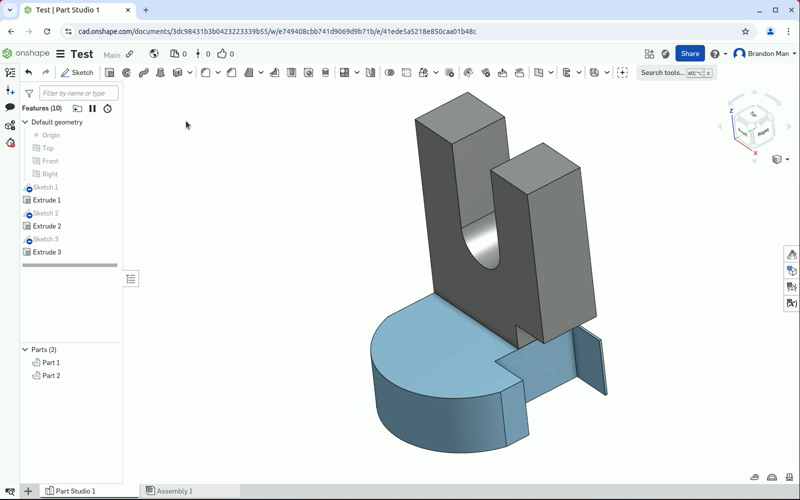
mouse_move(73, 189)
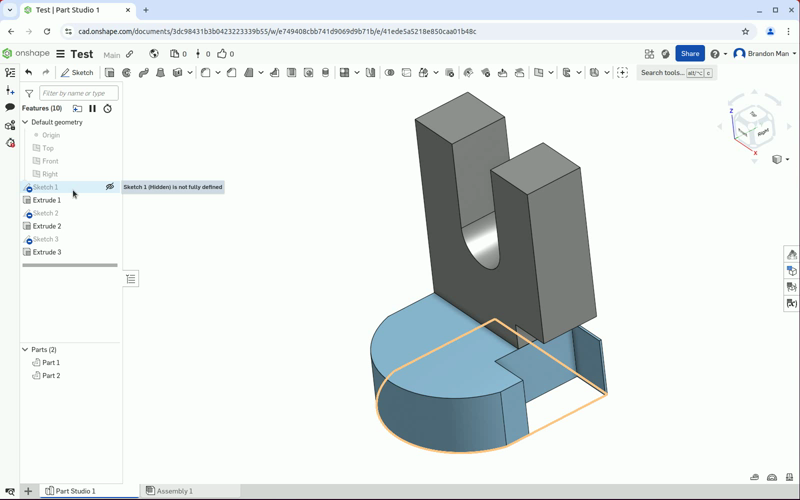
click(73, 189)